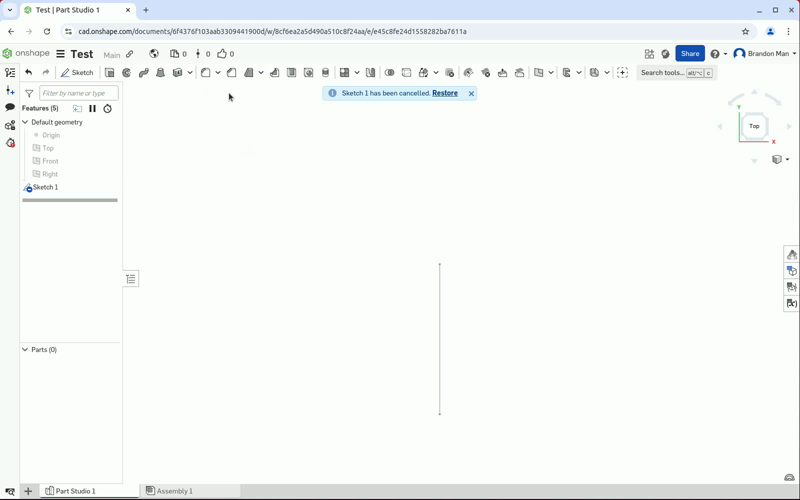
key(shift+h)
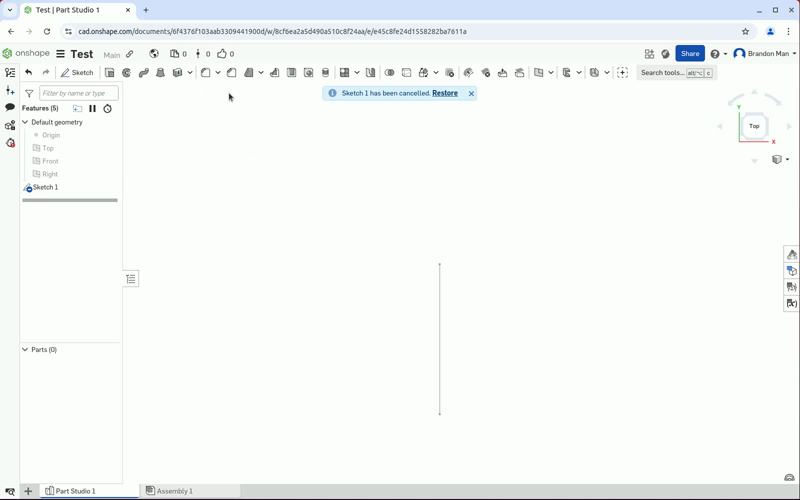
key(shift+s)
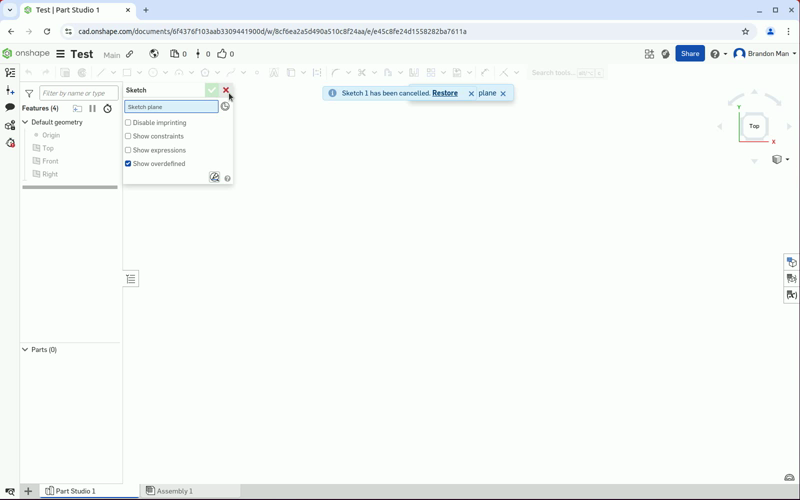
mouse_move(73, 150)
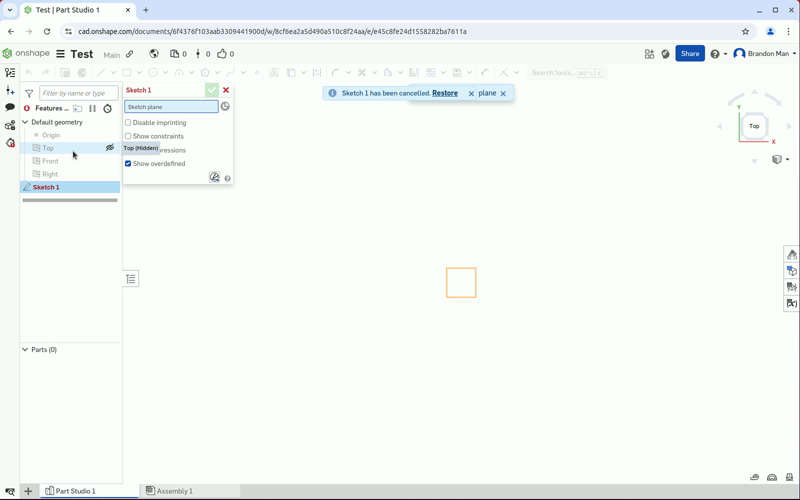
click(73, 150)
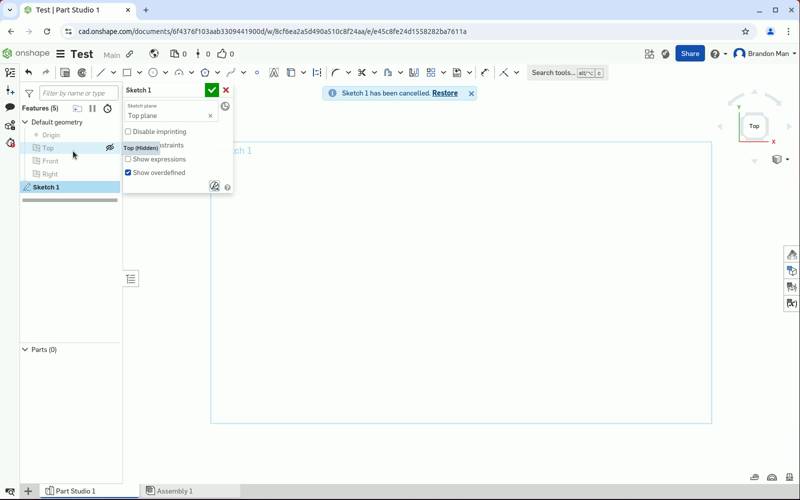
mouse_move(73, 352)
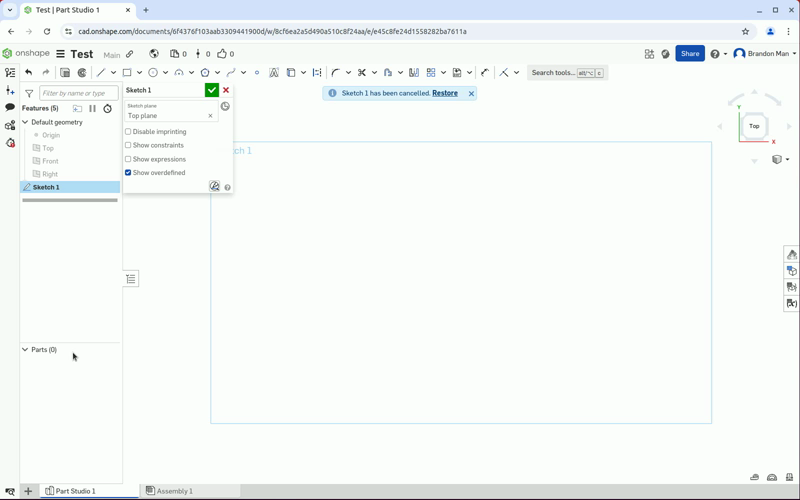
key(y)
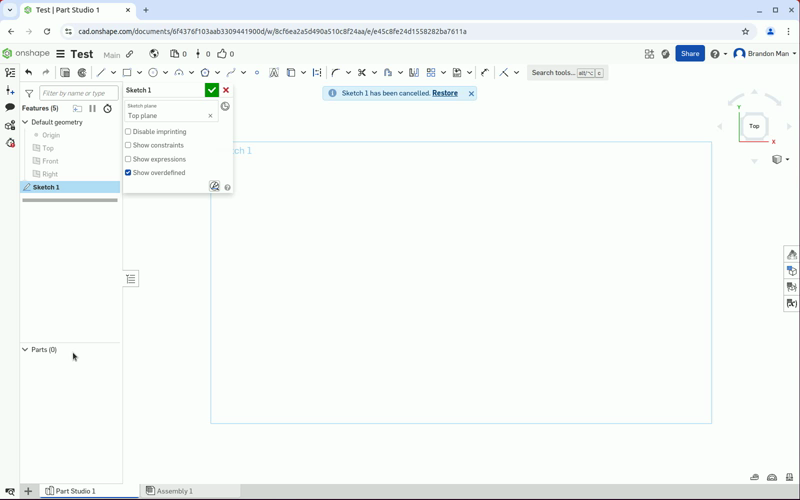
key(a)
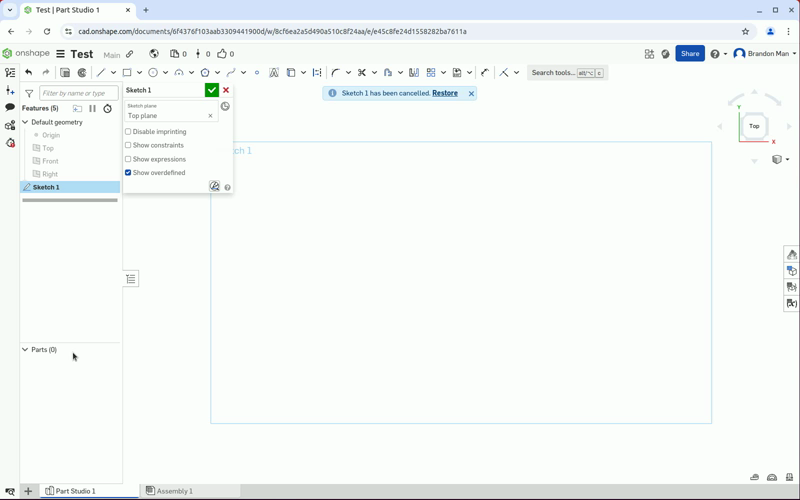
key_down(shift)
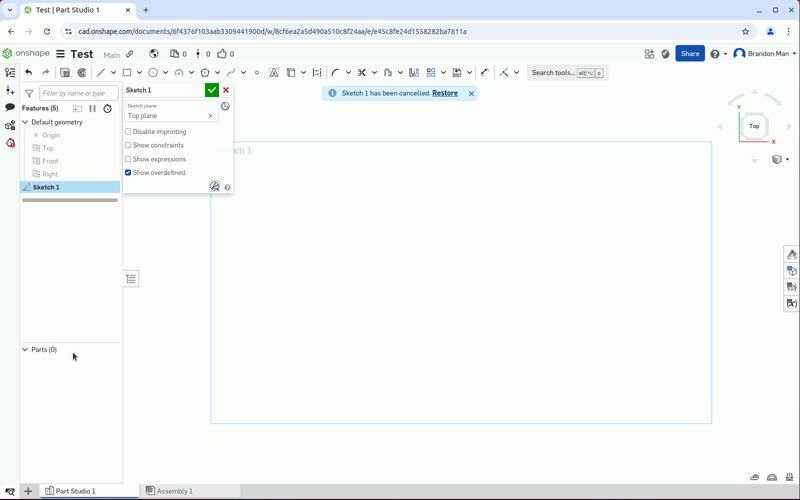
mouse_move(378, 297)
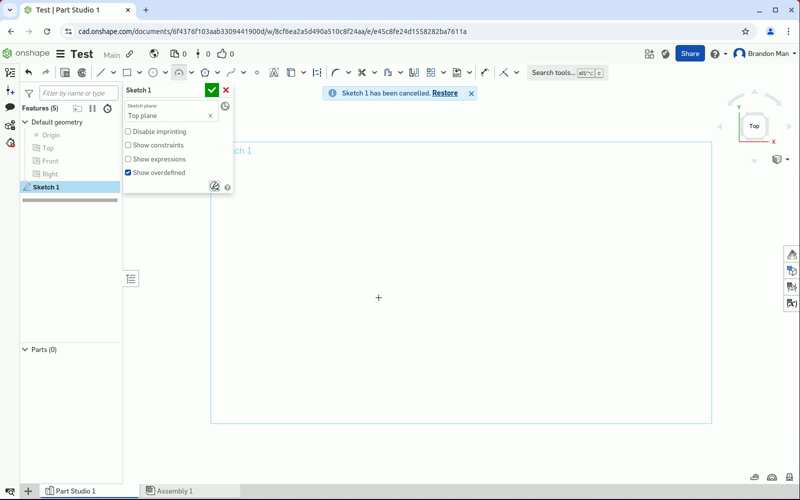
click(378, 297)
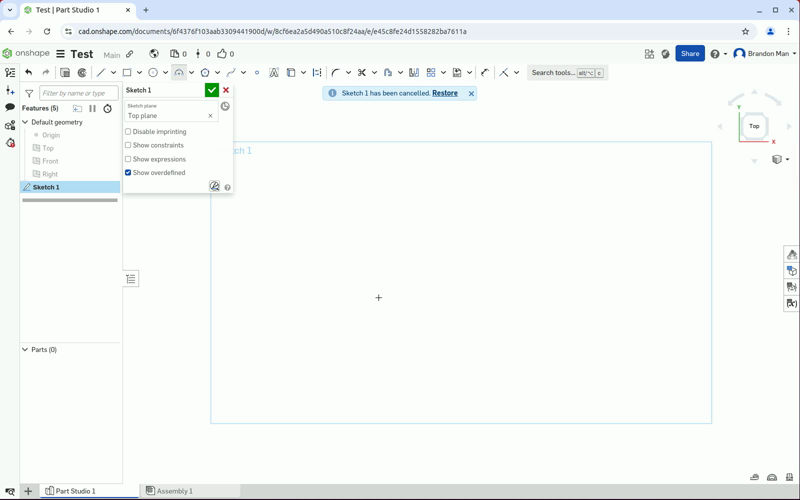
key_up(shift)
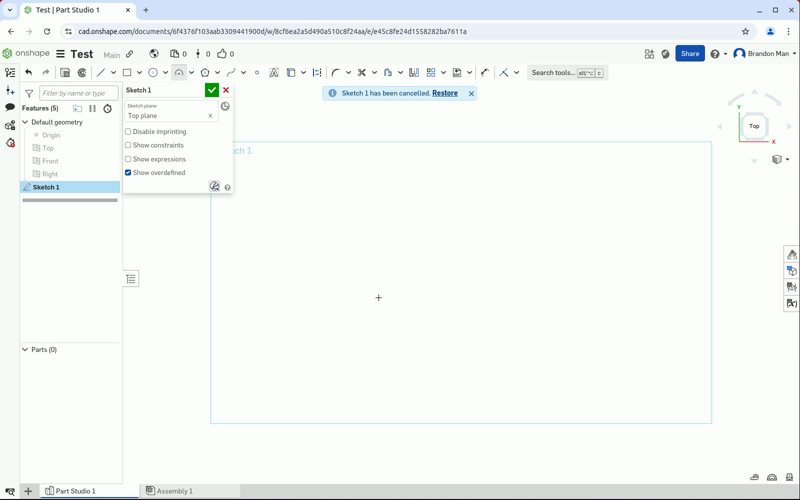
key_down(shift)
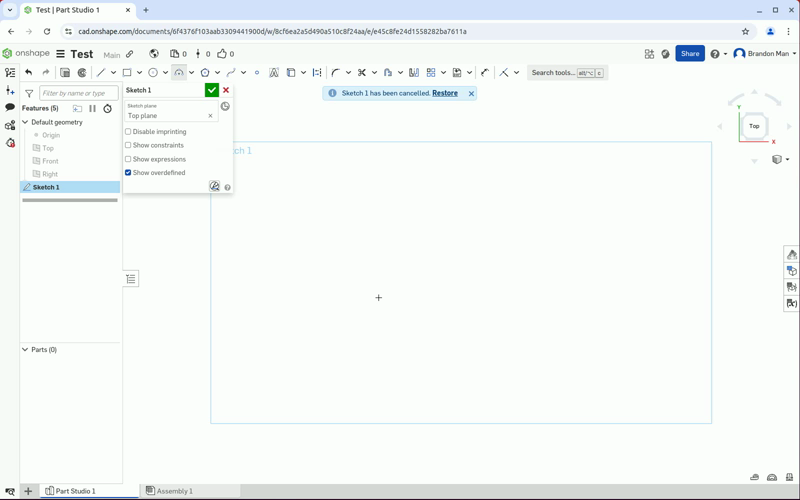
mouse_move(378, 268)
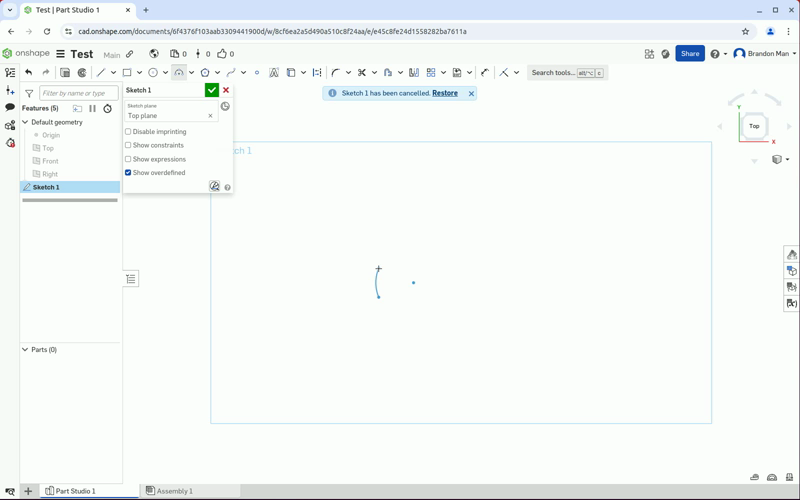
click(378, 268)
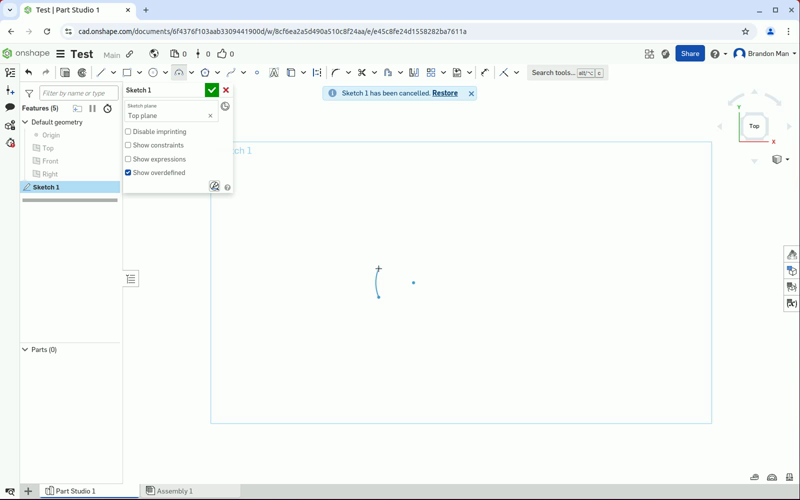
mouse_move(377, 282)
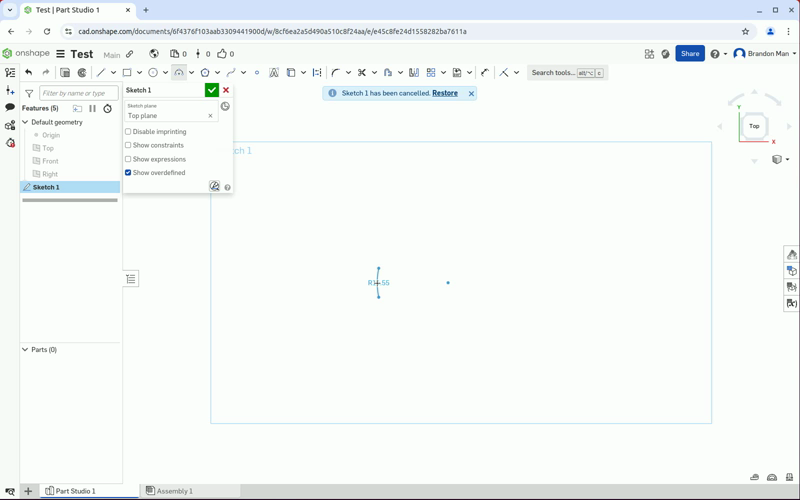
click(377, 282)
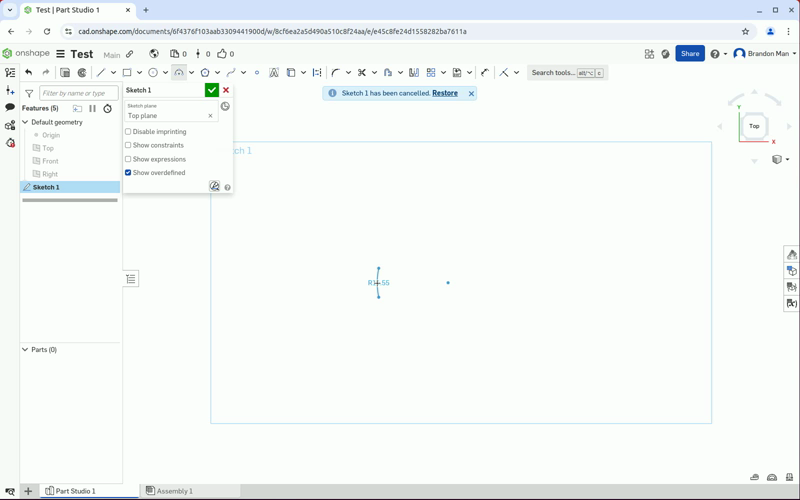
key_up(shift)
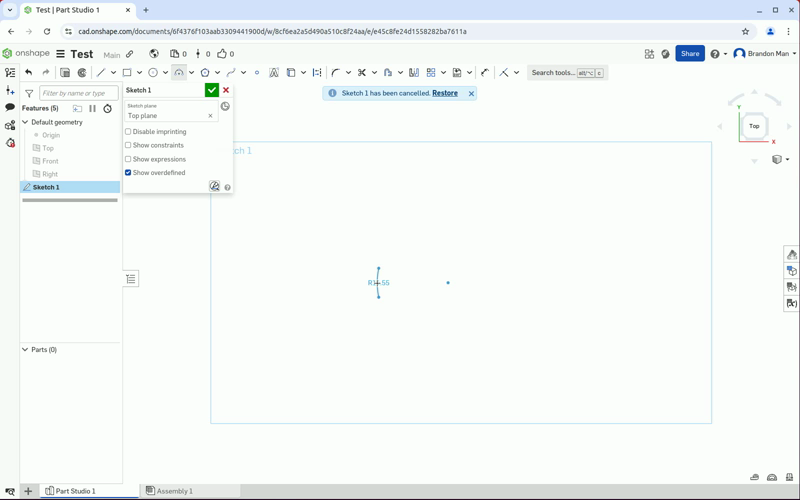
mouse_move(378, 268)
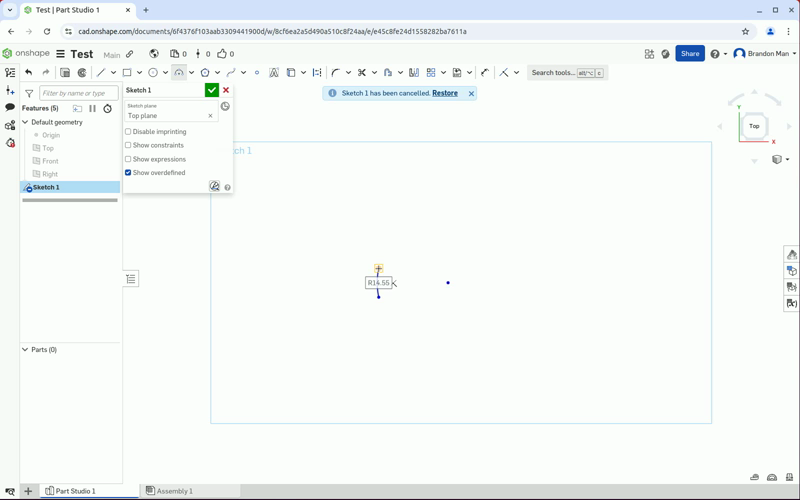
click(378, 268)
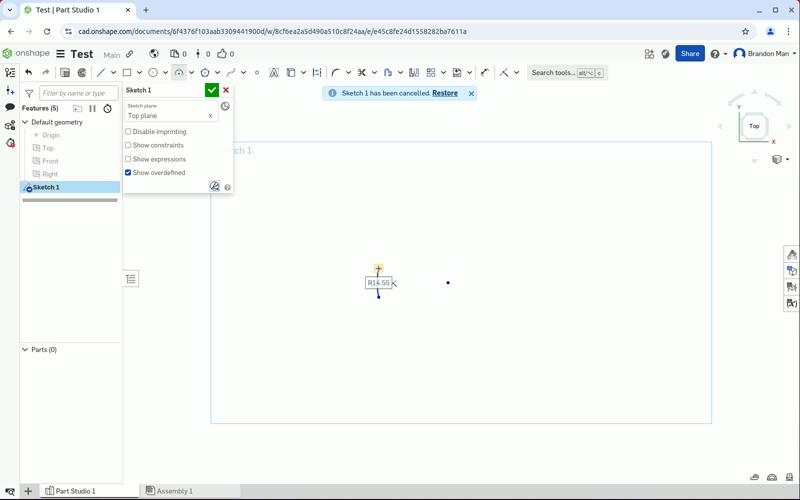
mouse_move(378, 297)
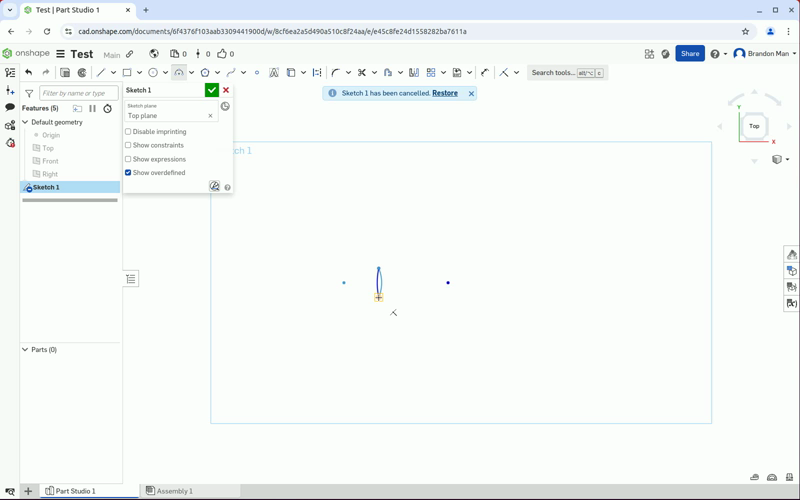
click(378, 297)
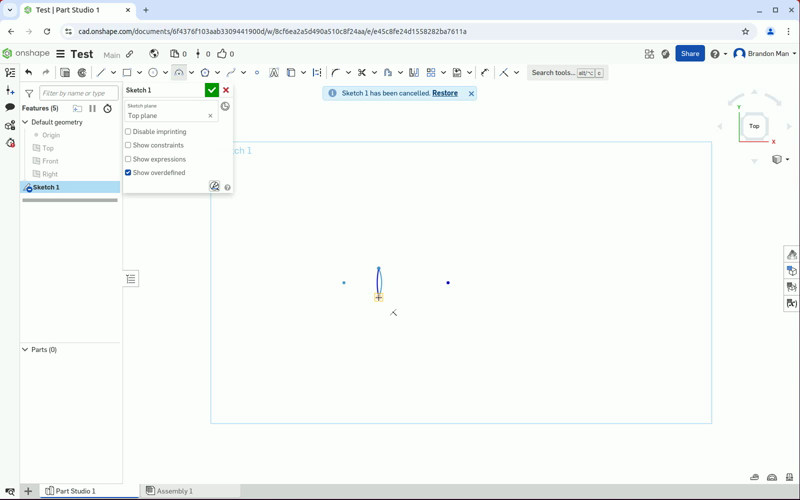
key_down(shift)
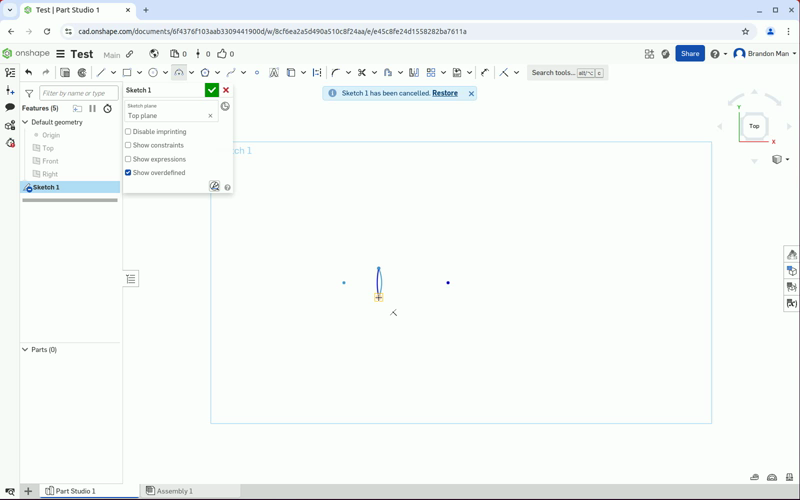
mouse_move(346, 282)
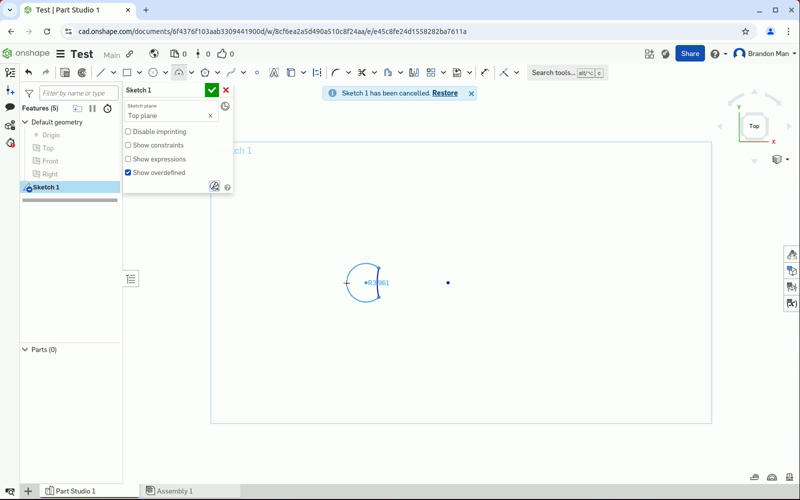
click(346, 282)
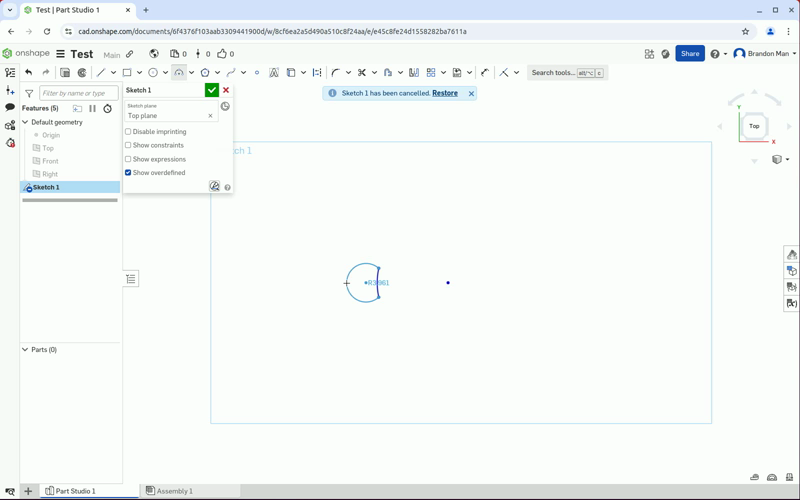
key_up(shift)
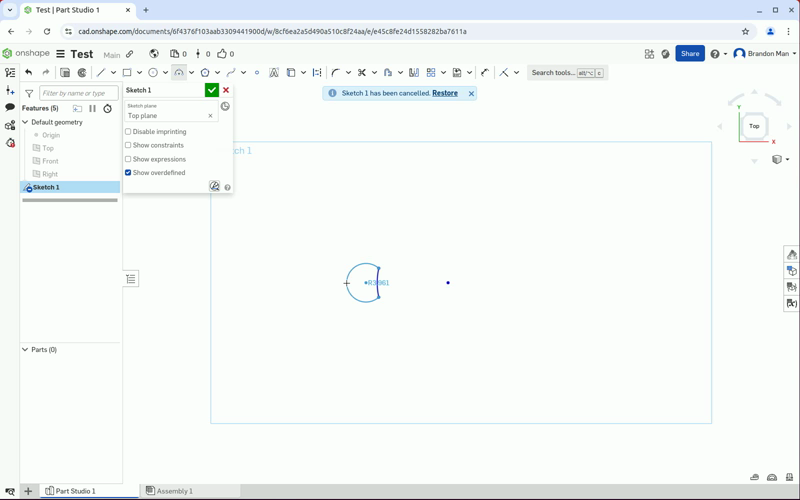
key(esc)
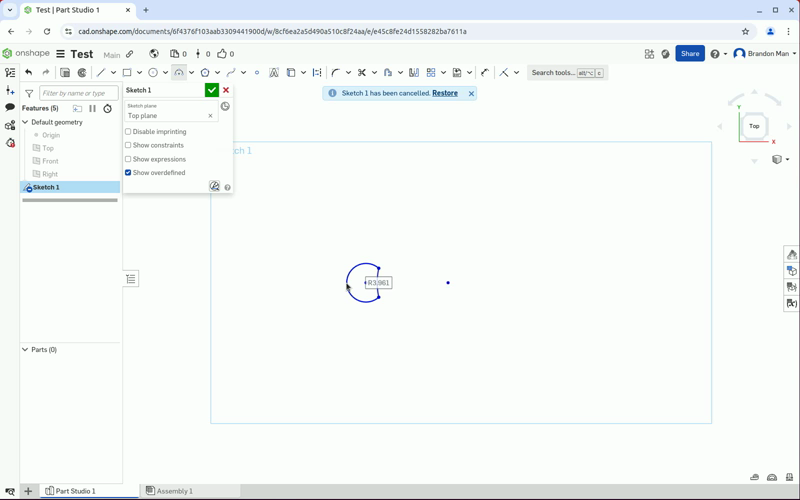
key(c)
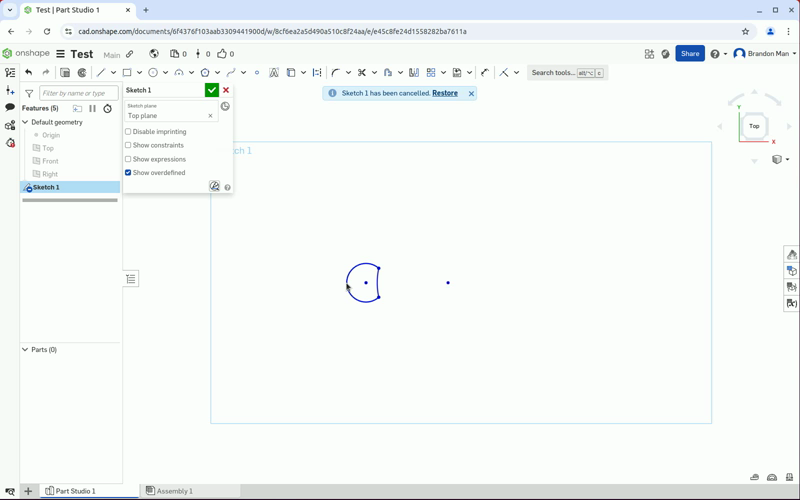
key_down(shift)
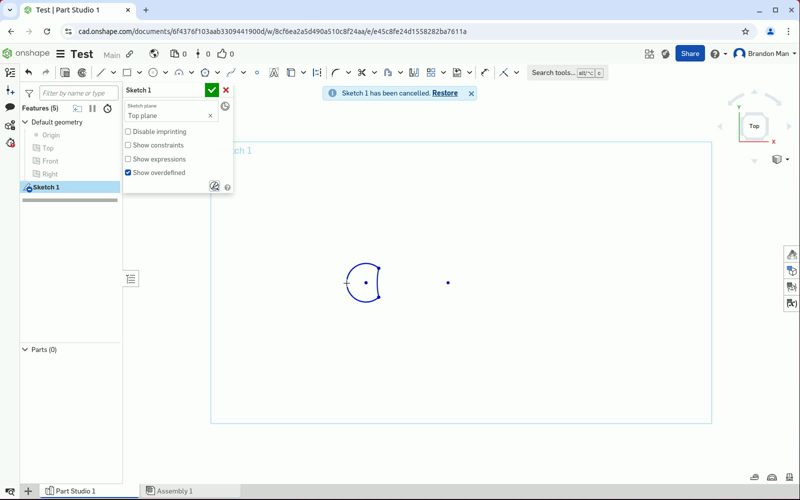
mouse_move(365, 282)
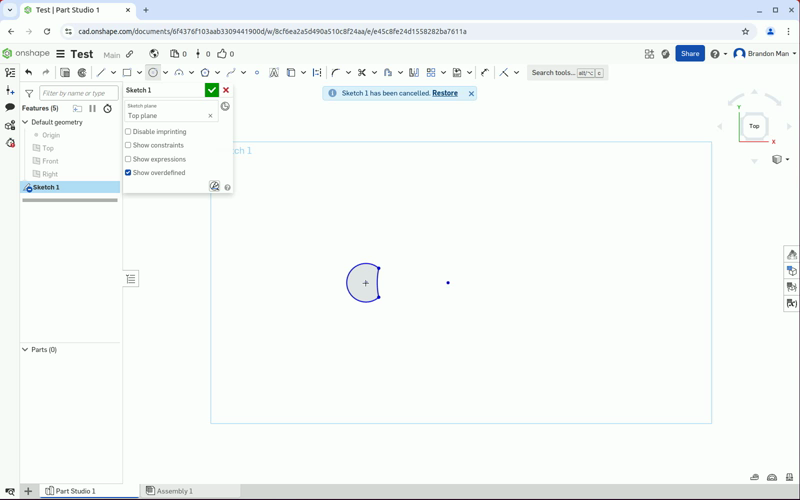
click(365, 282)
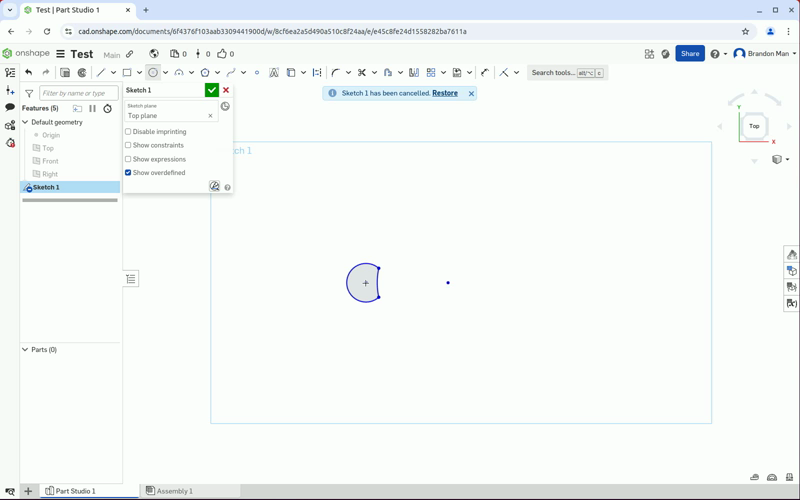
key_up(shift)
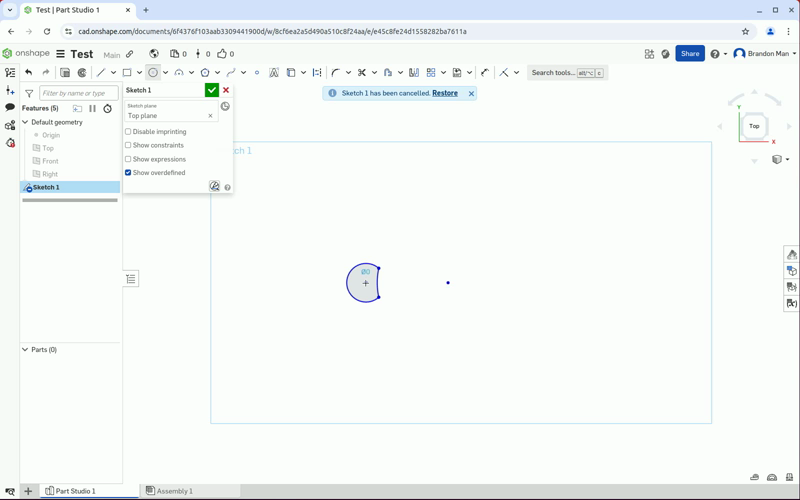
mouse_move(371, 282)
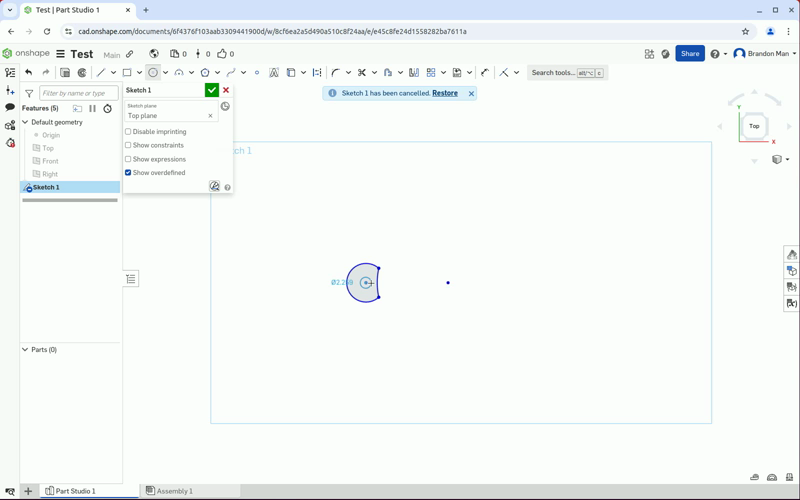
click(371, 282)
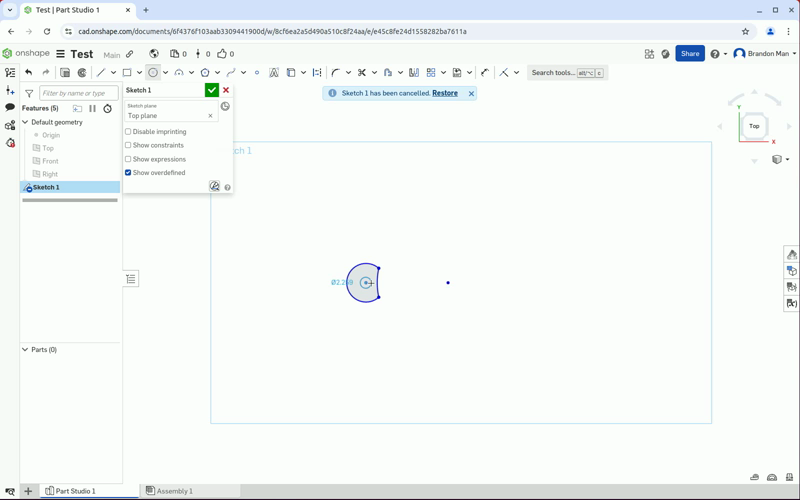
key(esc)
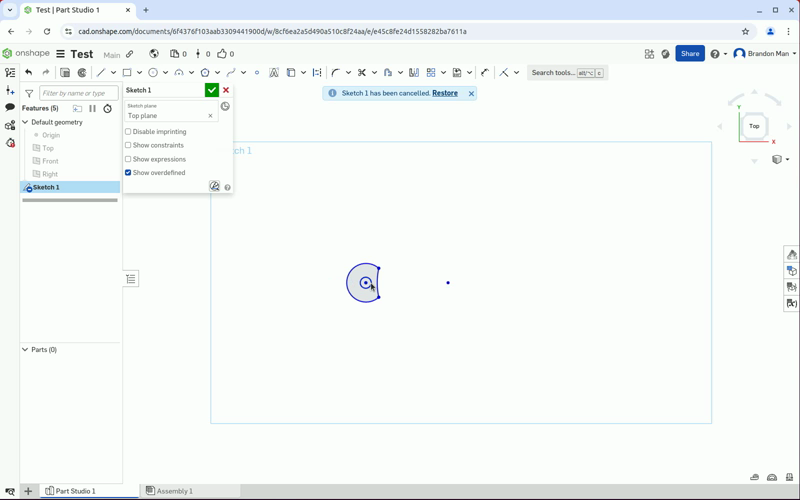
mouse_move(365, 296)
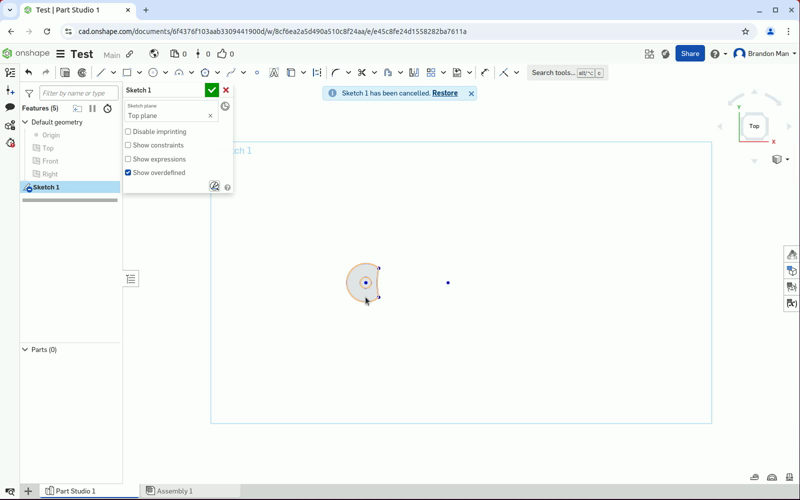
scroll(6)
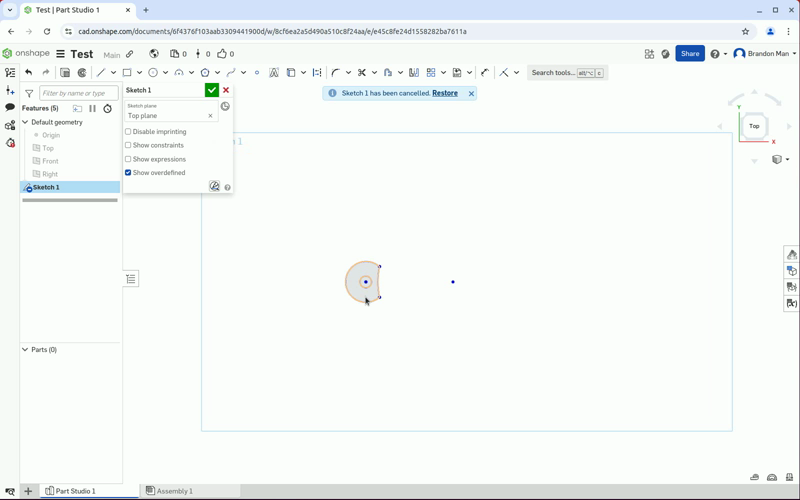
scroll(6)
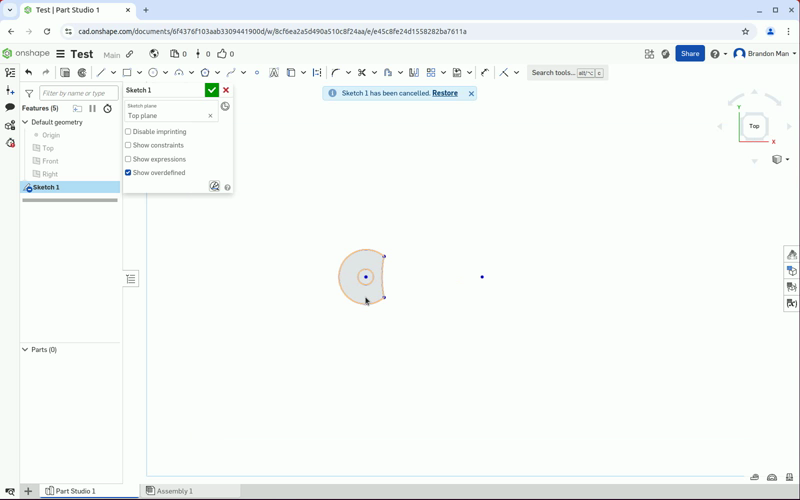
scroll(6)
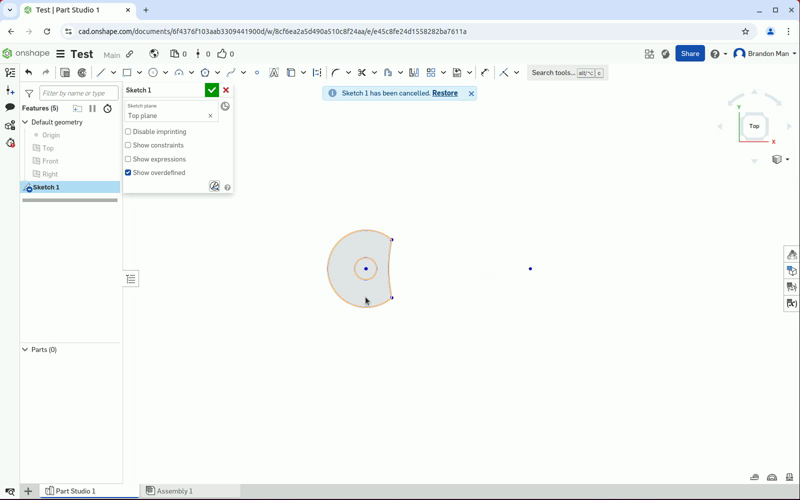
scroll(6)
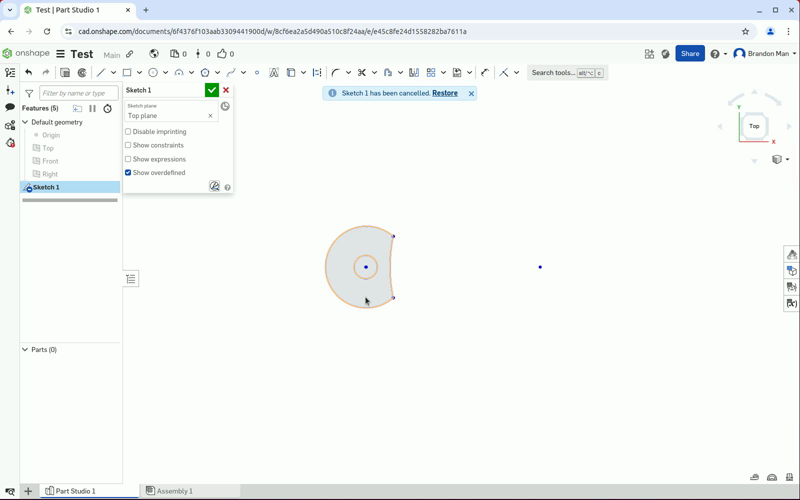
scroll(6)
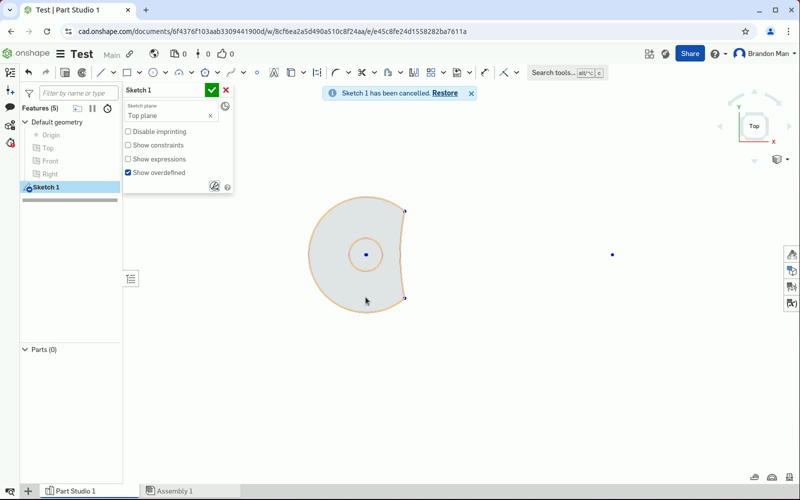
scroll(6)
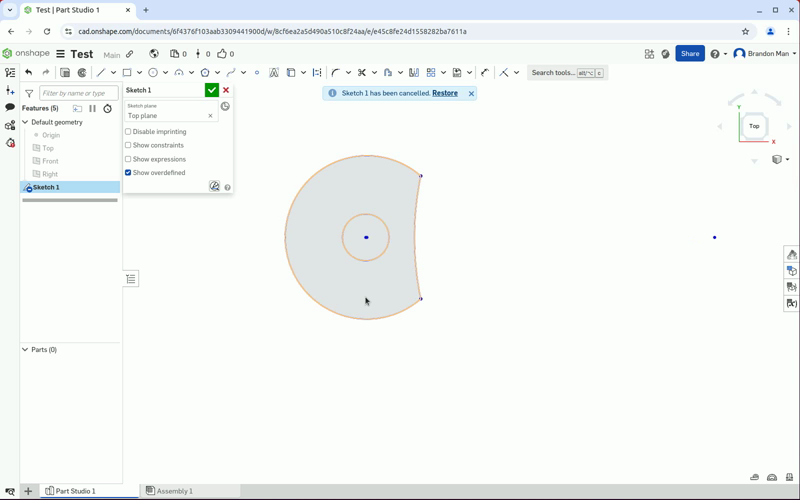
scroll(6)
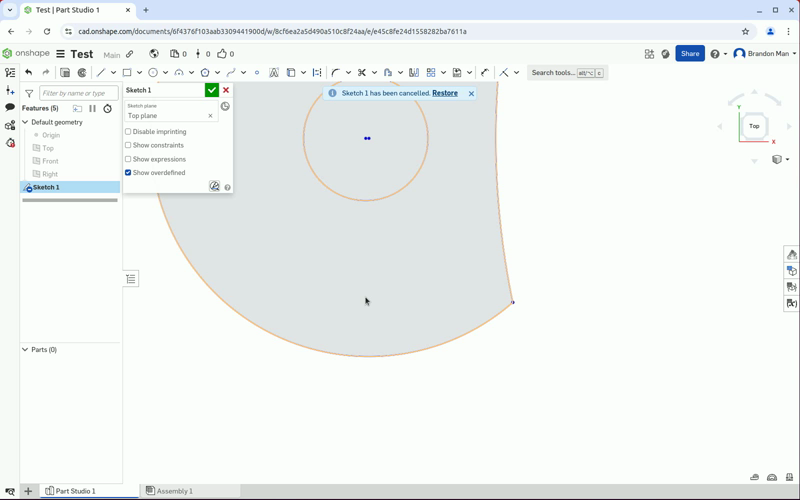
click(365, 296)
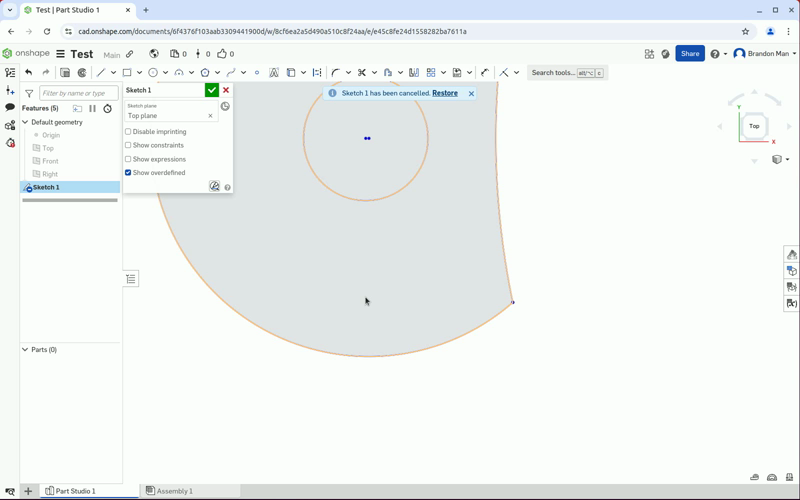
scroll(-6)
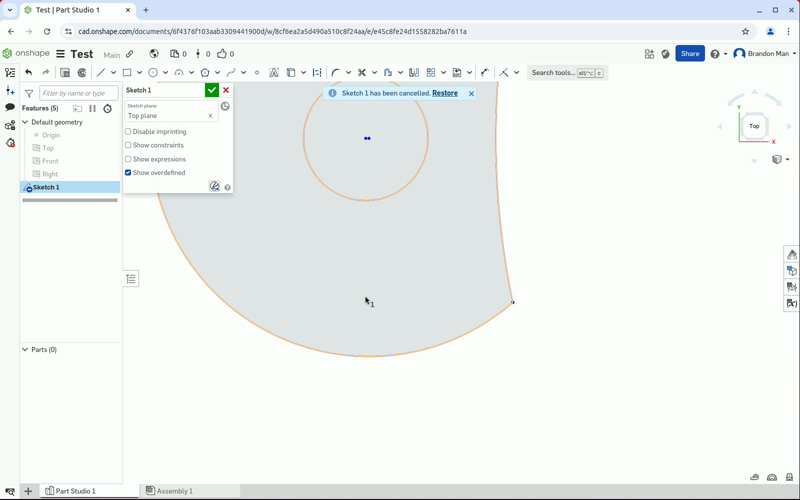
scroll(-6)
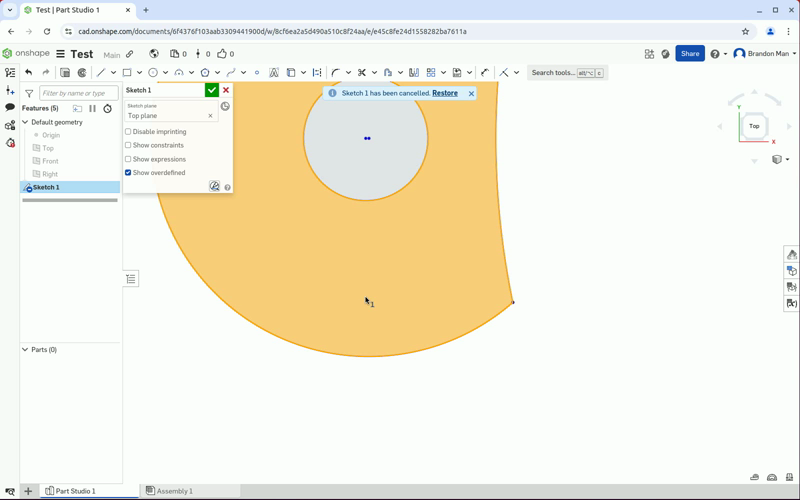
scroll(-6)
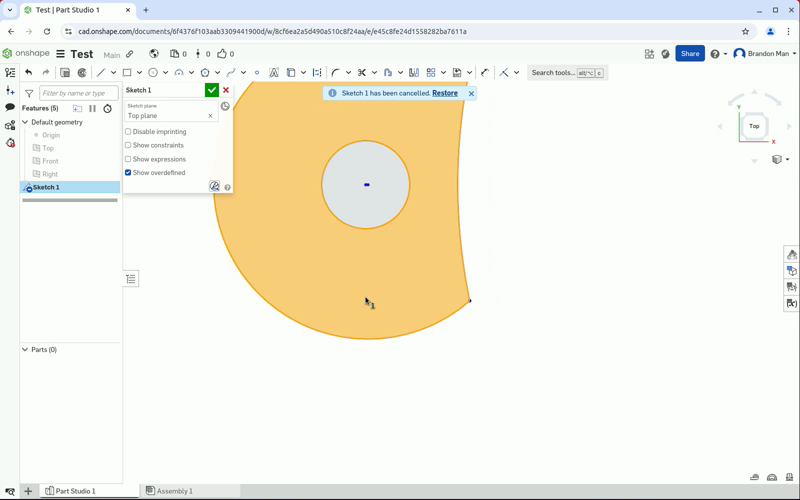
scroll(-6)
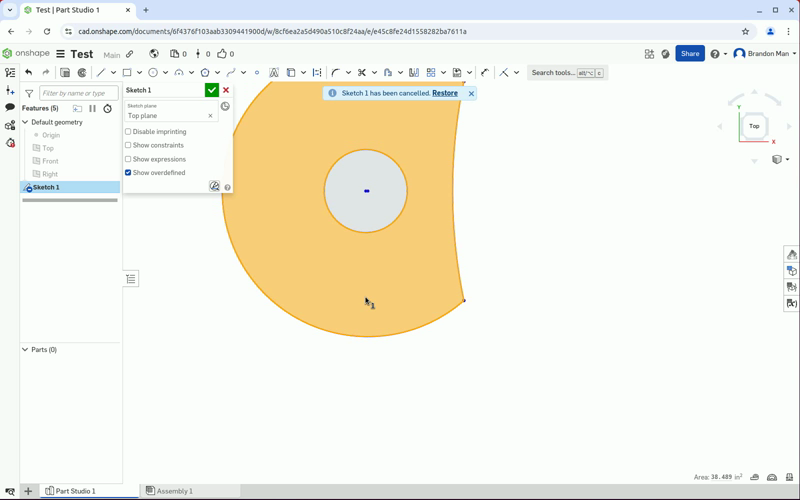
scroll(-6)
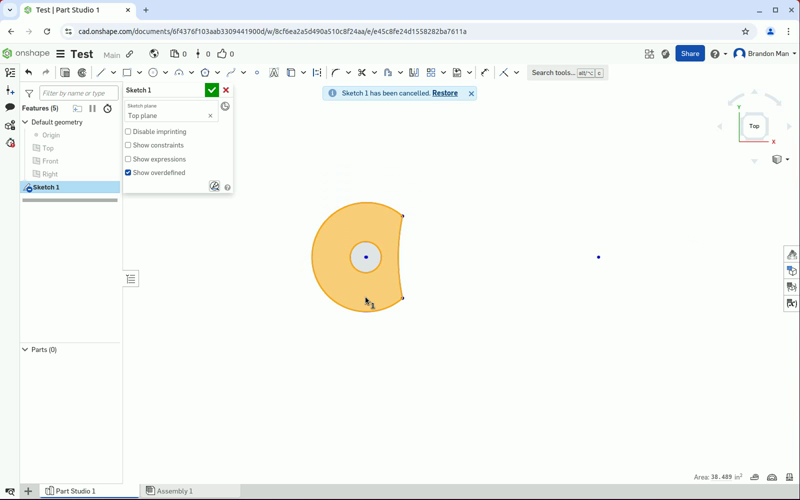
scroll(-6)
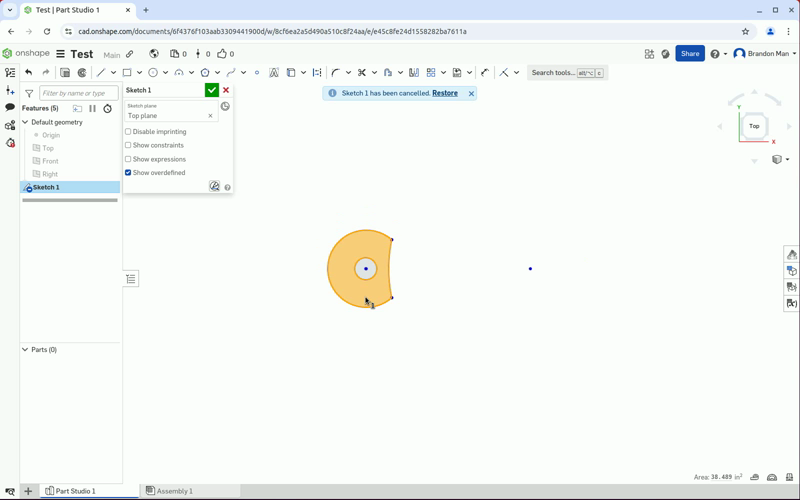
scroll(-6)
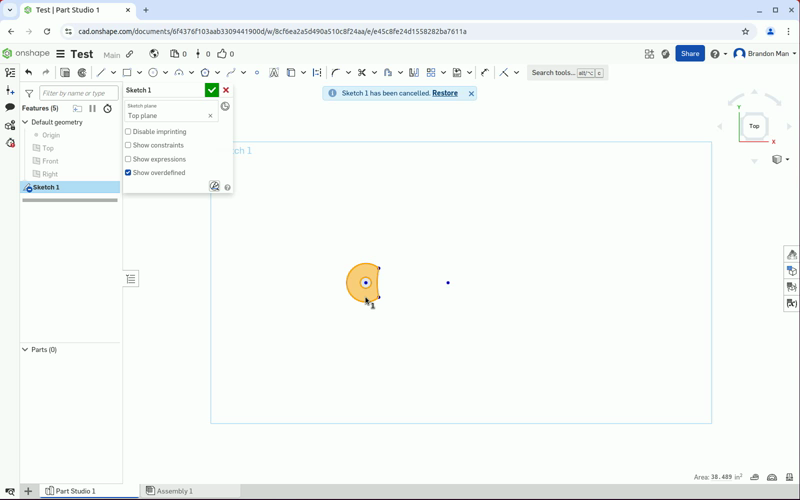
mouse_move(73, 352)
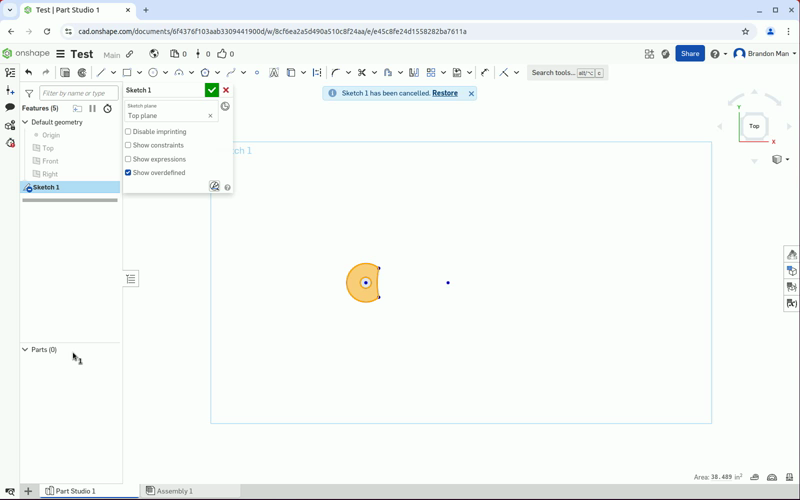
key(shift+y)
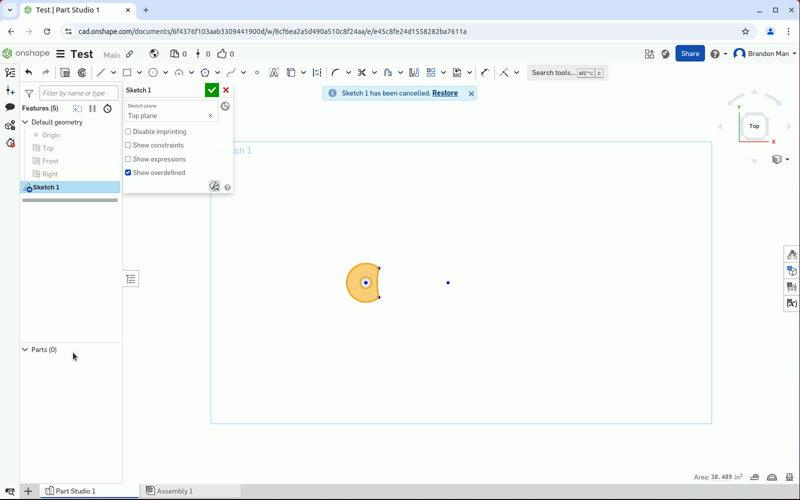
key(shift+e)
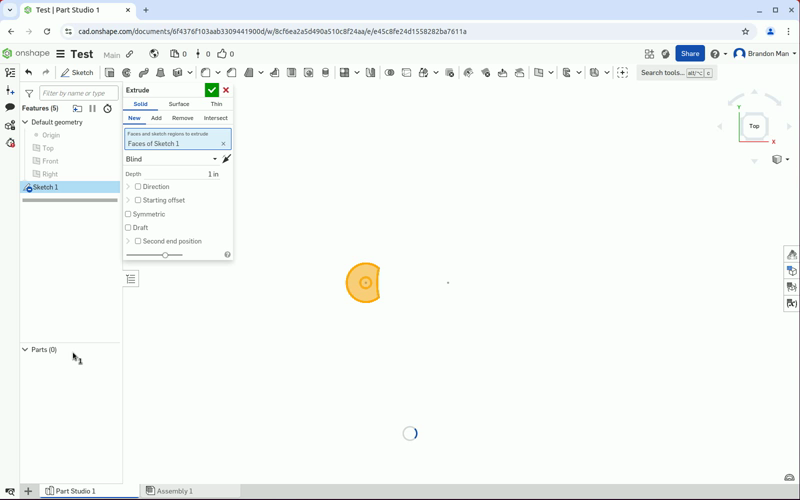
mouse_move(143, 106)
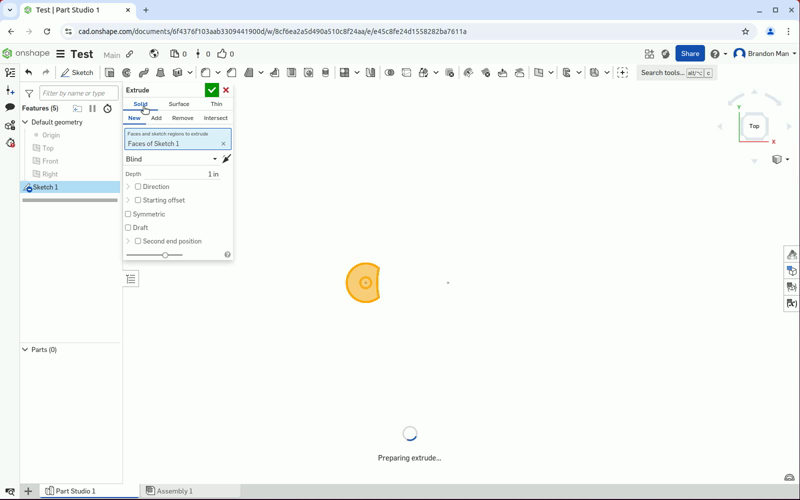
click(143, 106)
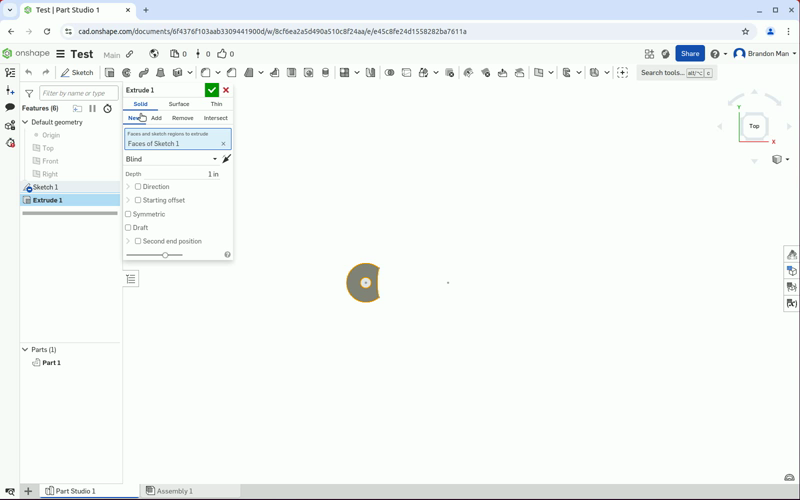
mouse_move(137, 120)
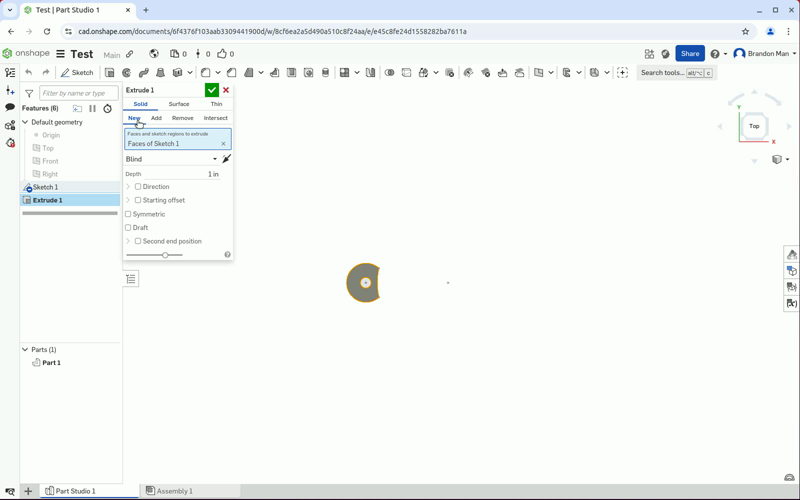
click(137, 120)
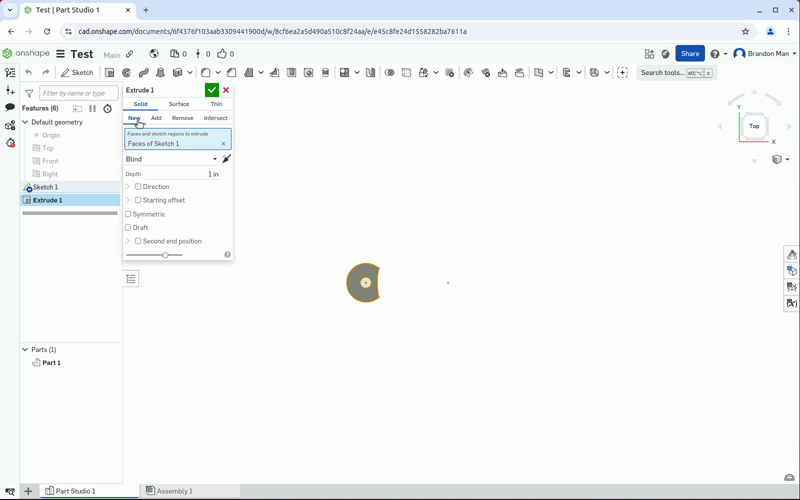
key(tab, 4)
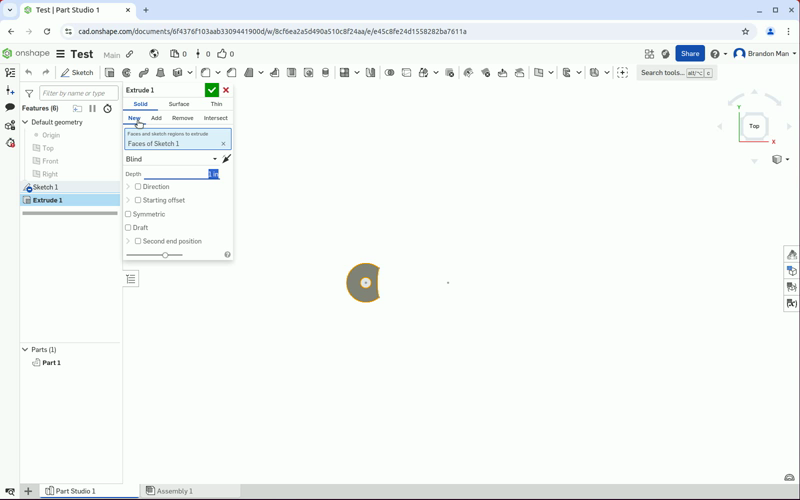
text(6.74)
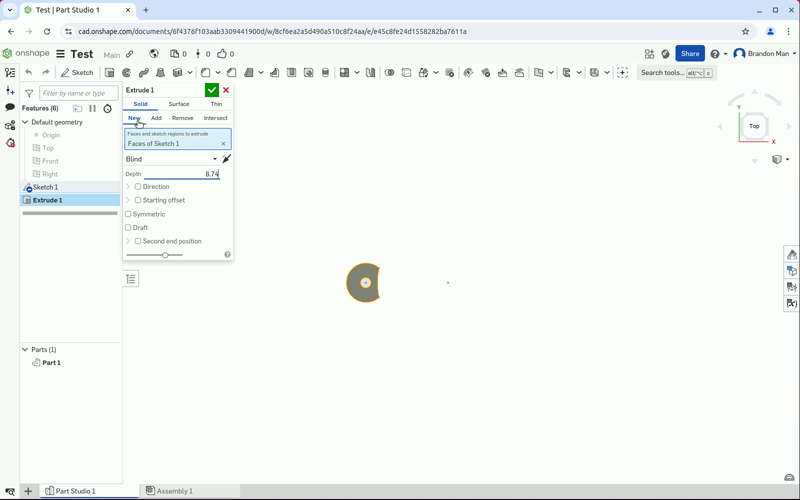
key(enter)
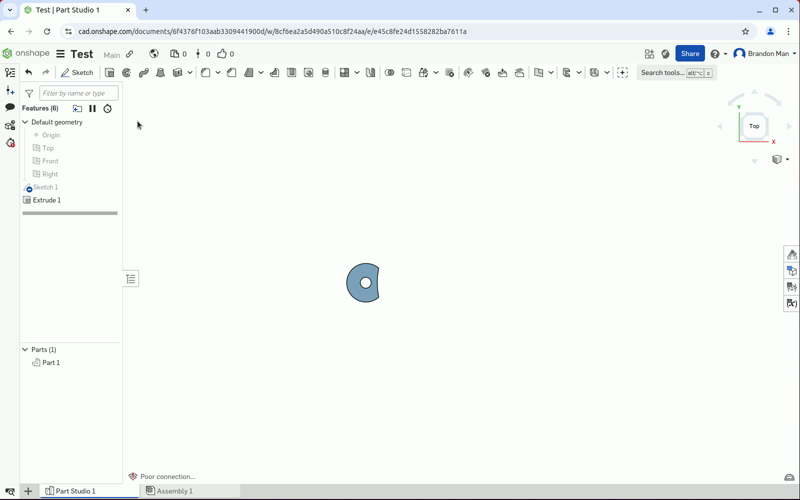
key(shift+h)
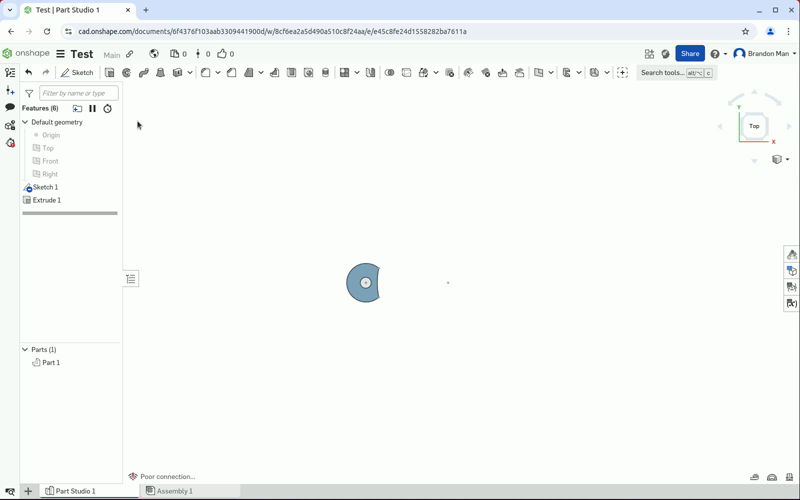
key(shift+h)
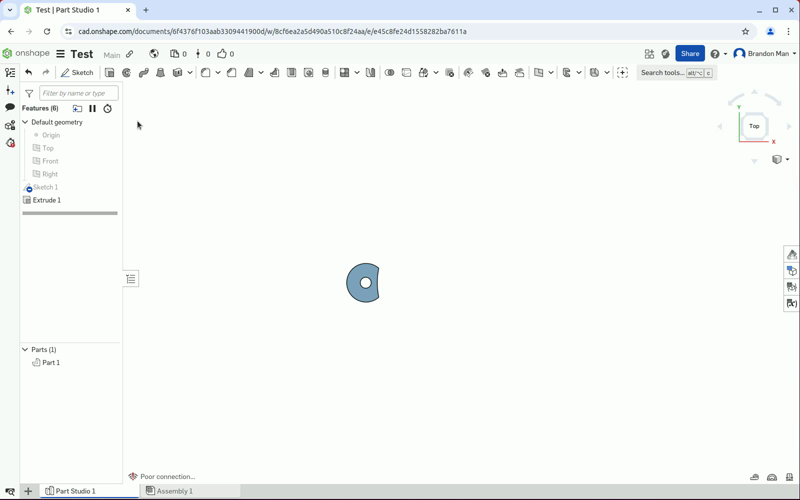
mouse_move(73, 189)
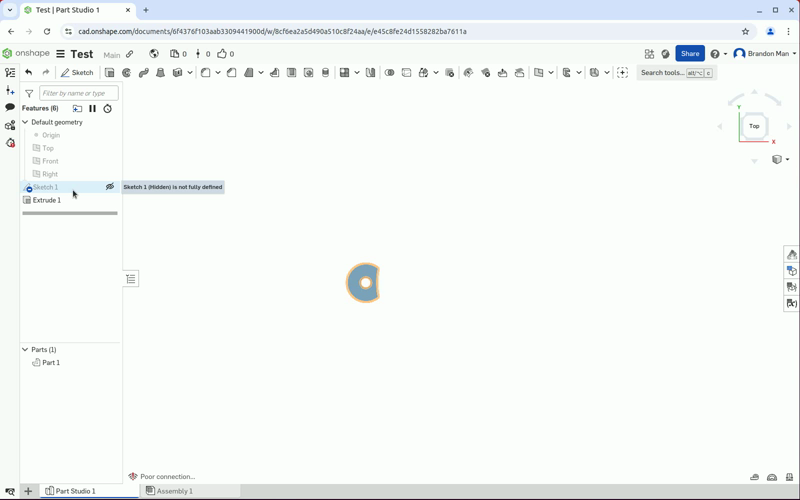
click(73, 189)
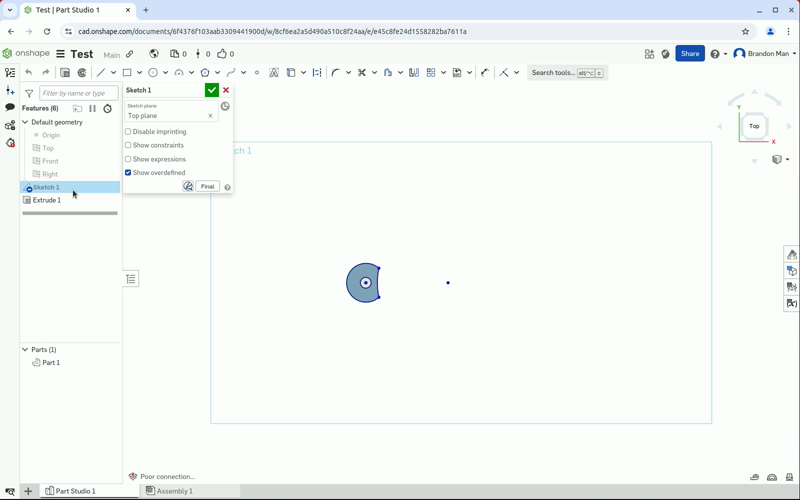
mouse_move(229, 92)
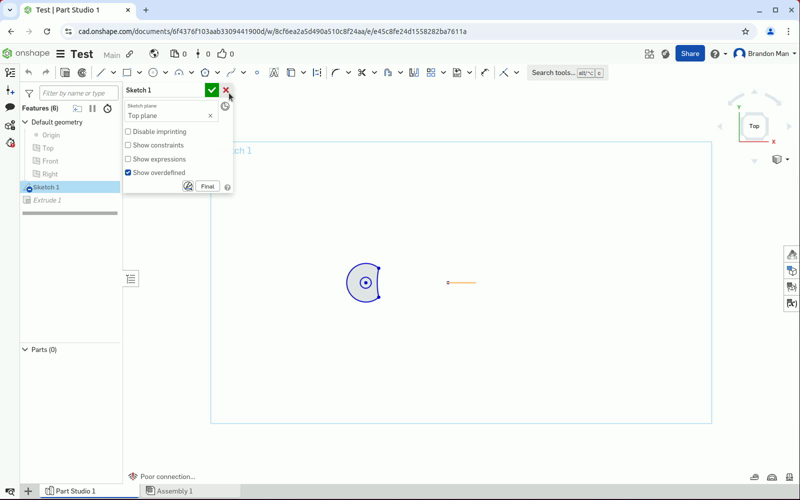
click(229, 92)
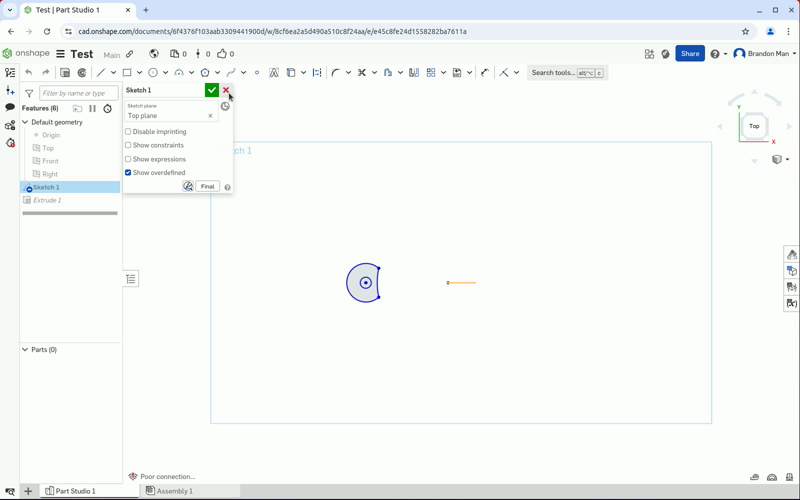
key(shift+s)
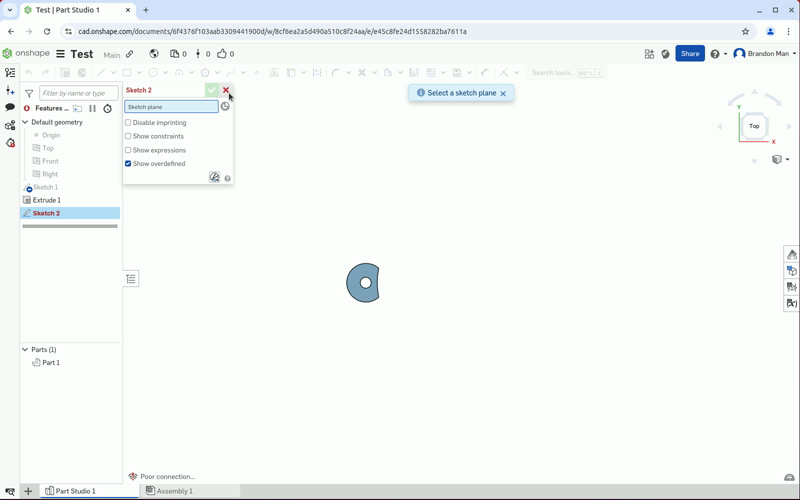
mouse_move(73, 150)
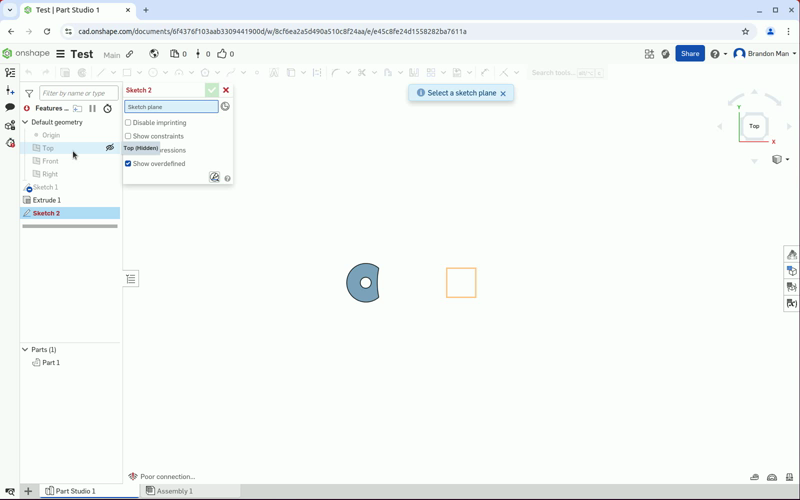
click(73, 150)
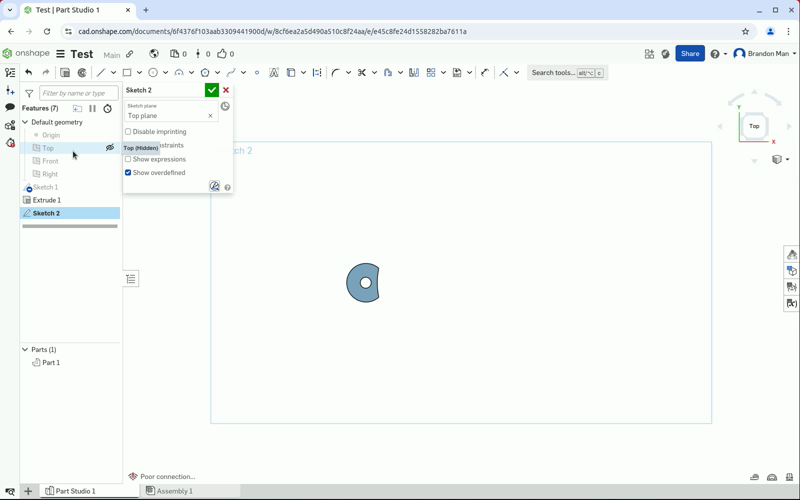
mouse_move(73, 352)
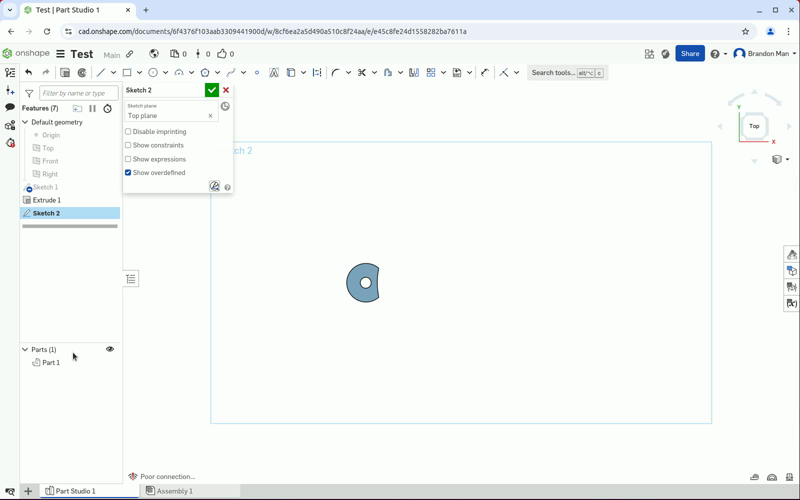
key(y)
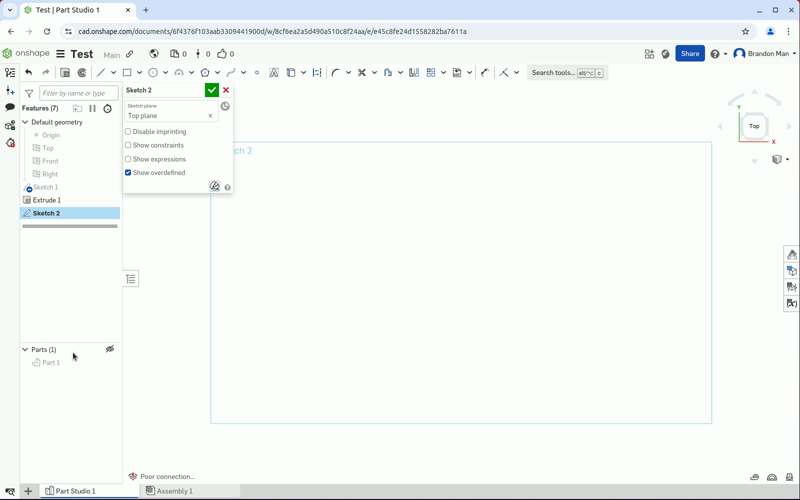
key(a)
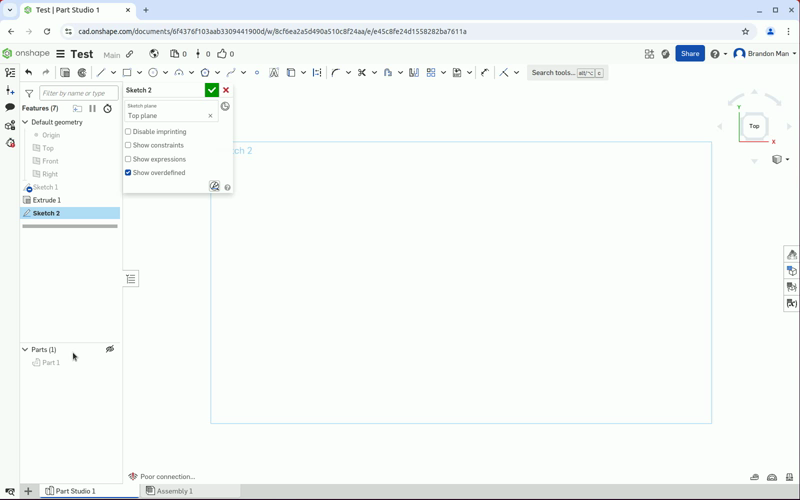
key_down(shift)
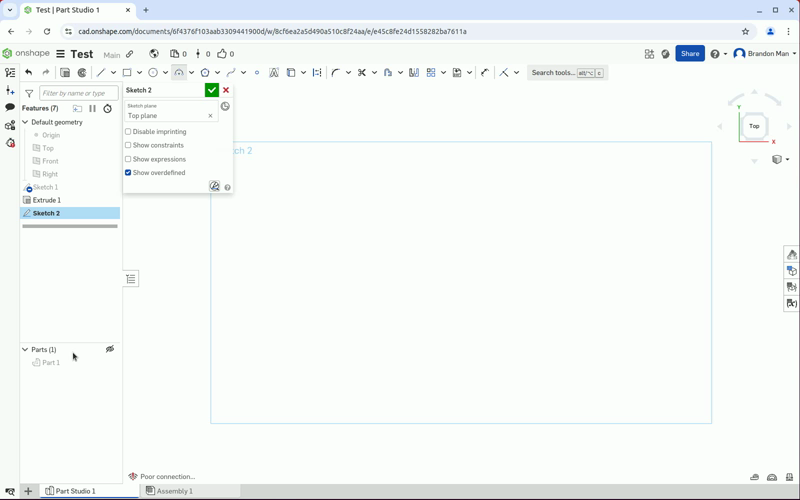
mouse_move(542, 297)
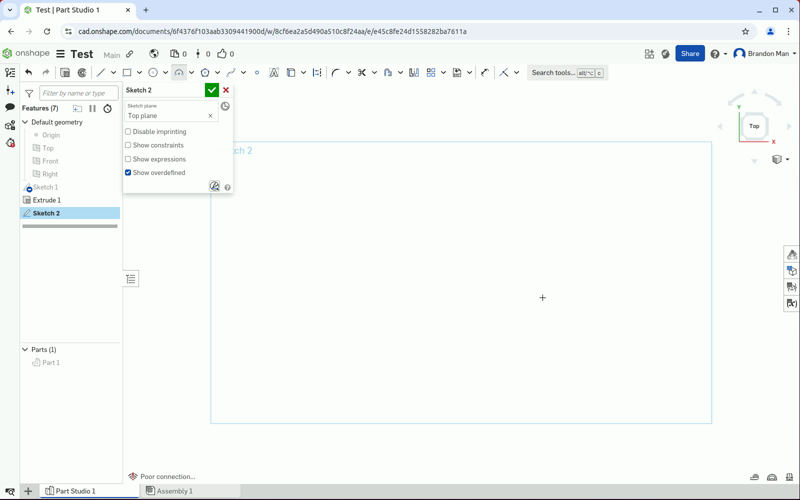
click(542, 297)
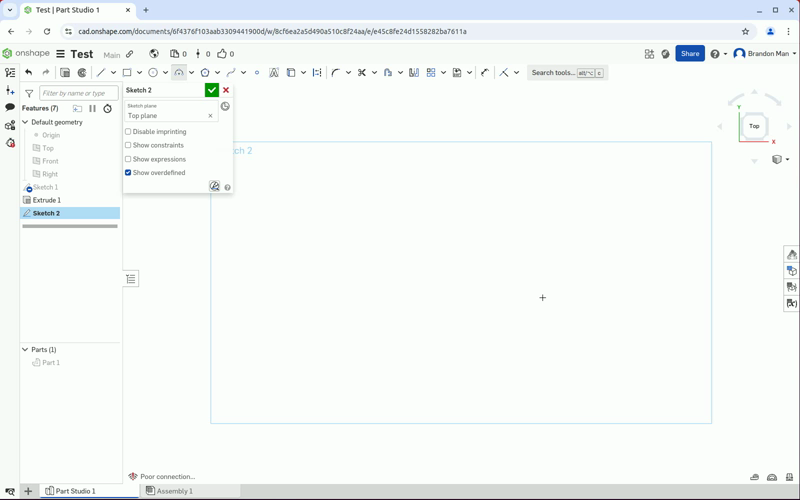
key_up(shift)
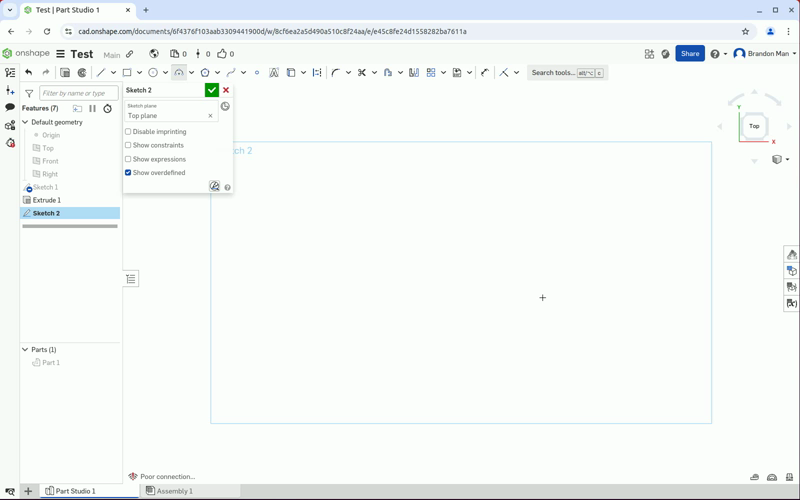
key_down(shift)
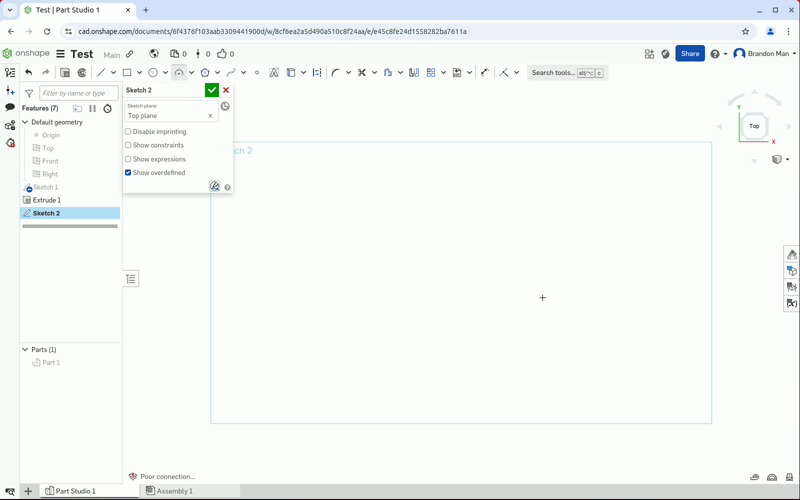
mouse_move(542, 268)
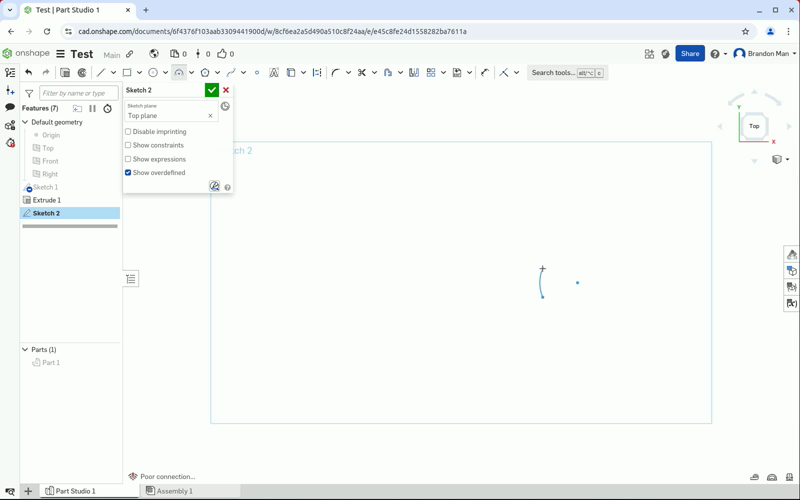
click(542, 268)
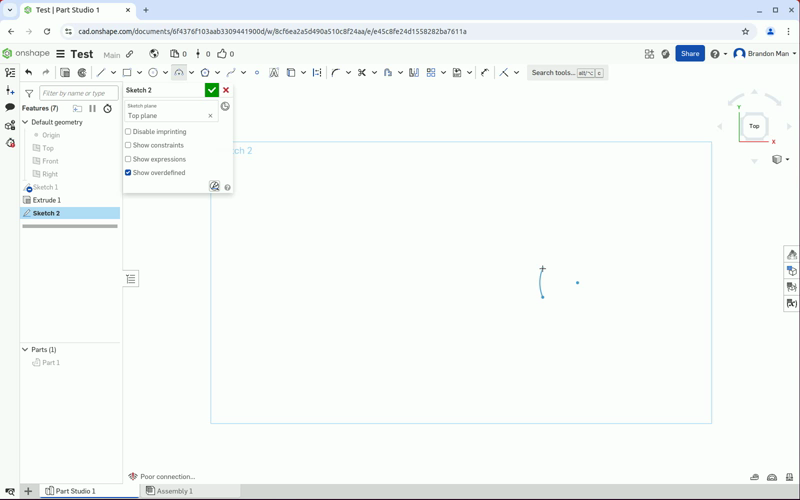
mouse_move(574, 282)
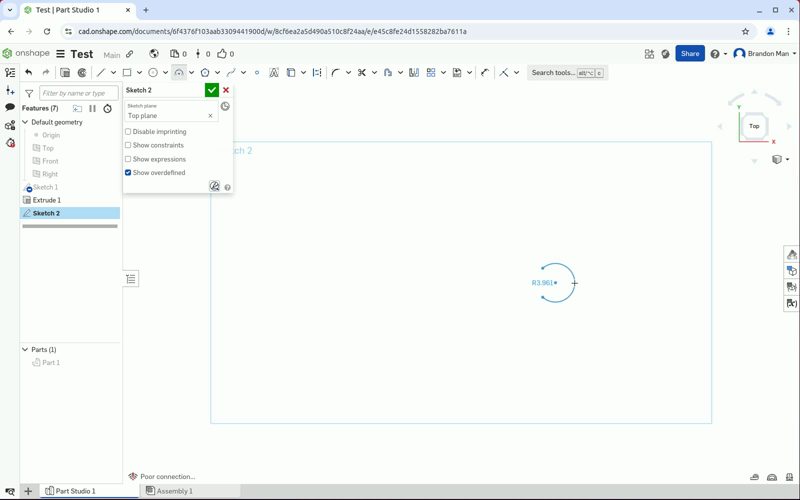
click(574, 282)
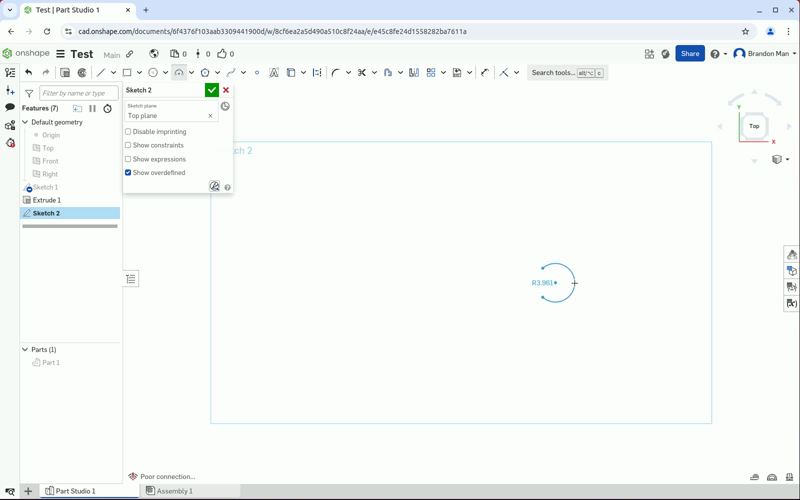
key_up(shift)
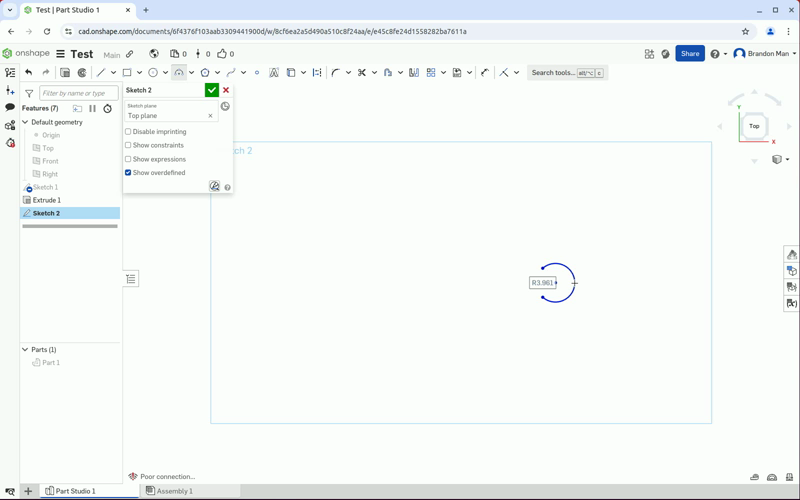
mouse_move(542, 268)
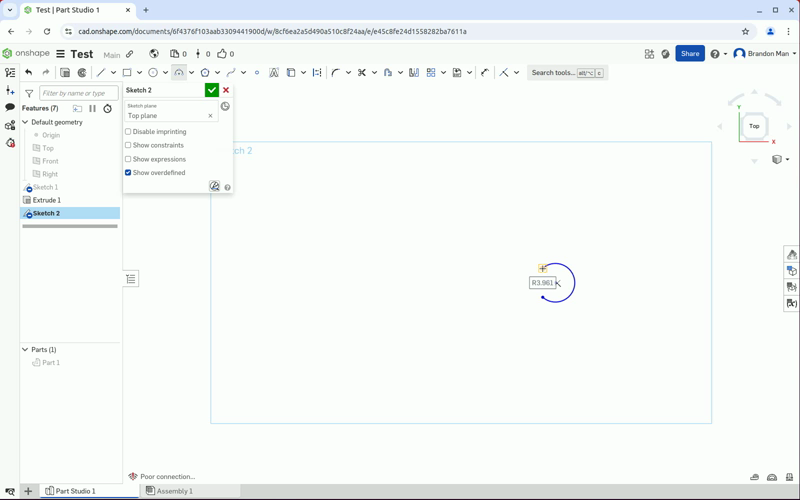
click(542, 268)
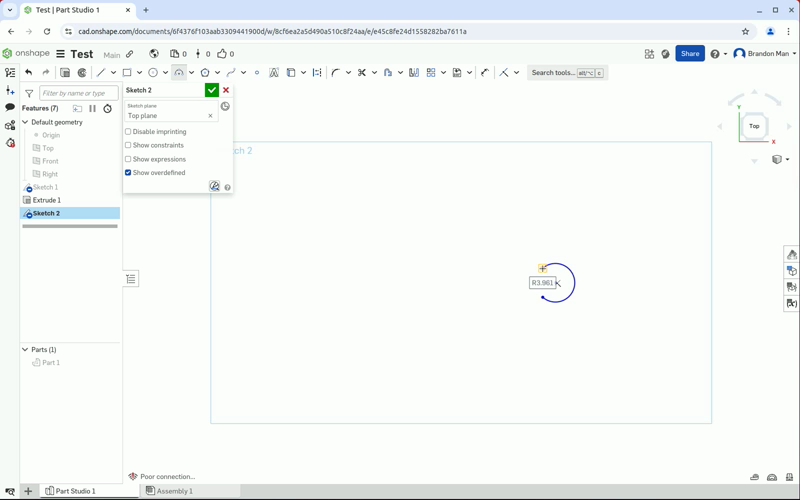
mouse_move(542, 297)
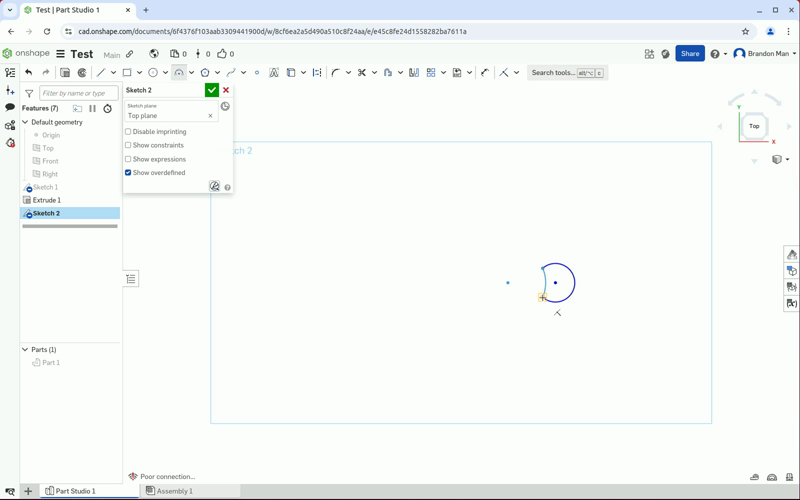
click(542, 297)
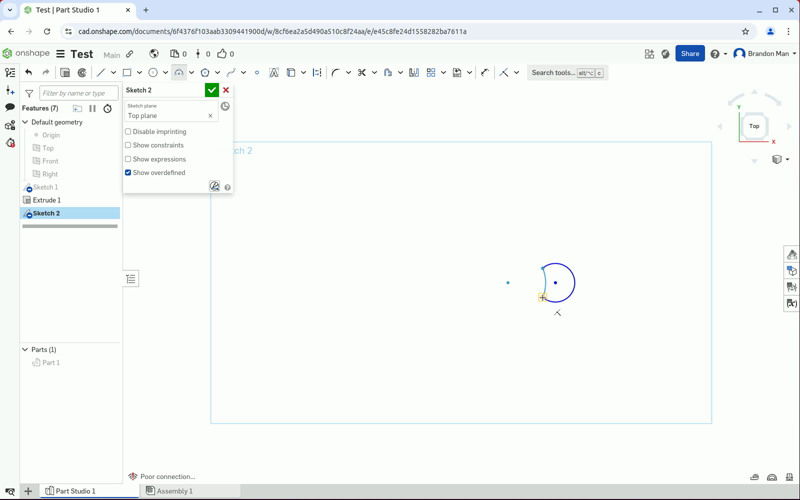
key_down(shift)
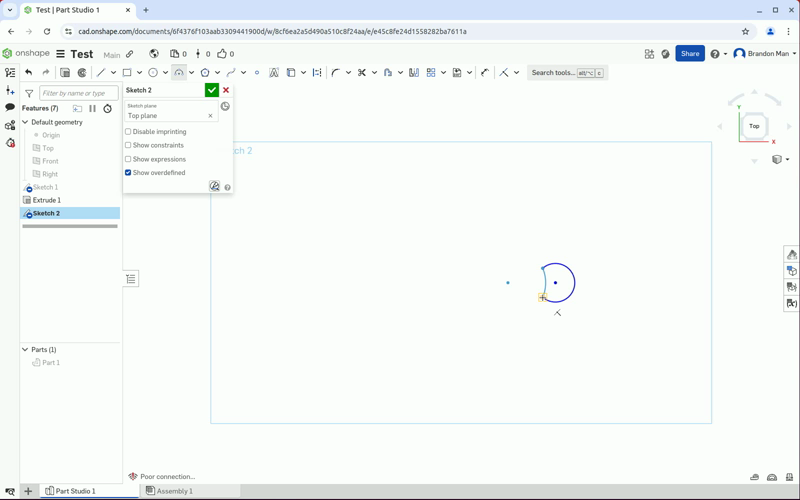
mouse_move(544, 282)
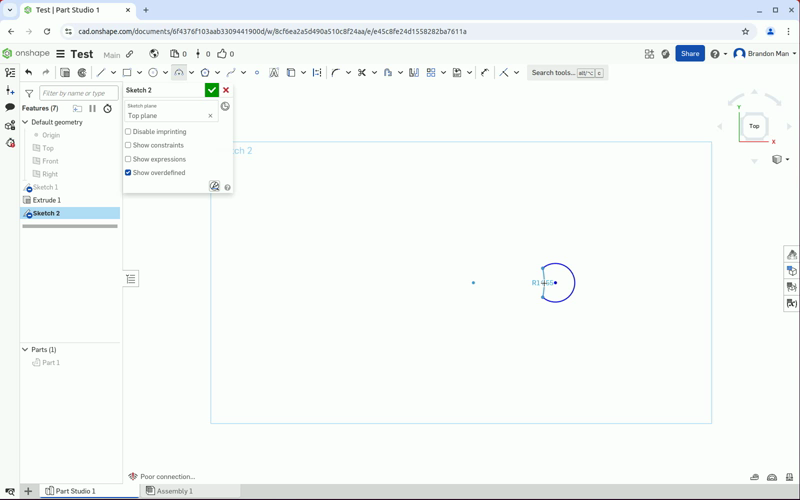
click(544, 282)
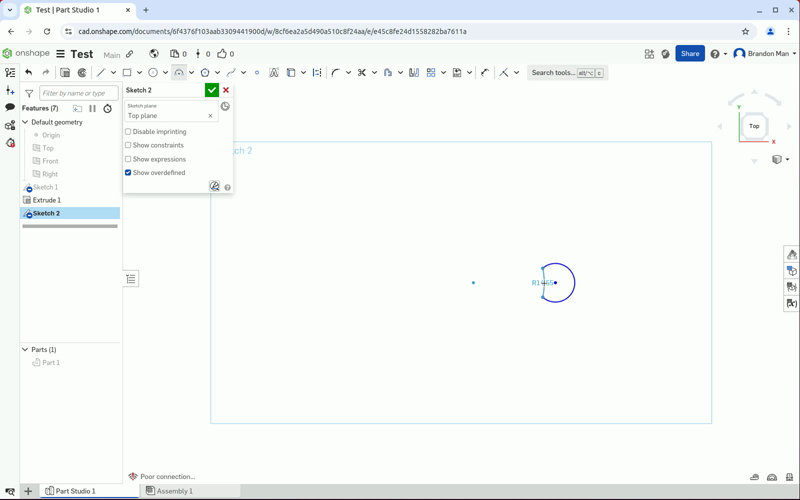
key_up(shift)
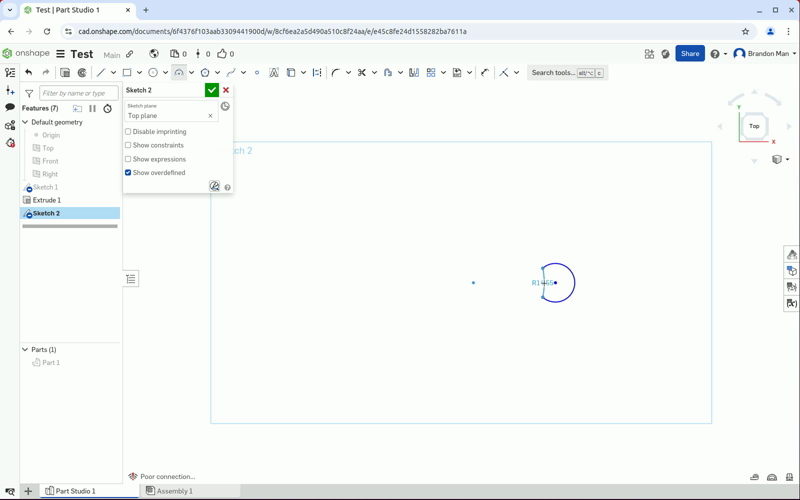
key(esc)
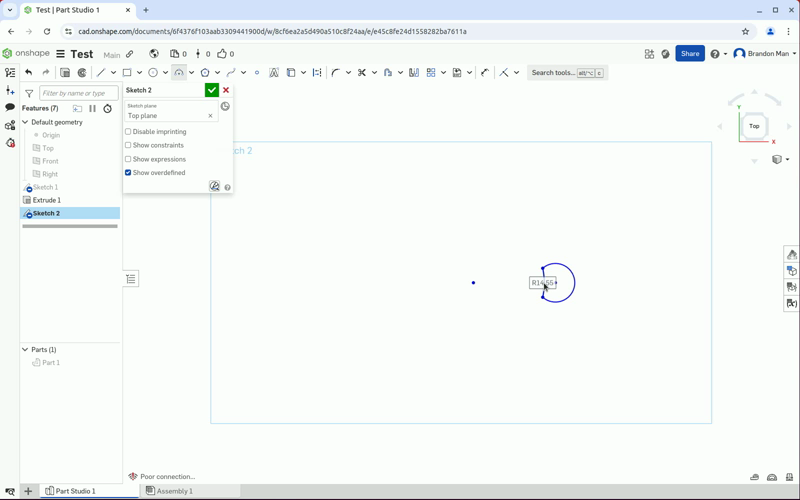
key(c)
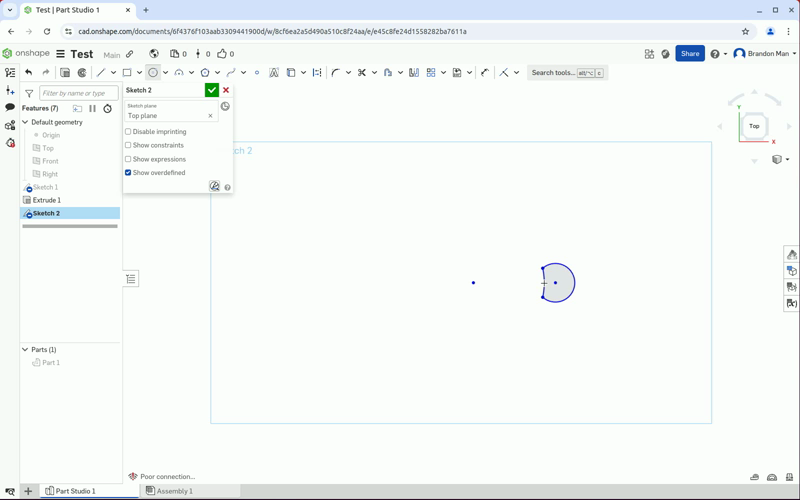
key_down(shift)
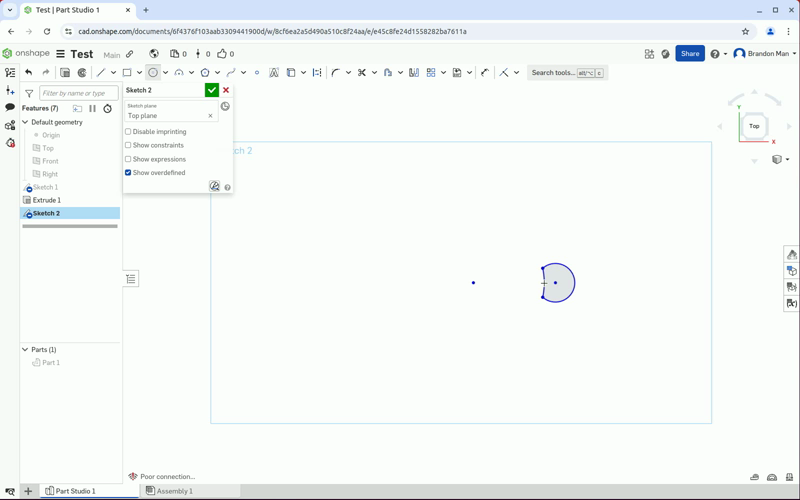
mouse_move(555, 282)
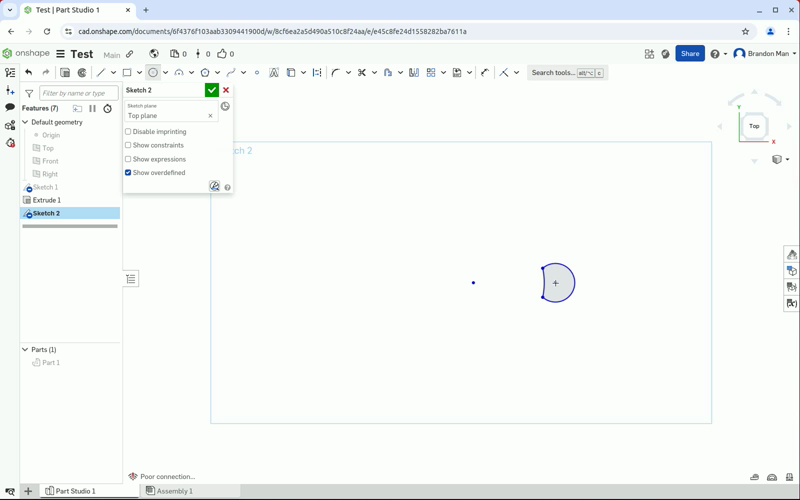
click(555, 282)
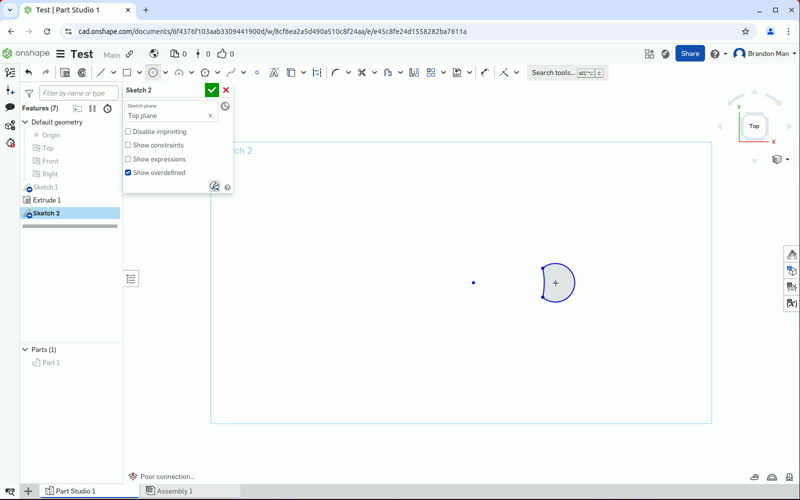
key_up(shift)
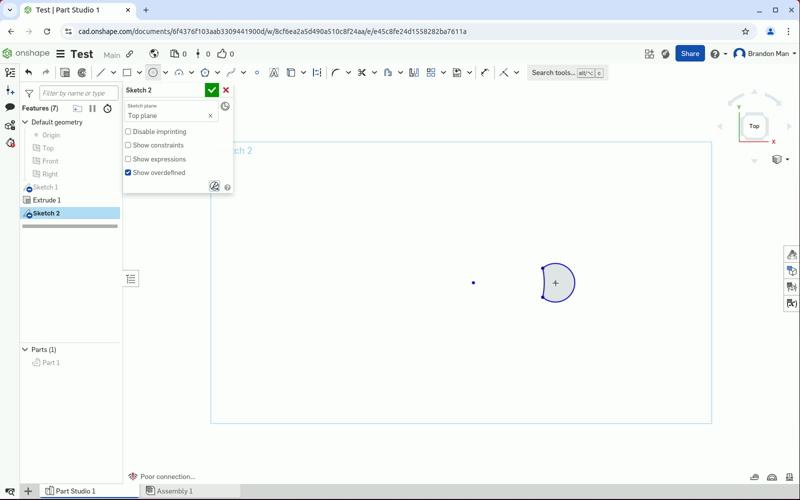
mouse_move(561, 282)
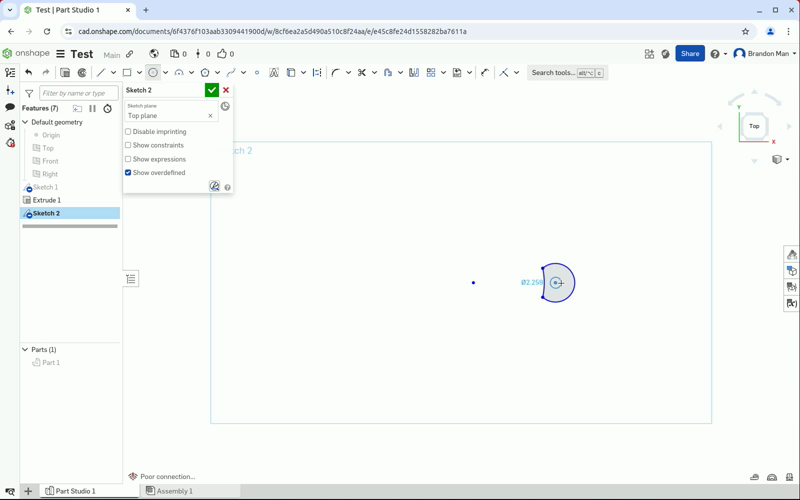
click(561, 282)
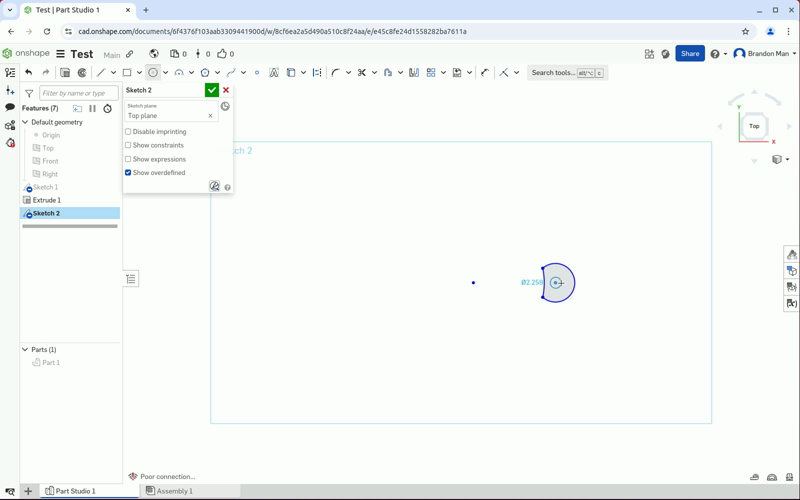
key(esc)
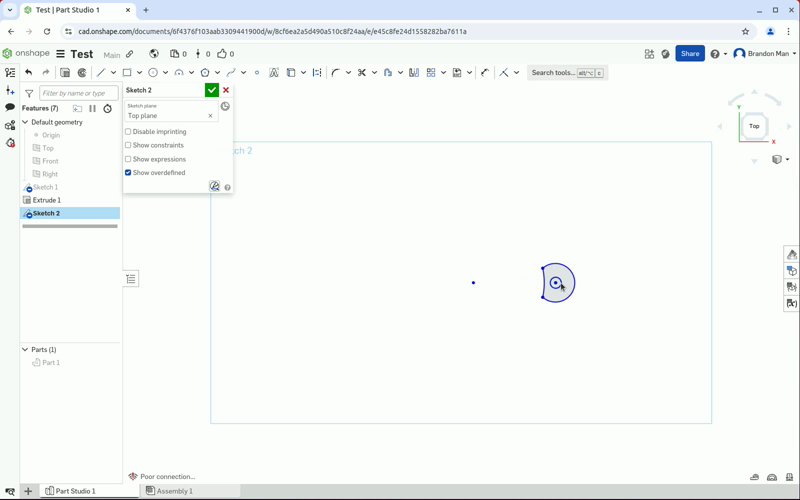
mouse_move(558, 294)
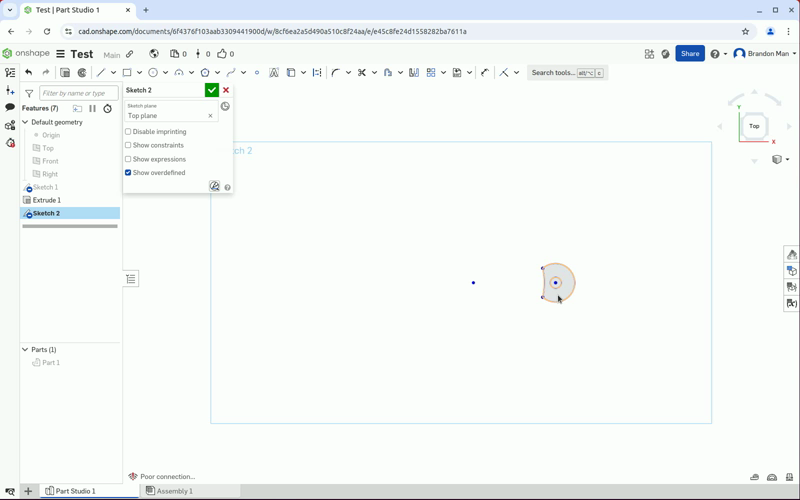
scroll(6)
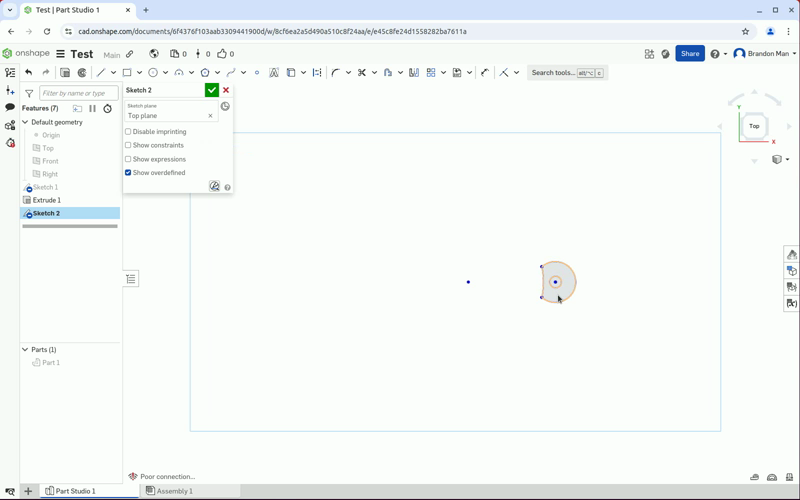
scroll(6)
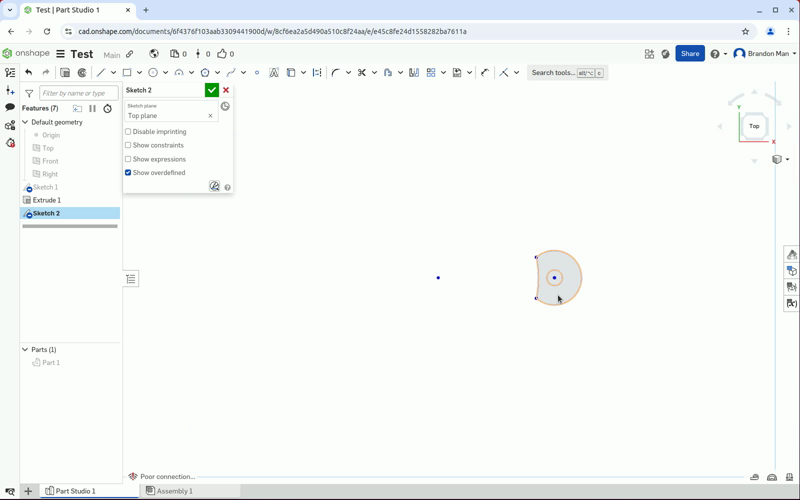
scroll(6)
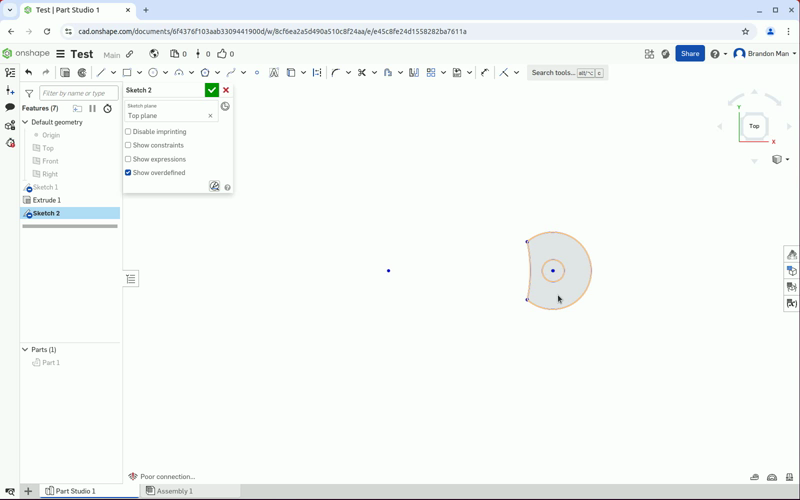
scroll(6)
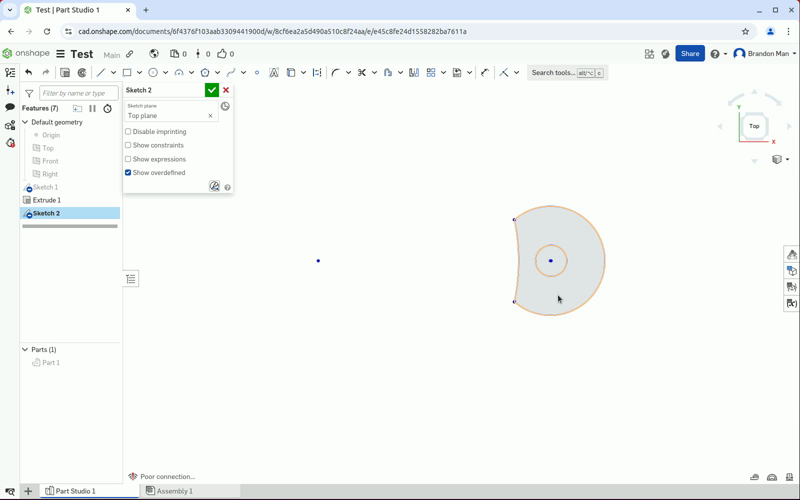
scroll(6)
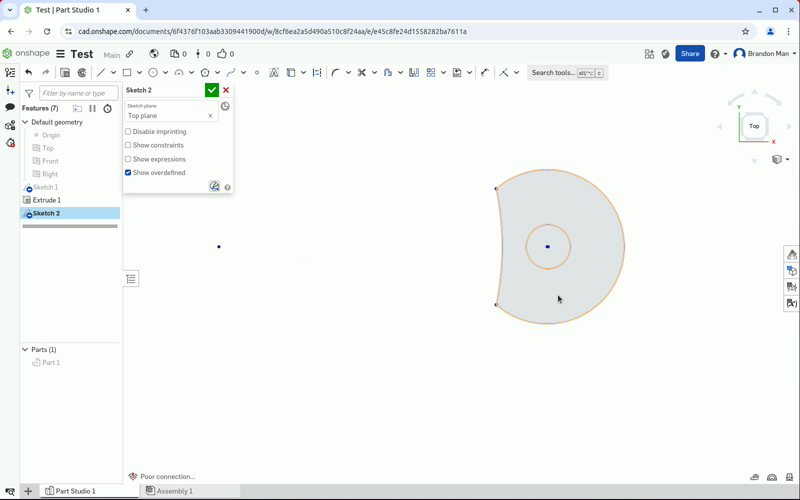
scroll(6)
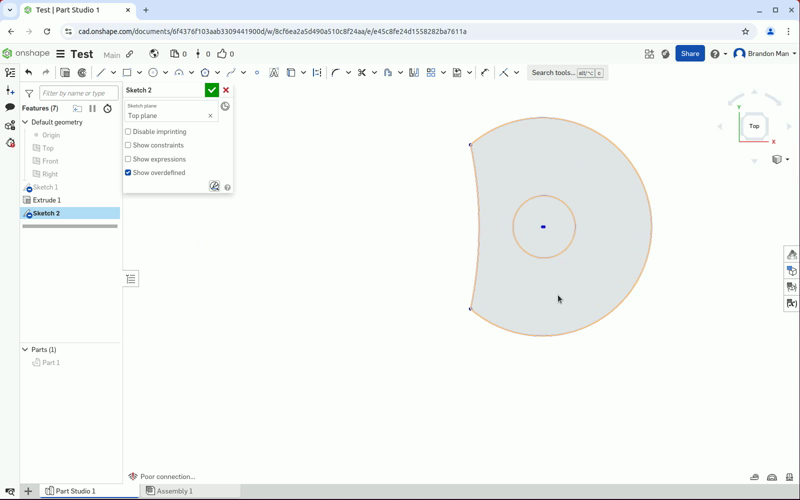
scroll(6)
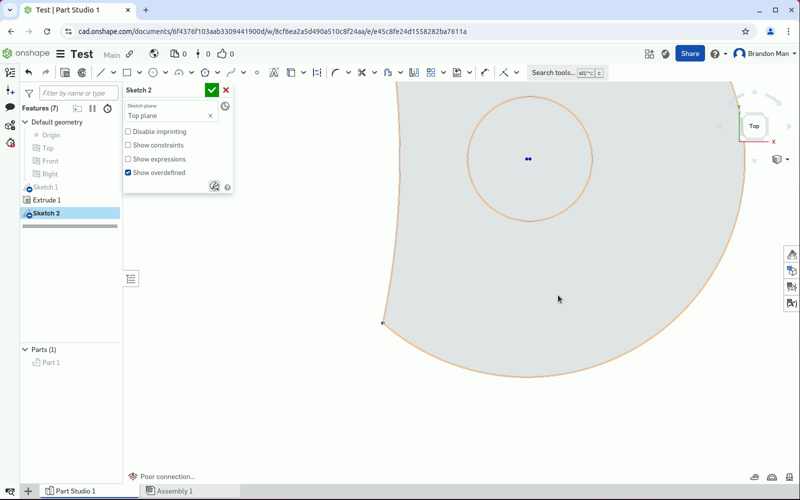
click(558, 294)
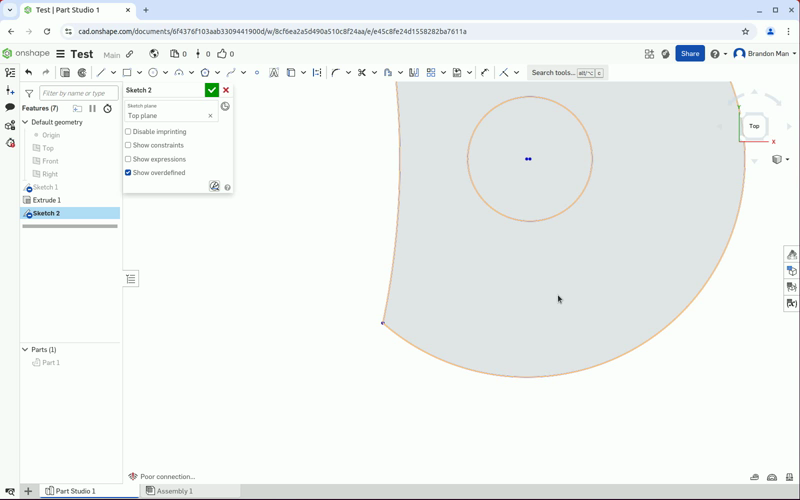
scroll(-6)
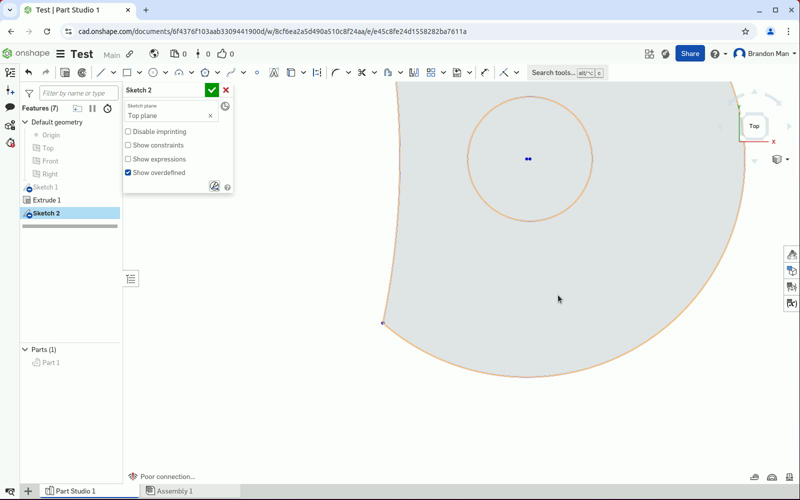
scroll(-6)
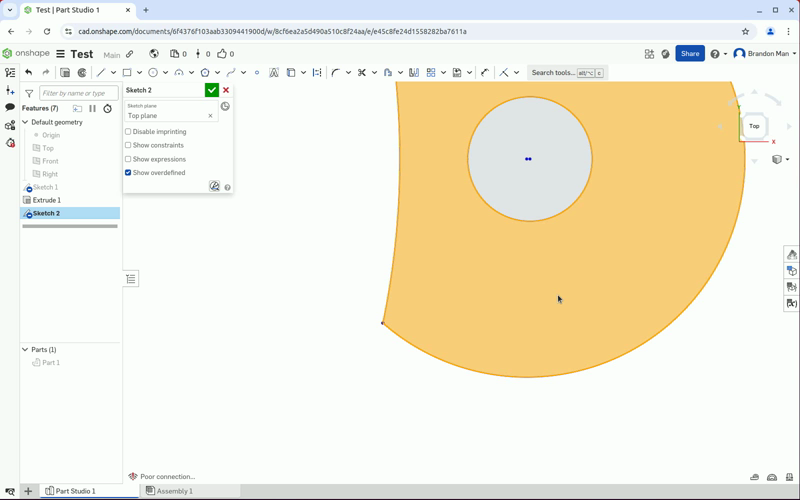
scroll(-6)
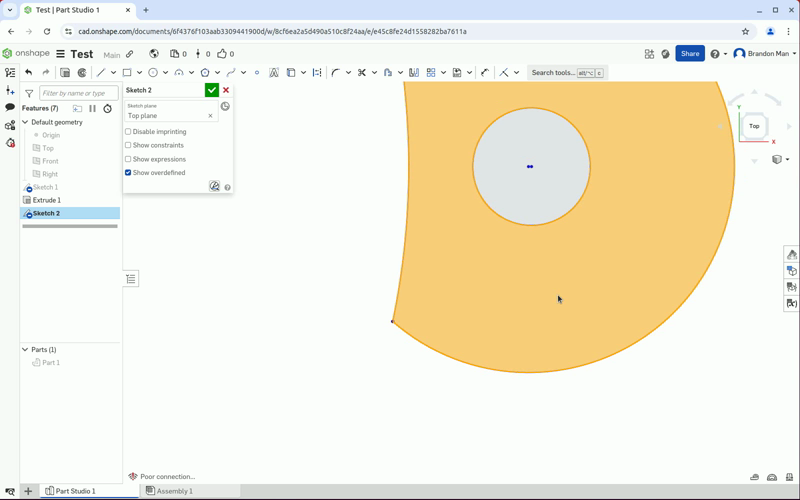
scroll(-6)
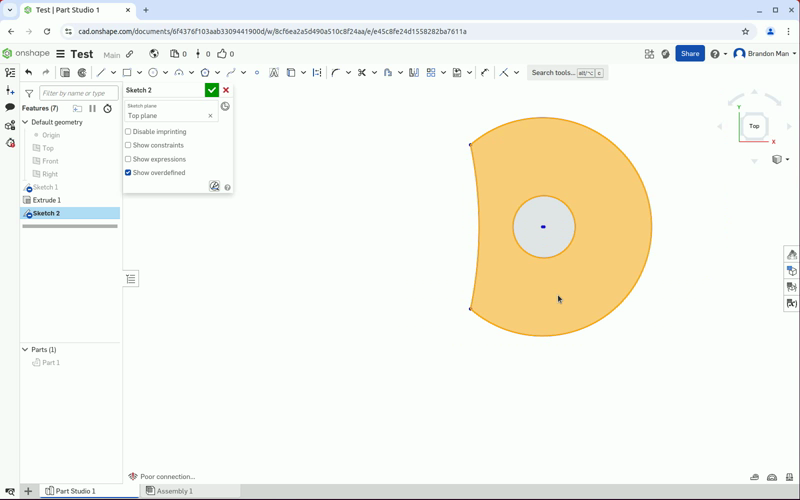
scroll(-6)
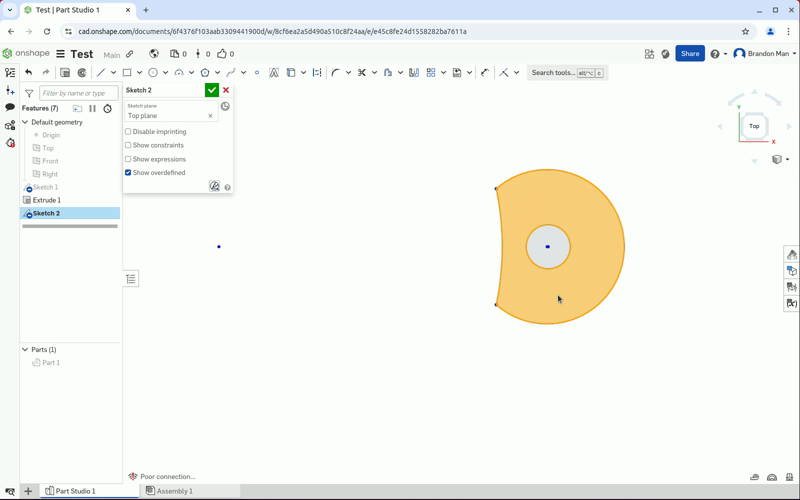
scroll(-6)
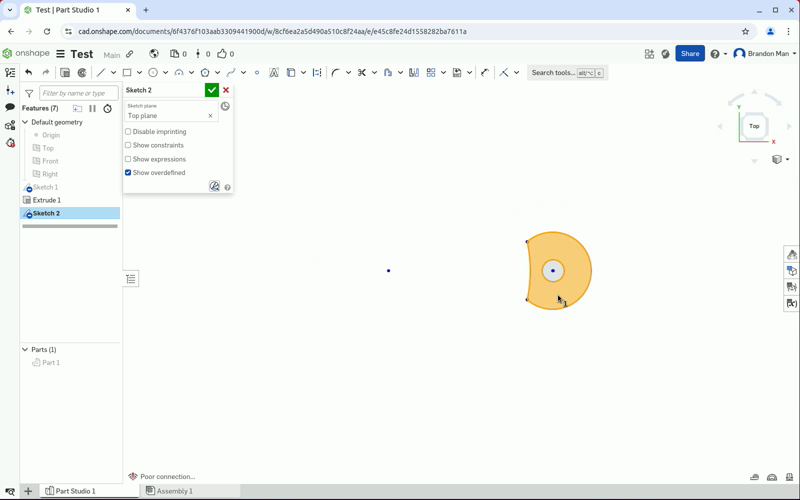
scroll(-6)
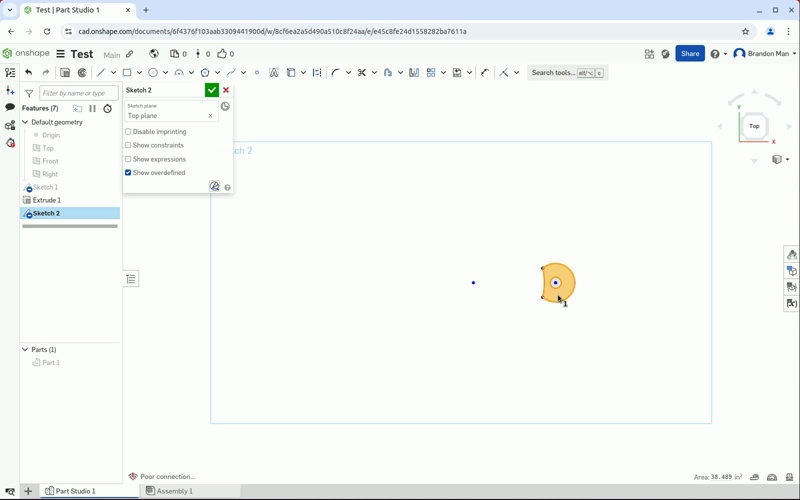
mouse_move(73, 352)
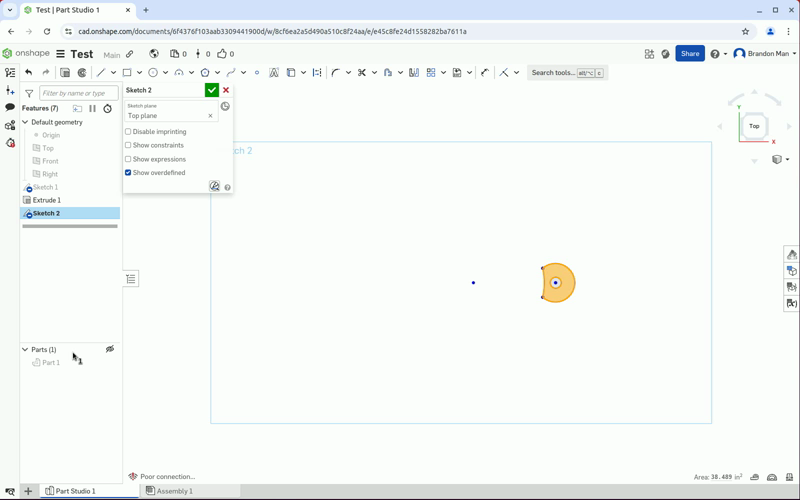
key(shift+y)
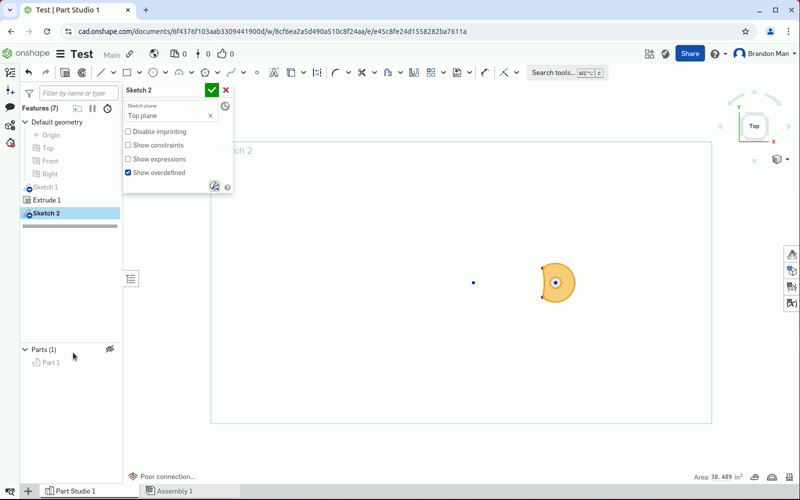
key(shift+e)
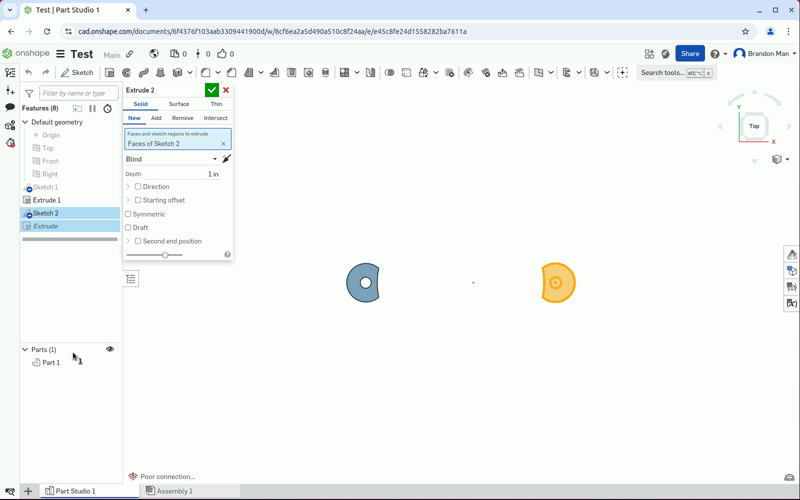
mouse_move(143, 106)
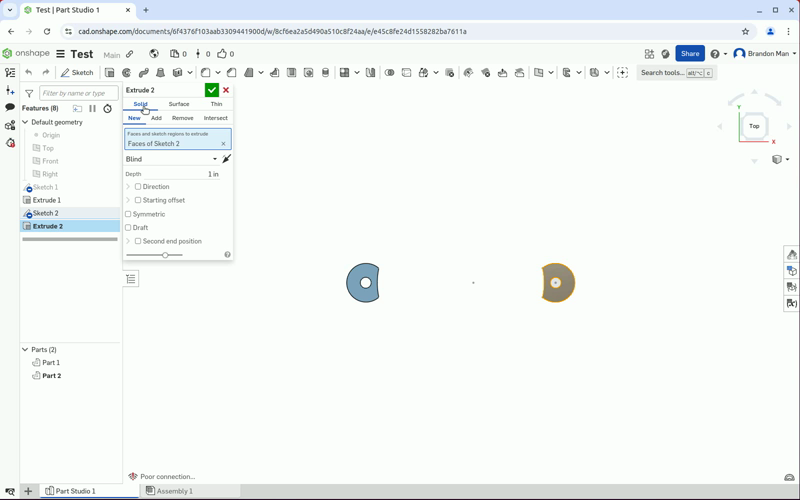
click(143, 106)
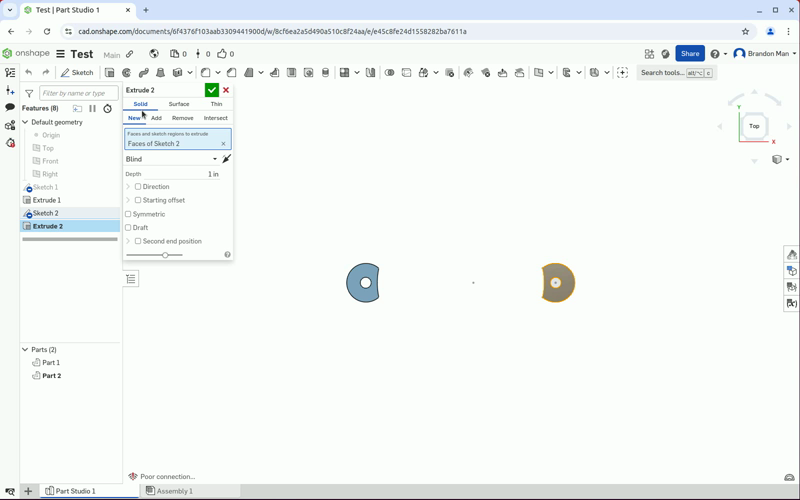
mouse_move(137, 120)
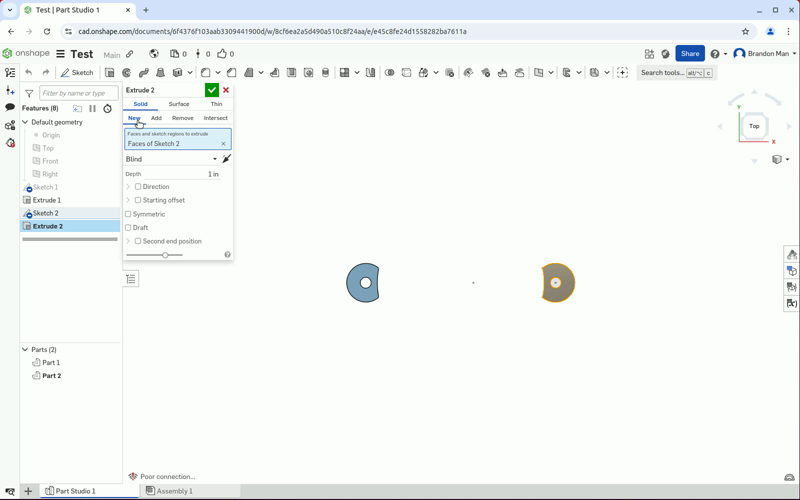
click(137, 120)
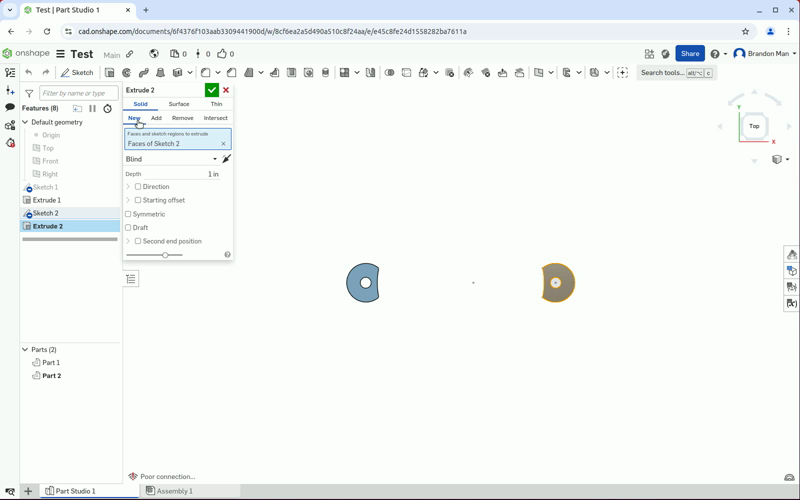
key(tab, 4)
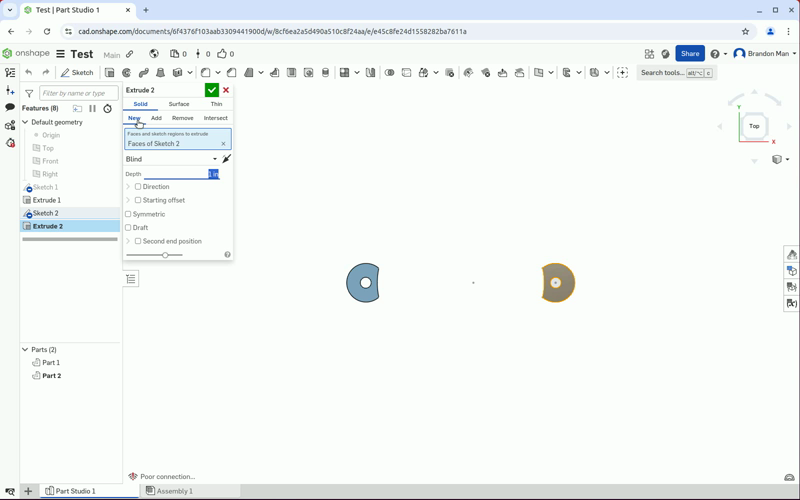
text(6.74)
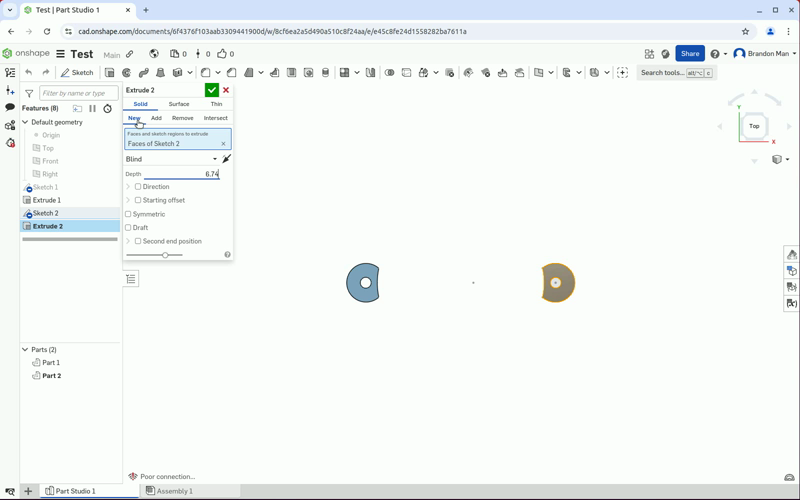
key(enter)
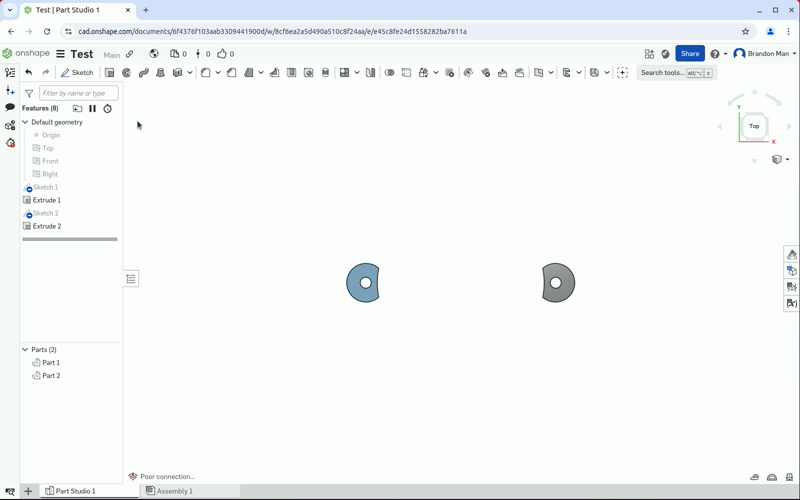
key(shift+h)
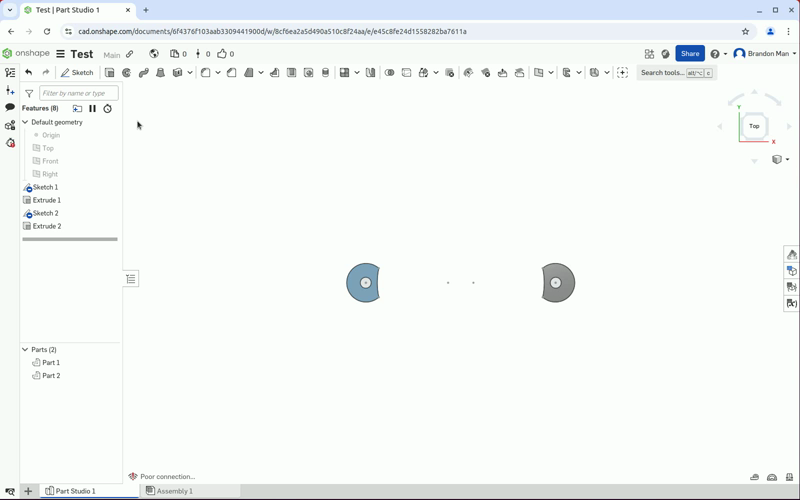
key(shift+h)
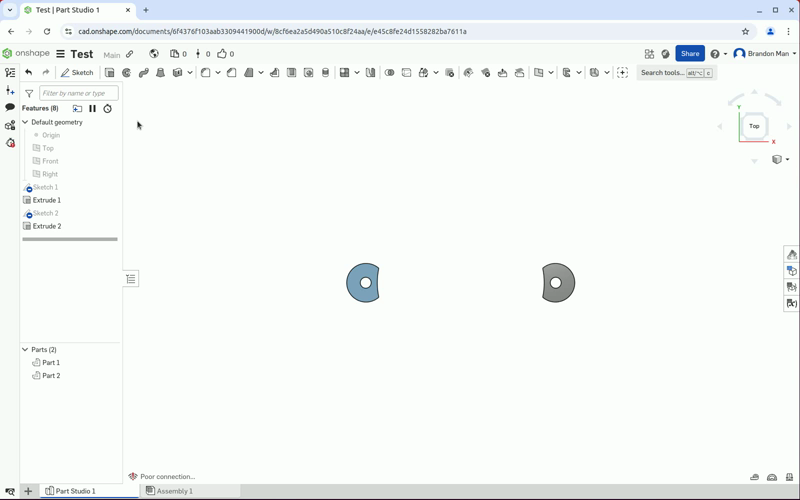
mouse_move(73, 189)
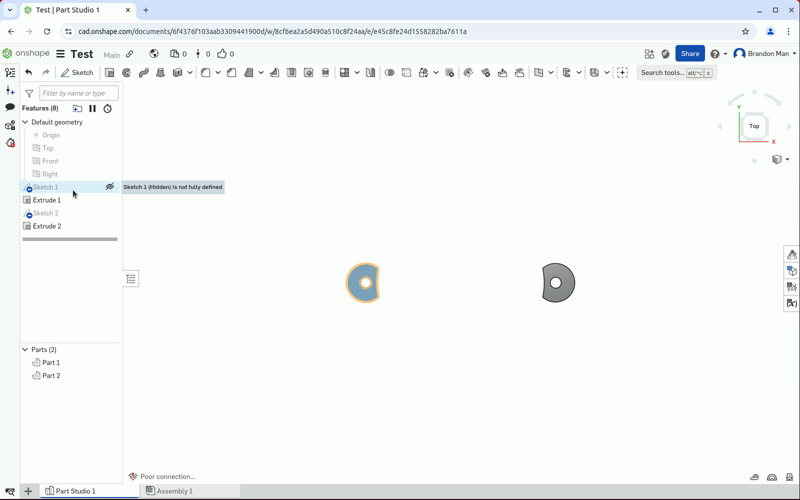
click(73, 189)
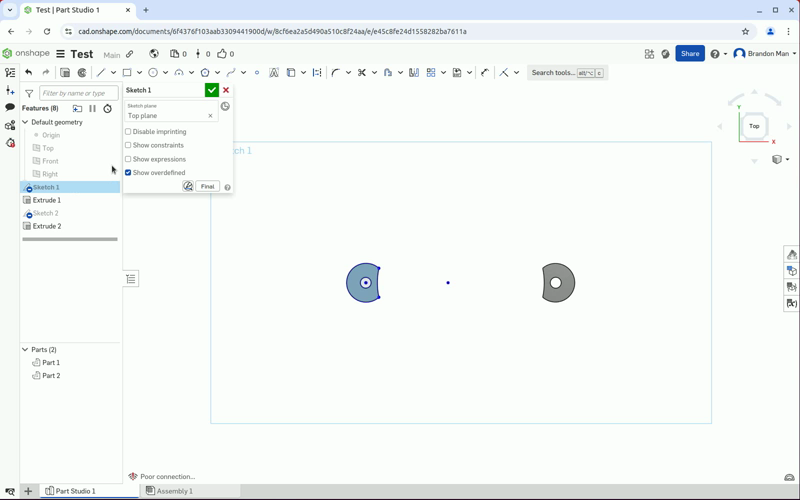
mouse_move(229, 92)
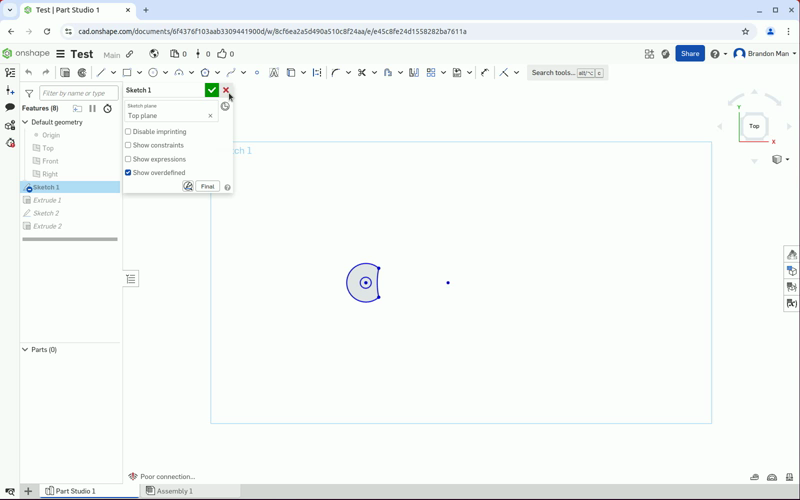
click(229, 92)
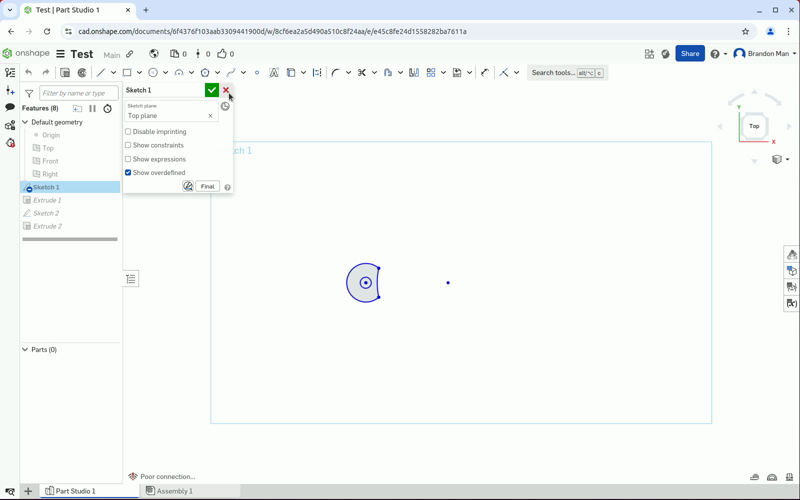
key(shift+s)
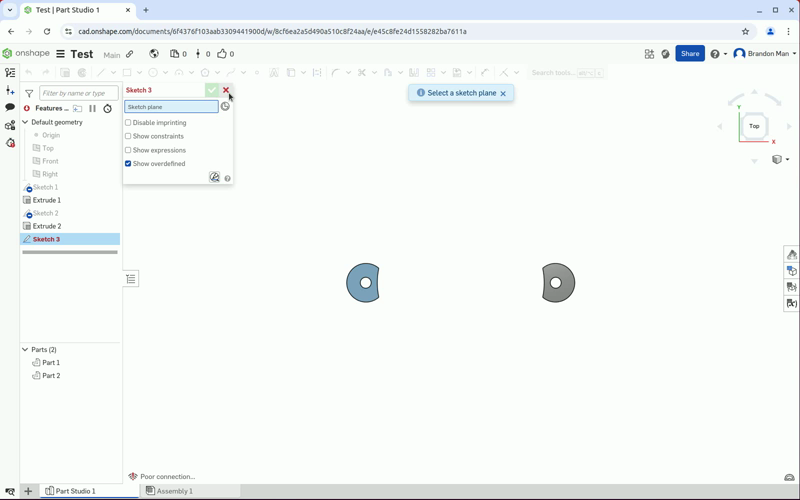
mouse_move(73, 150)
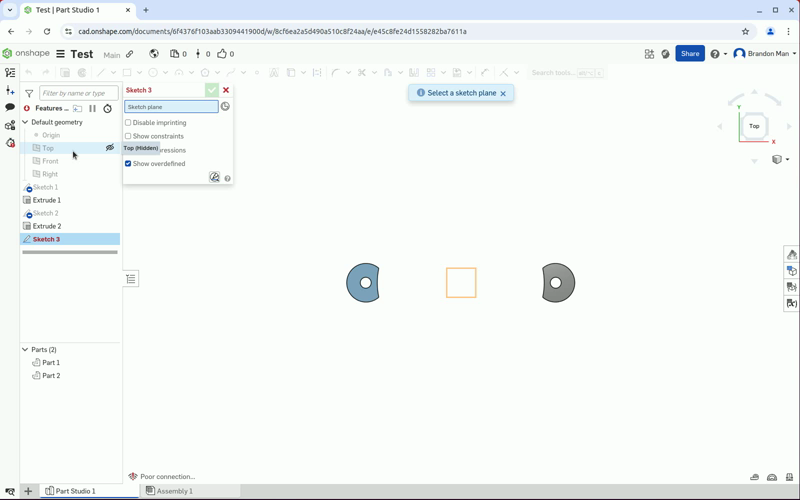
click(73, 150)
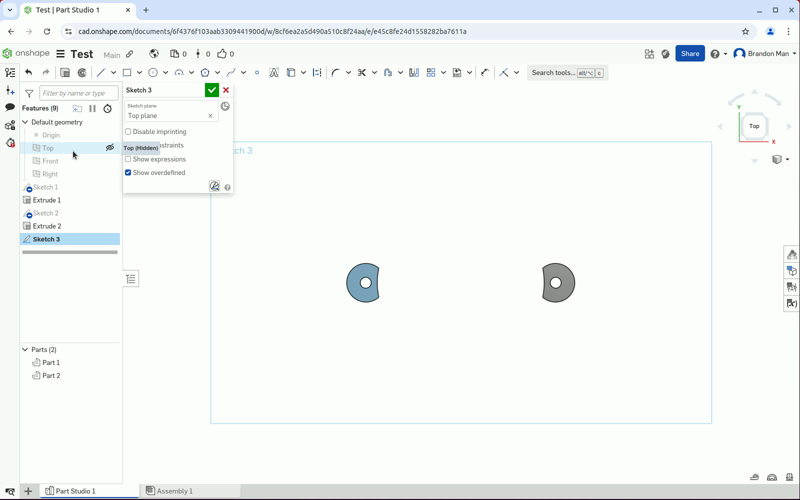
mouse_move(73, 352)
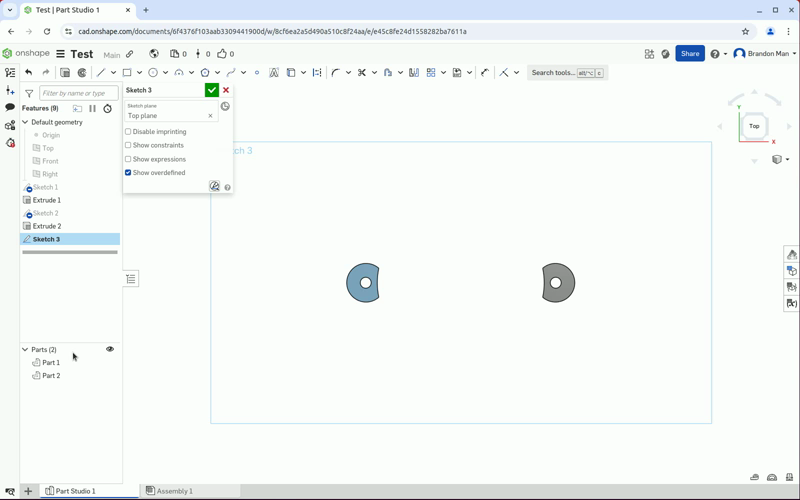
key(y)
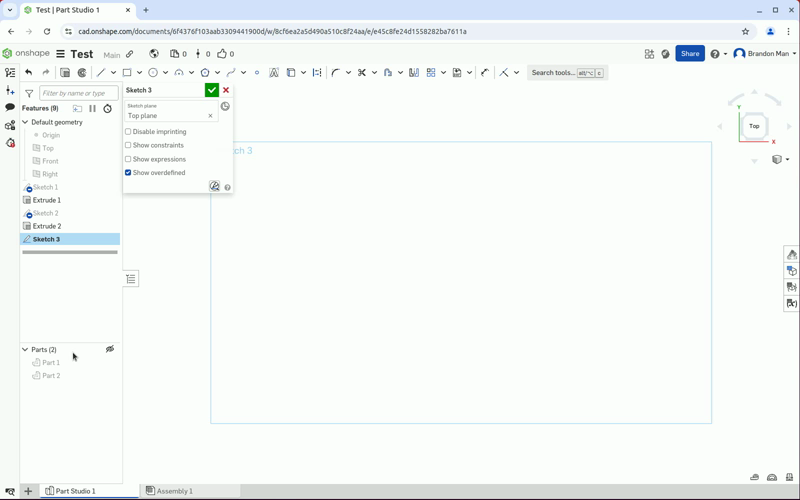
key(a)
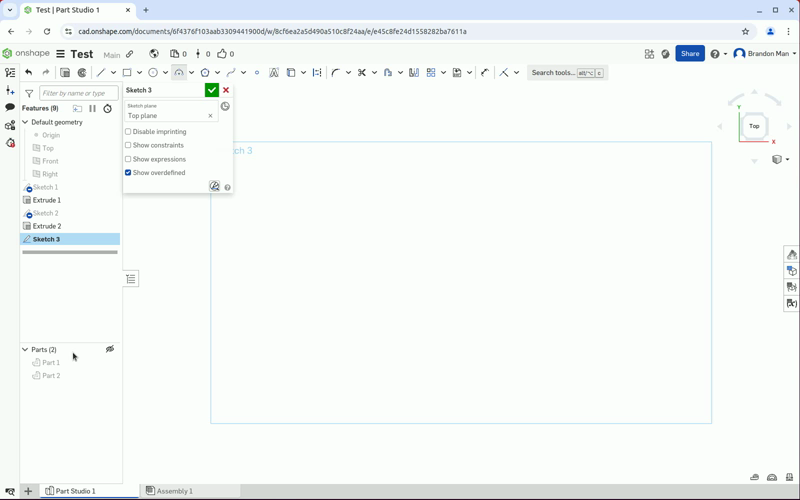
key_down(shift)
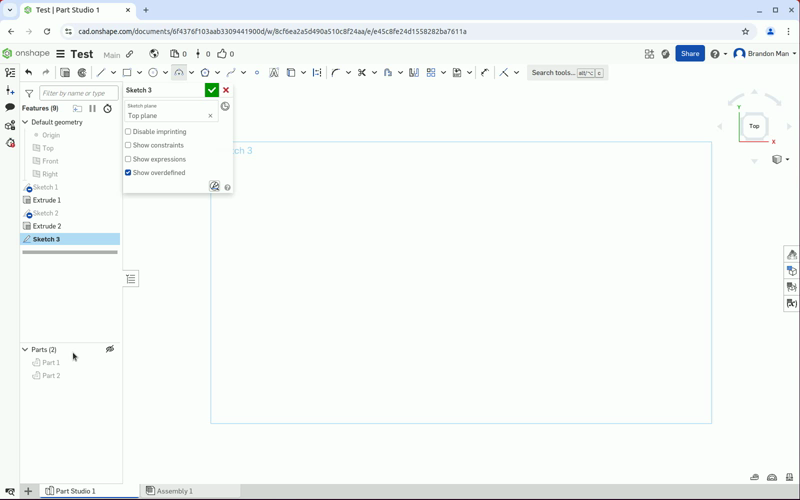
mouse_move(378, 297)
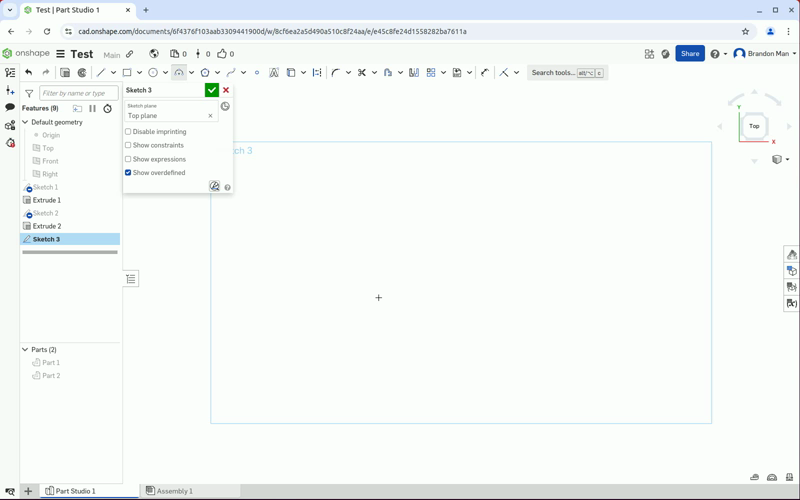
click(378, 297)
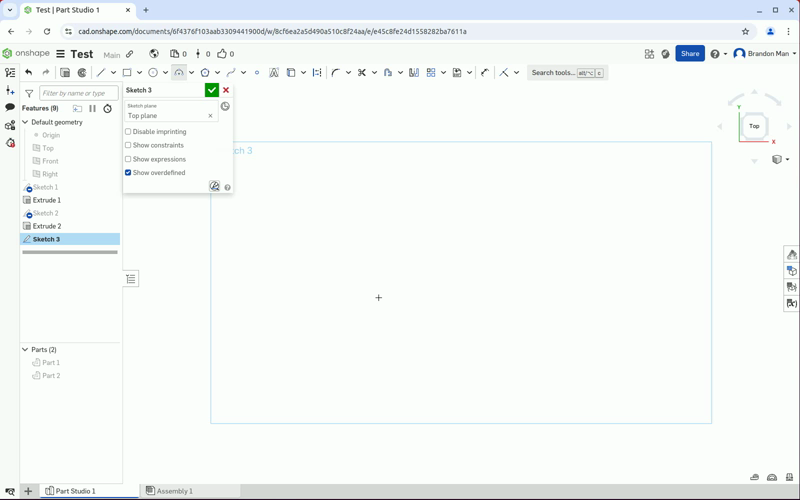
key_up(shift)
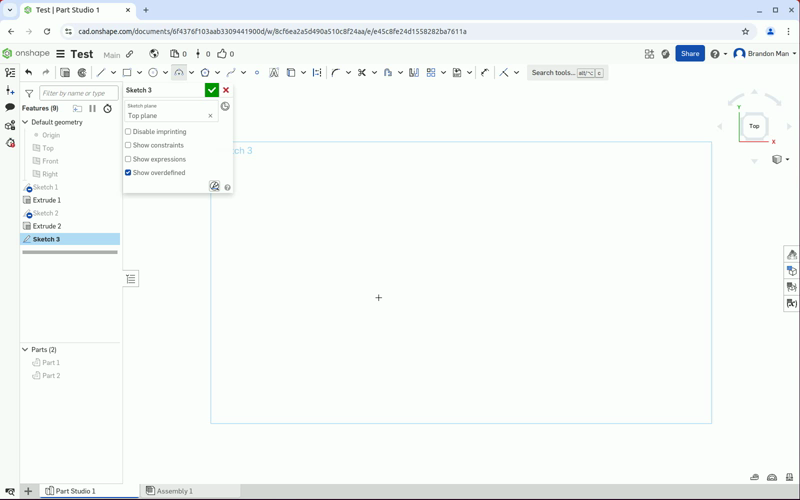
key_down(shift)
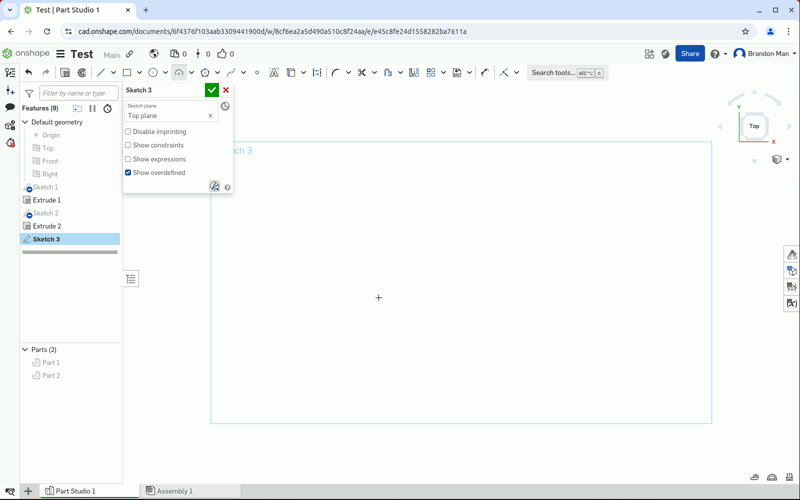
mouse_move(542, 297)
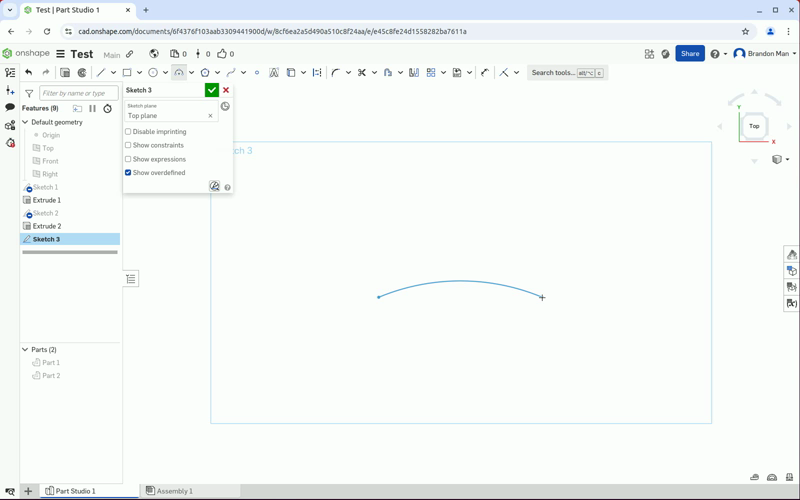
click(542, 297)
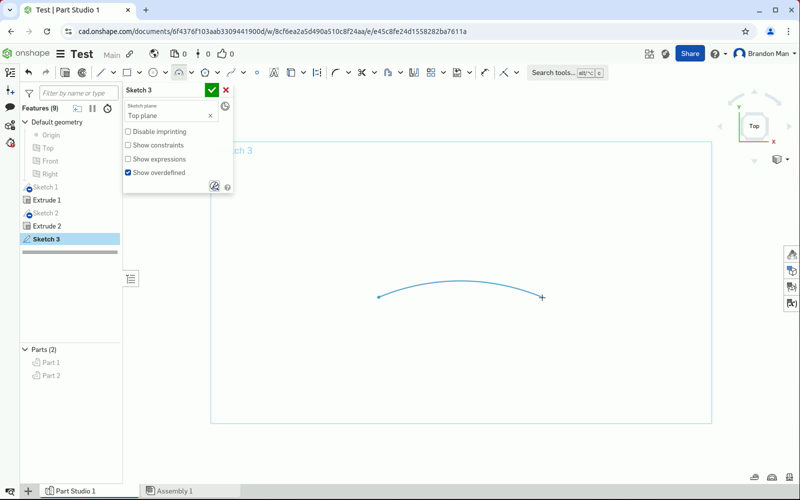
mouse_move(460, 365)
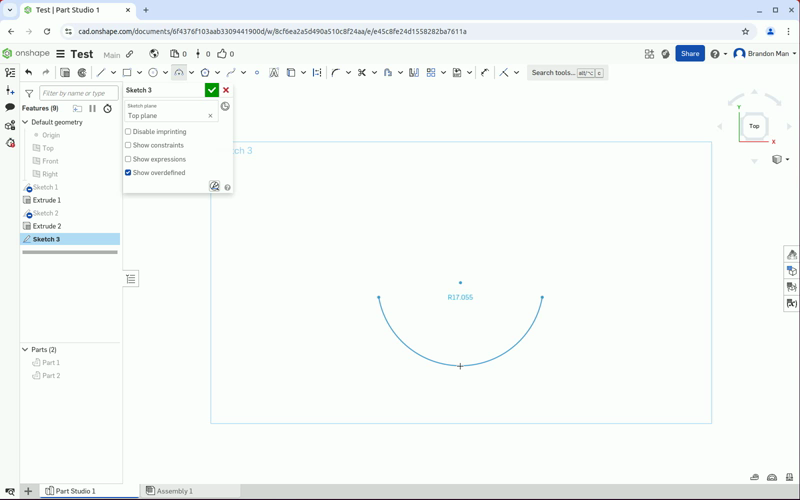
click(460, 365)
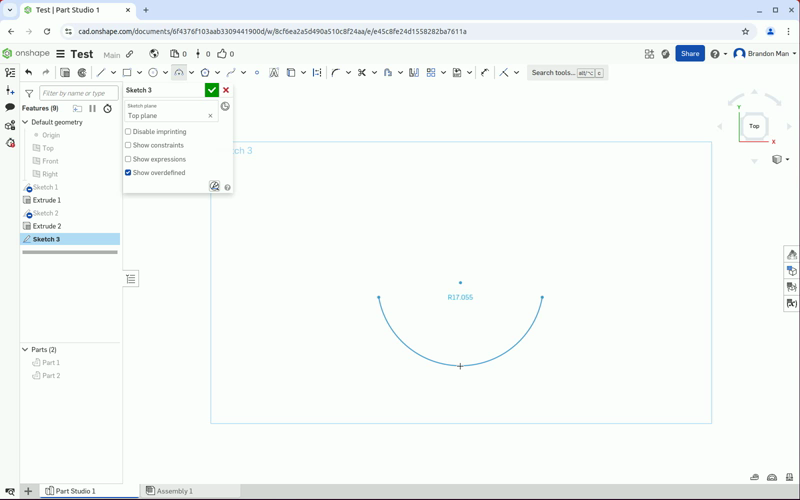
key_up(shift)
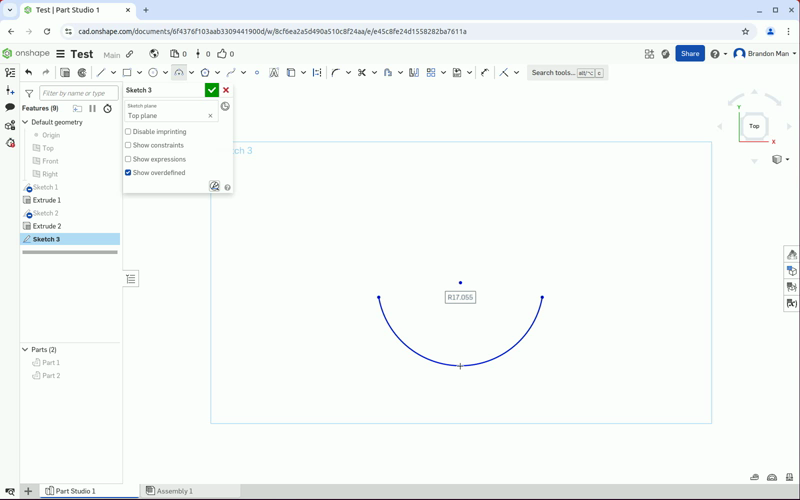
mouse_move(542, 297)
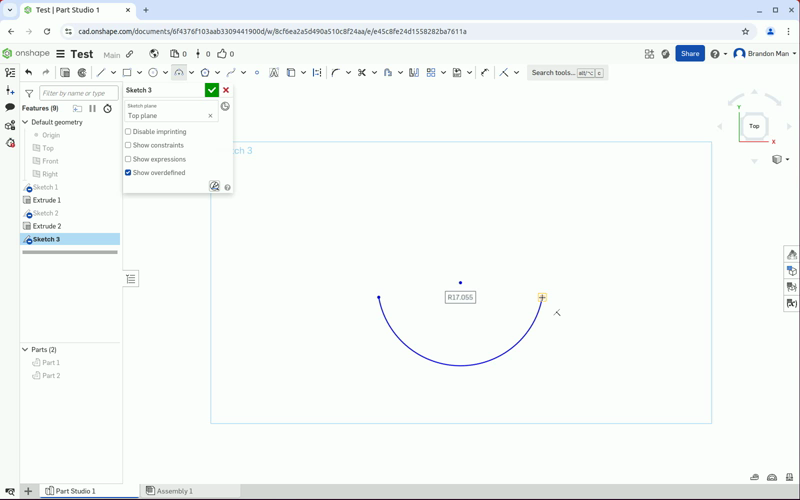
click(542, 297)
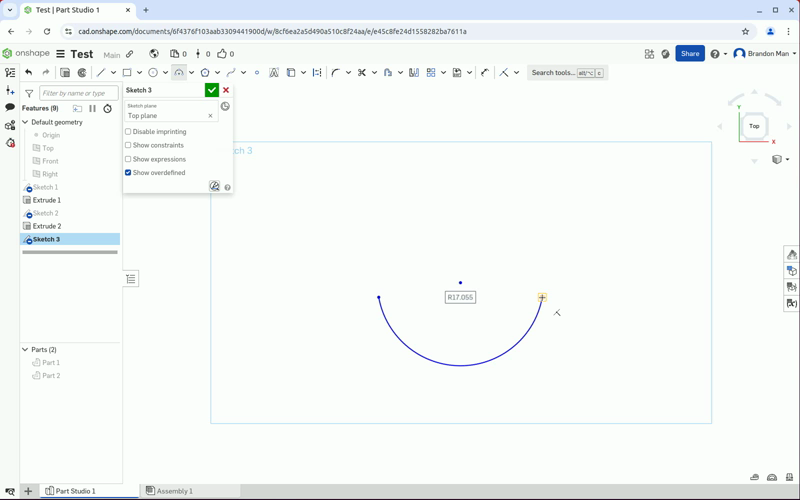
key_down(shift)
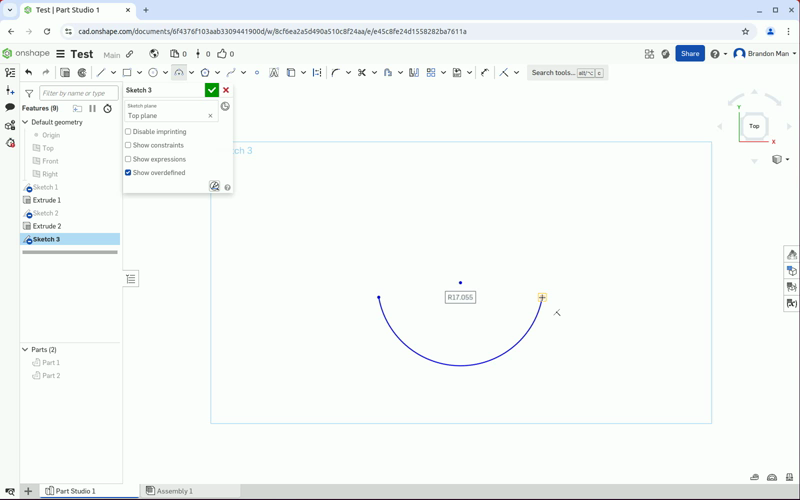
mouse_move(542, 269)
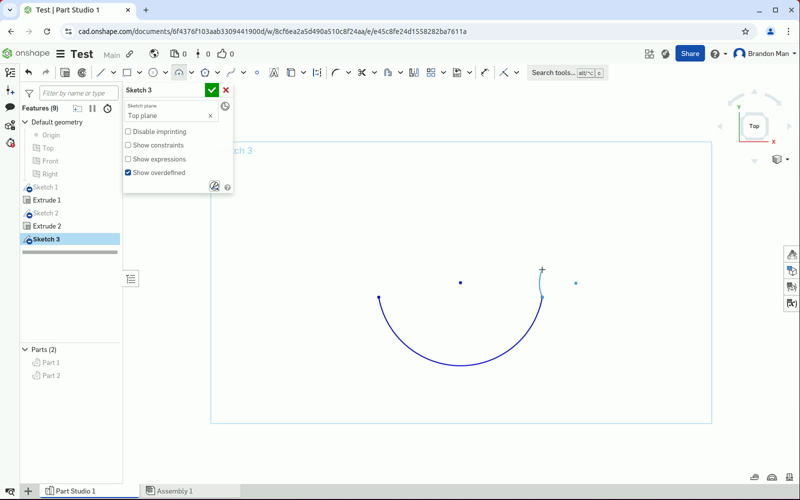
click(542, 269)
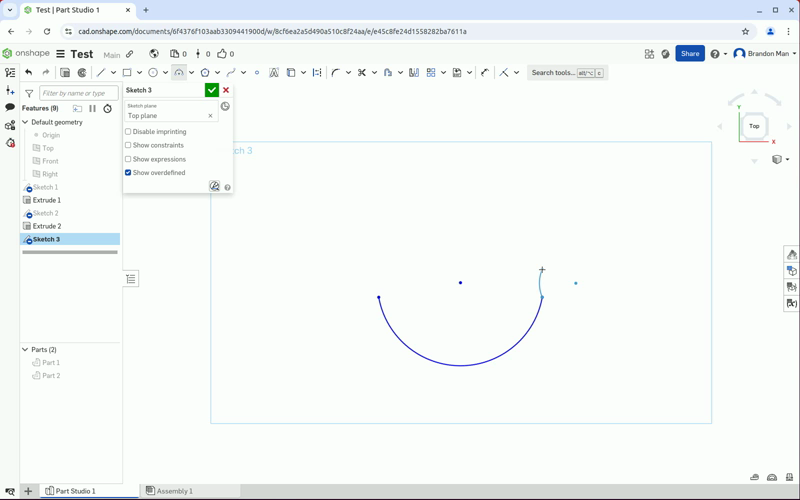
mouse_move(536, 283)
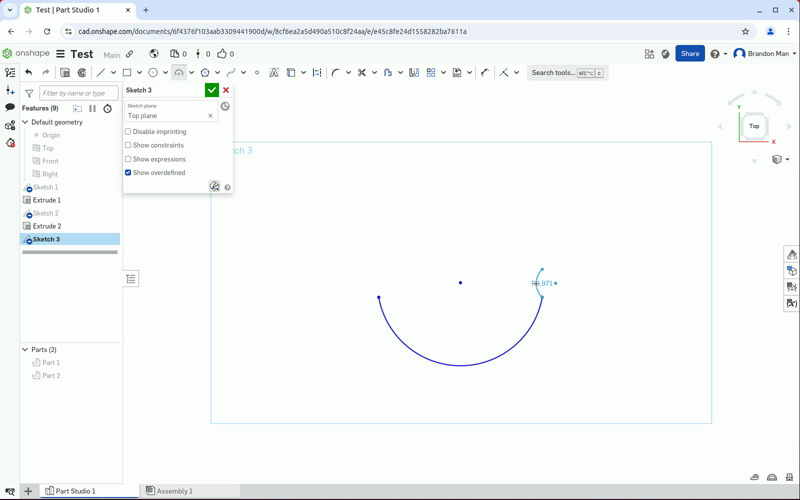
click(536, 283)
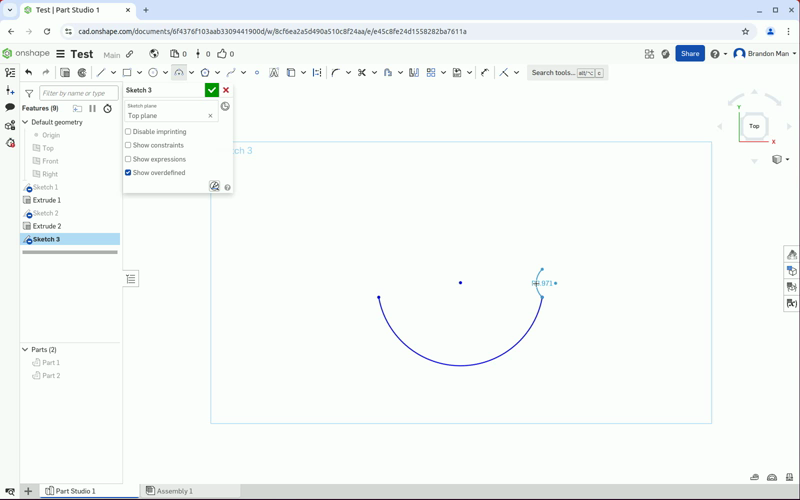
key_up(shift)
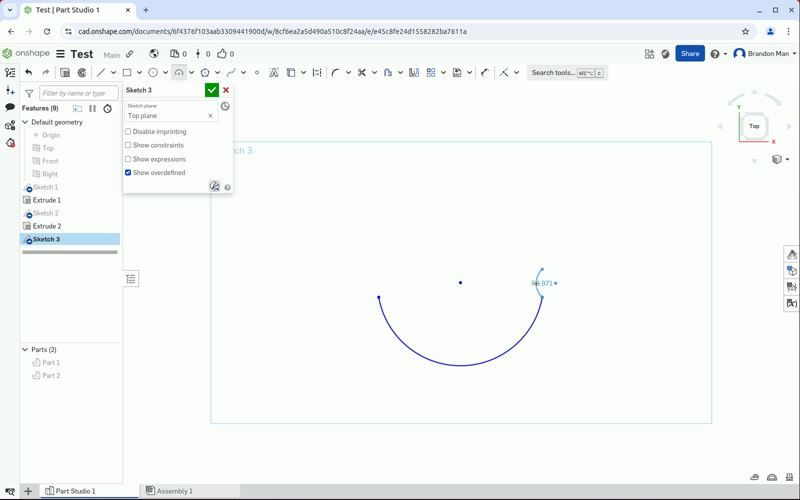
mouse_move(542, 269)
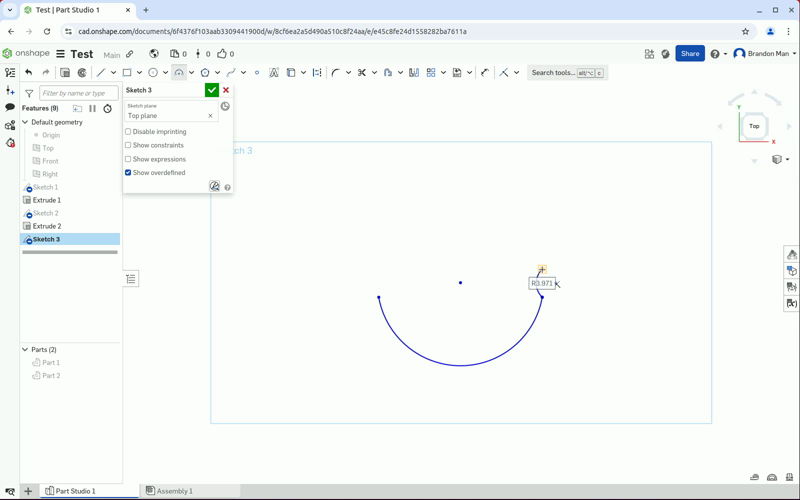
click(542, 269)
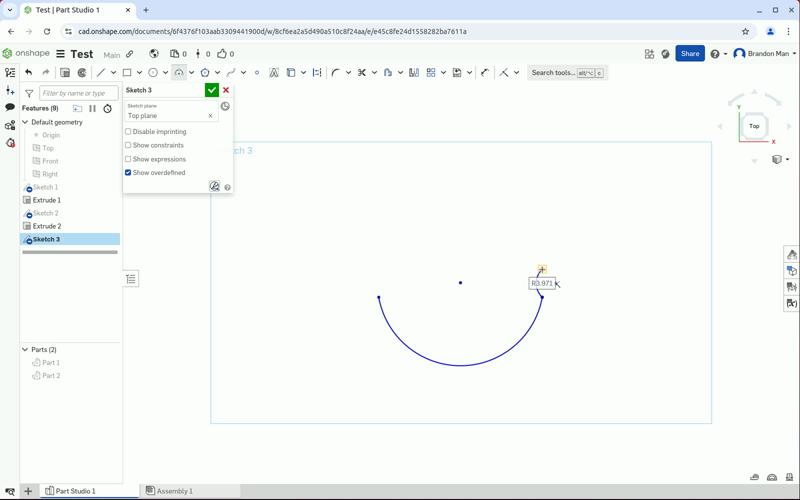
key_down(shift)
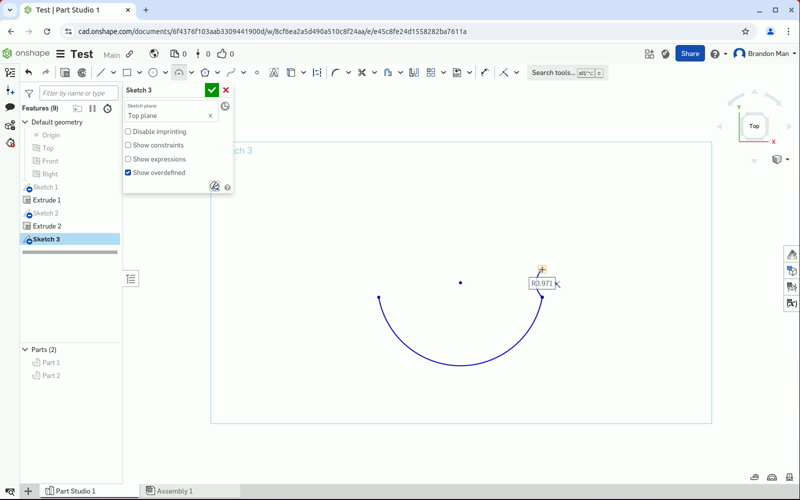
mouse_move(378, 269)
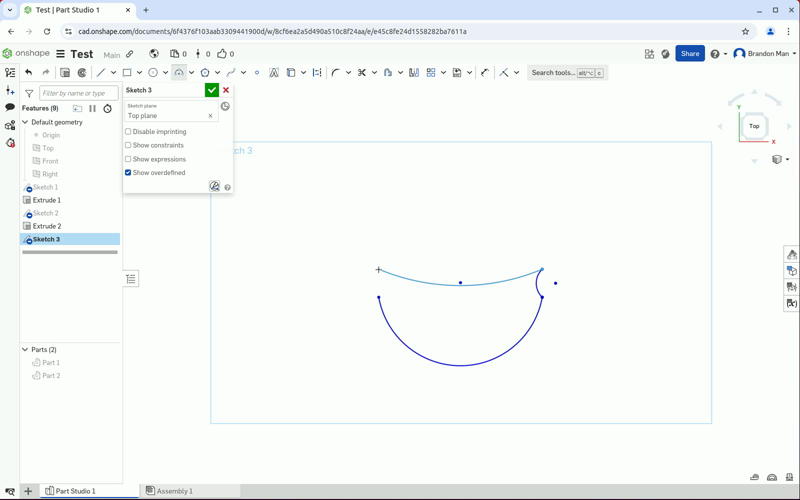
click(378, 269)
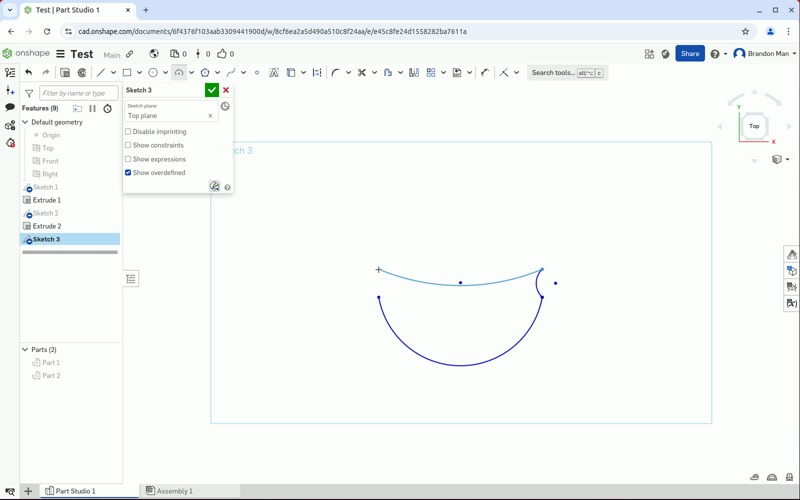
mouse_move(460, 200)
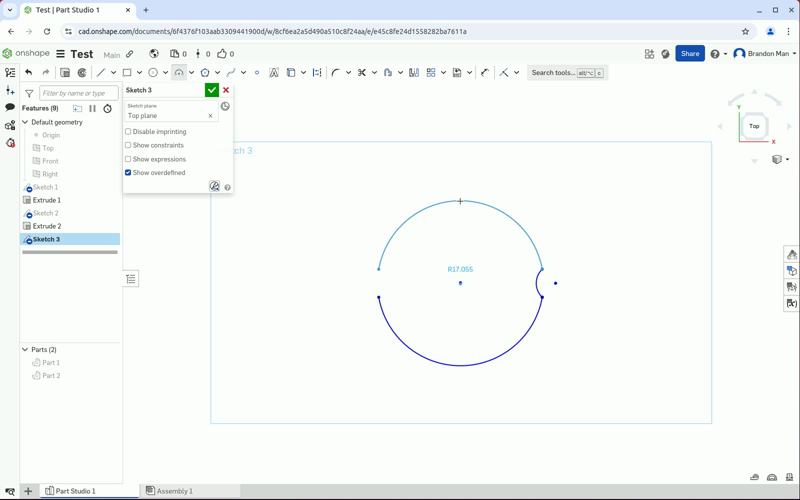
click(460, 200)
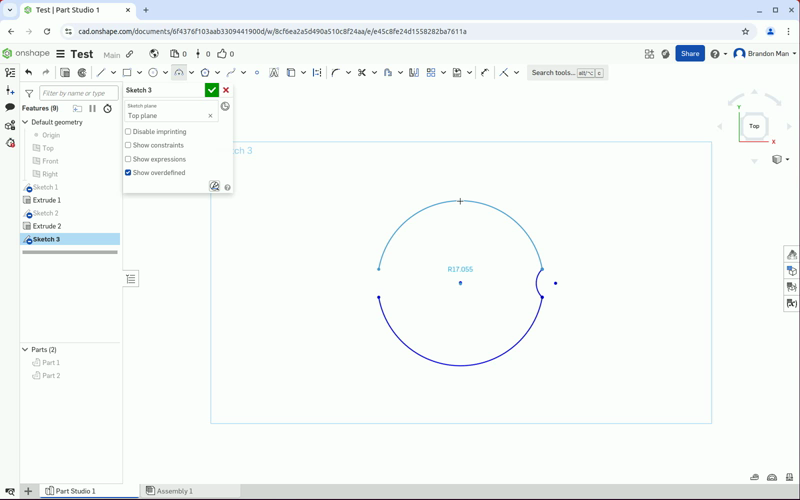
key_up(shift)
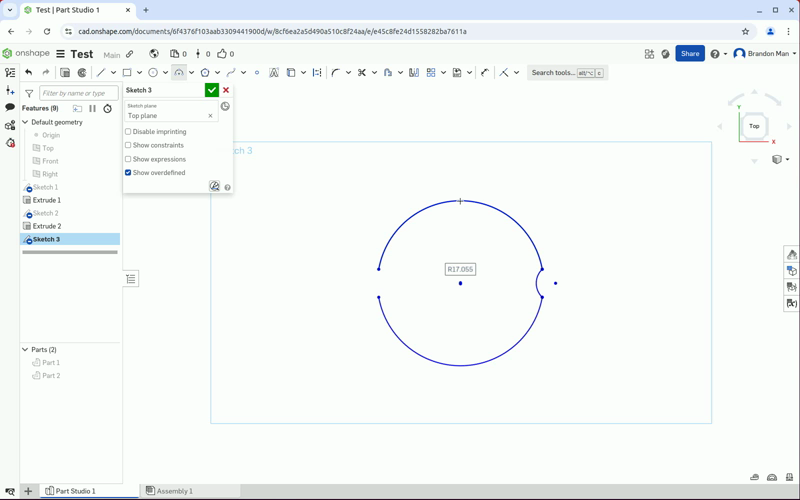
mouse_move(378, 269)
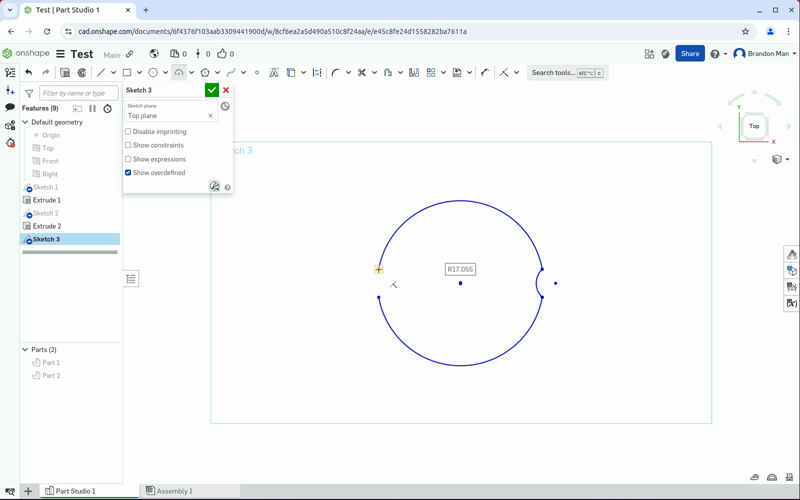
click(378, 269)
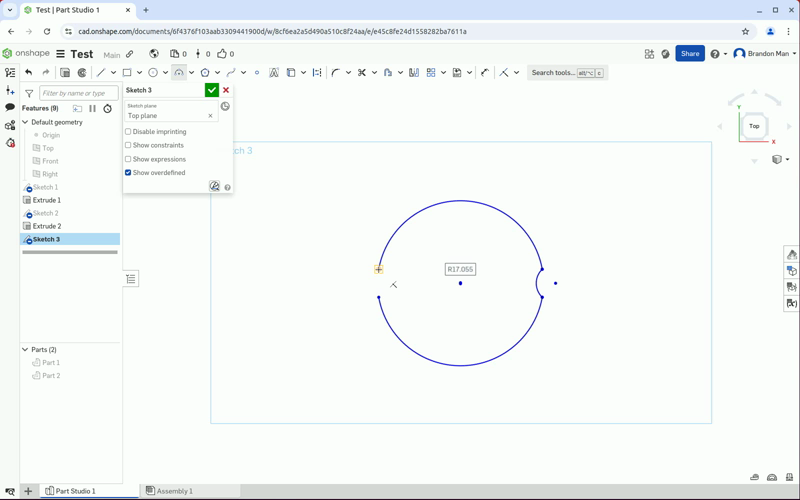
mouse_move(378, 297)
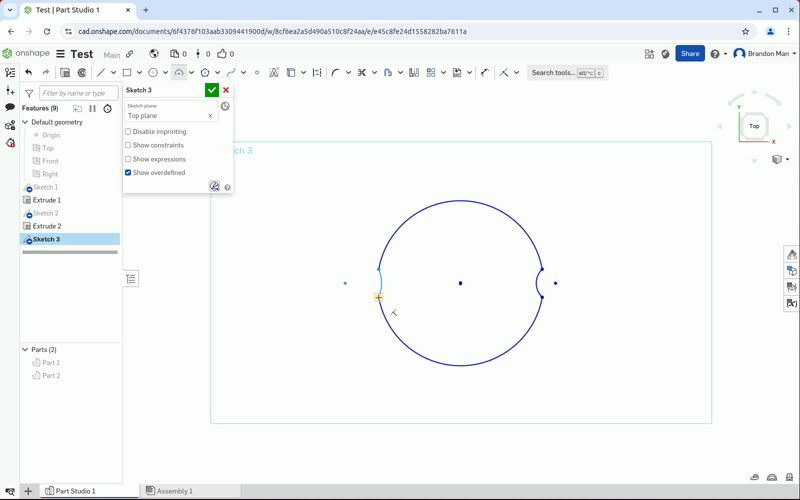
click(378, 297)
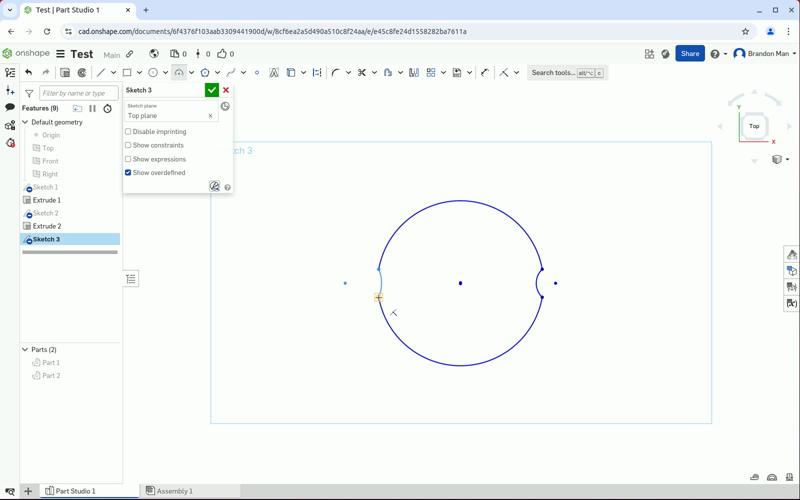
key_down(shift)
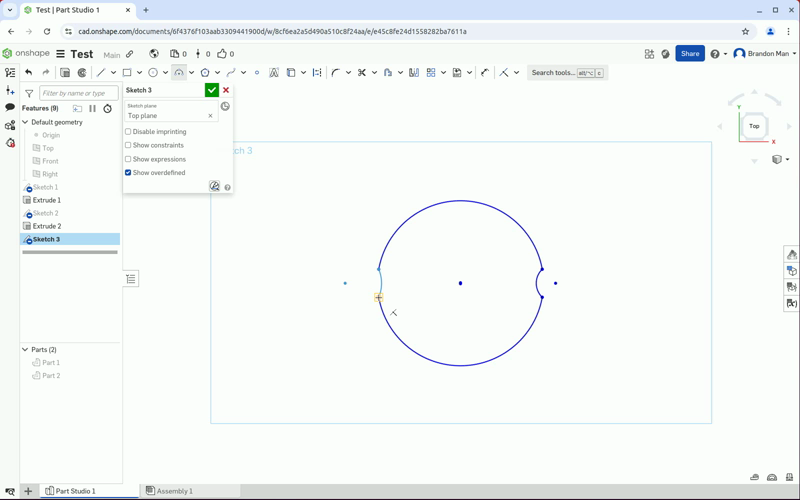
mouse_move(384, 283)
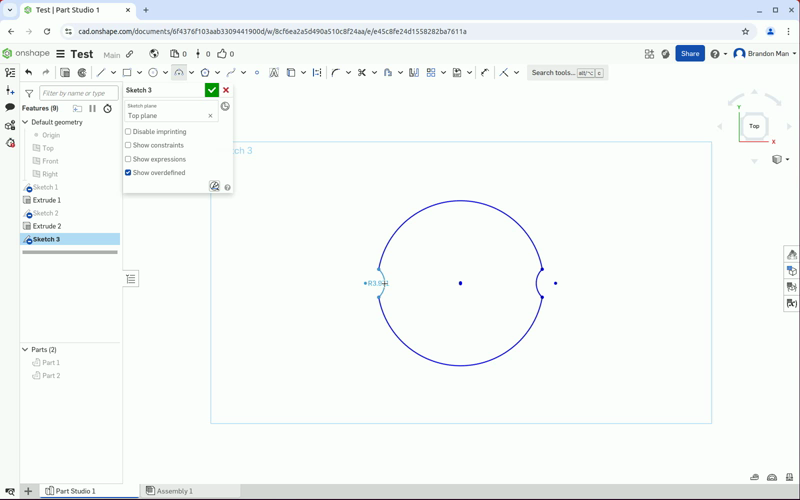
click(384, 283)
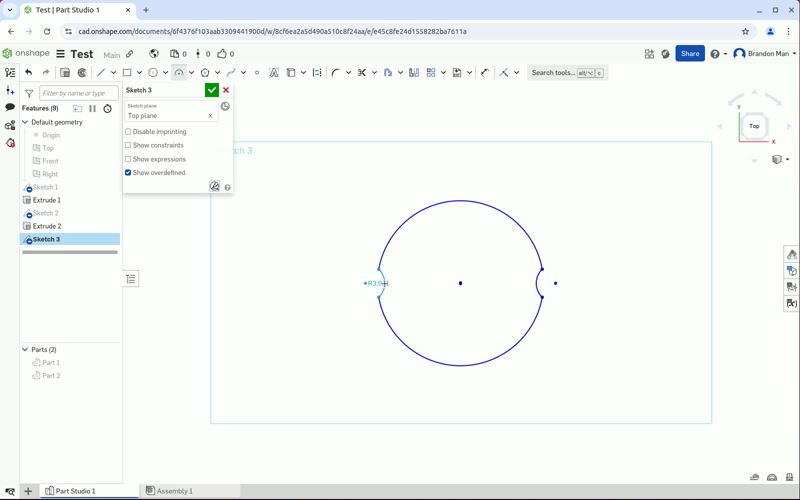
key_up(shift)
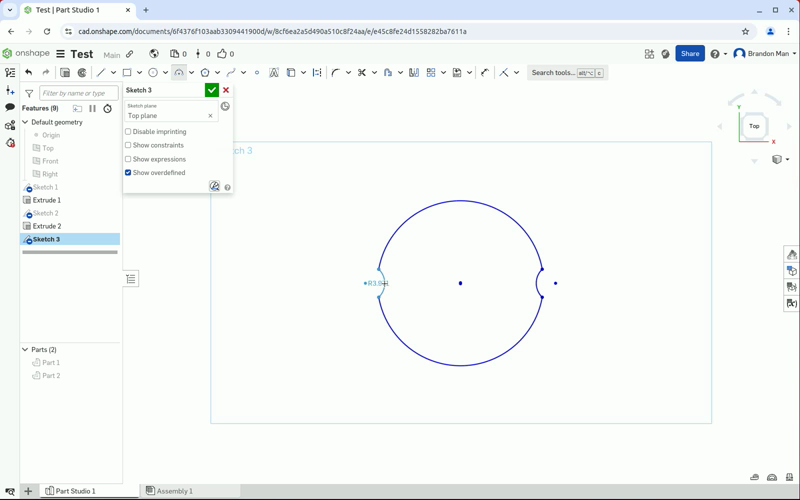
key(esc)
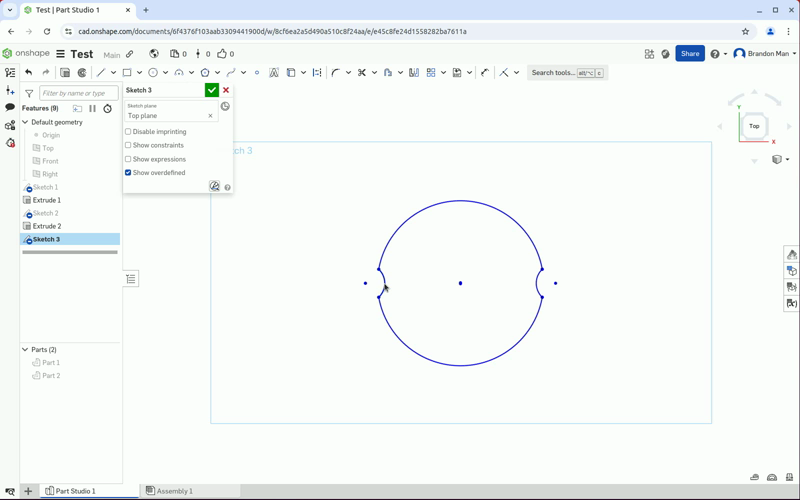
key(c)
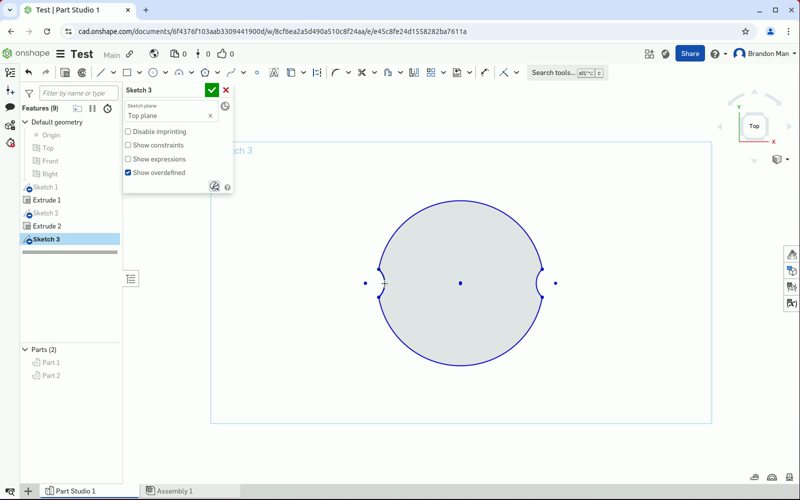
key_down(shift)
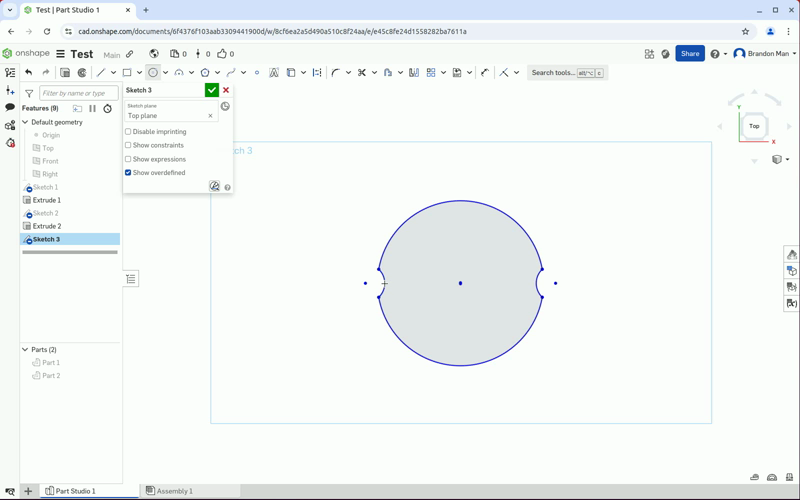
mouse_move(461, 283)
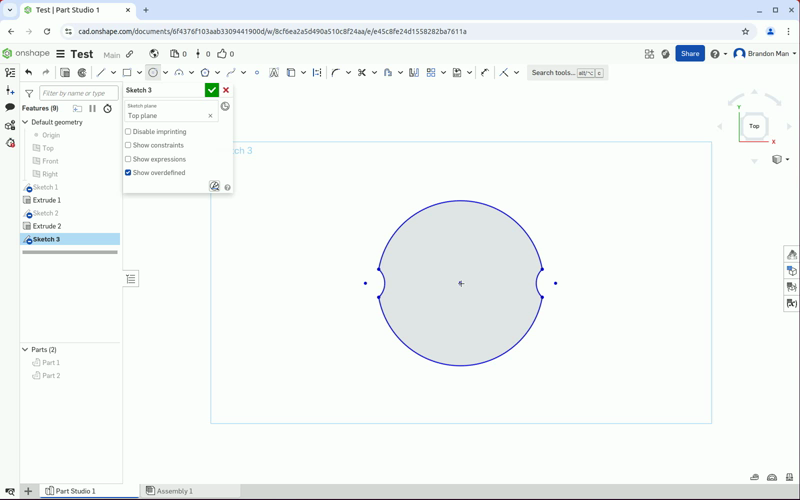
scroll(6)
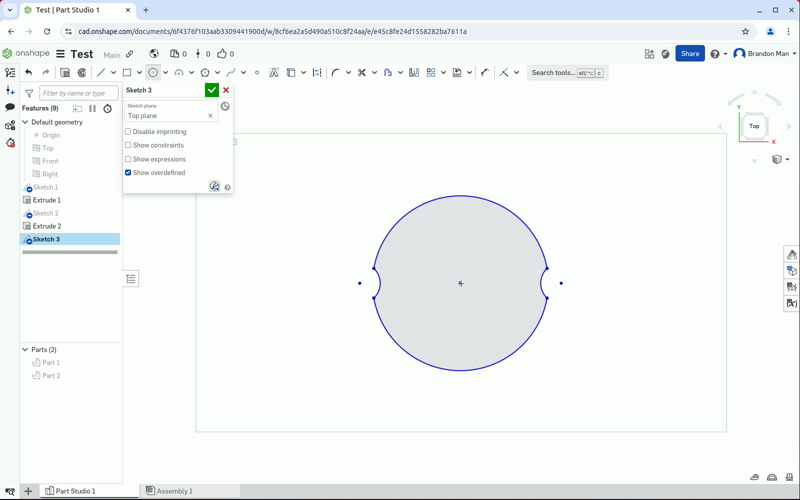
scroll(6)
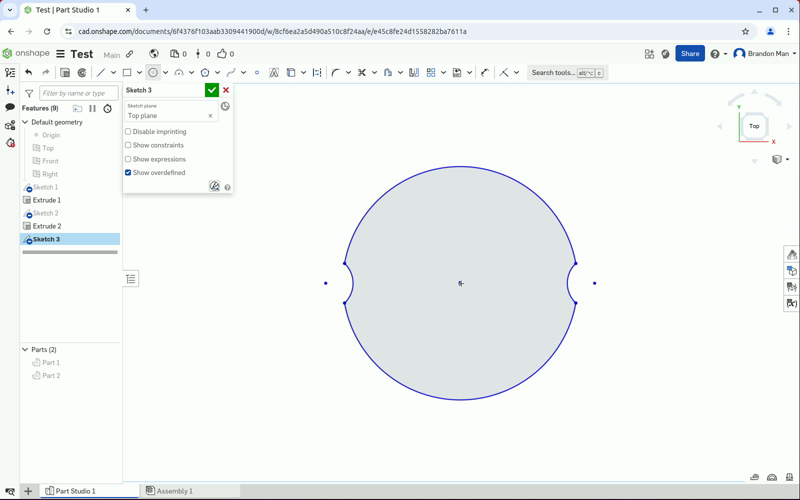
scroll(6)
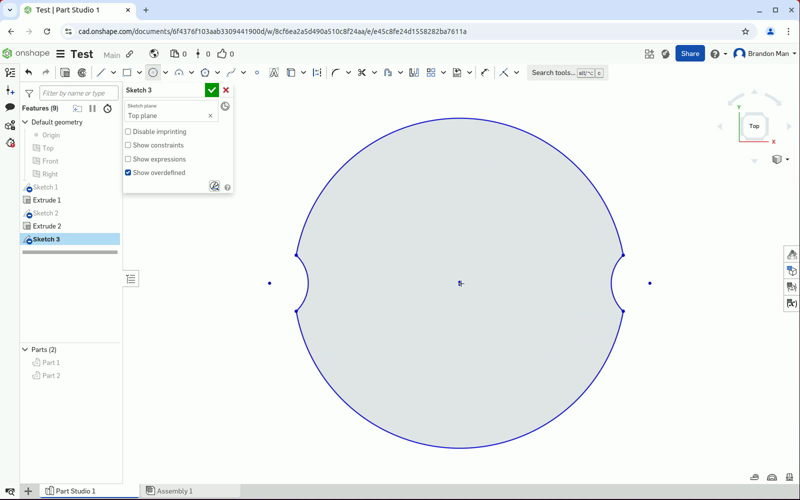
scroll(6)
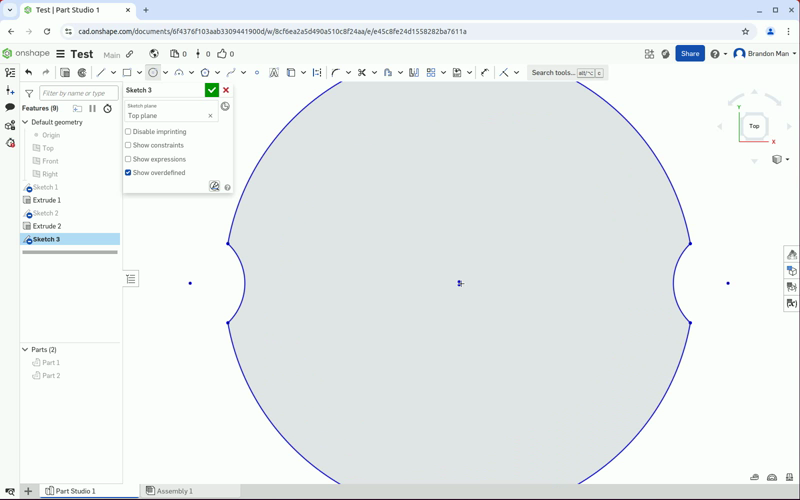
scroll(6)
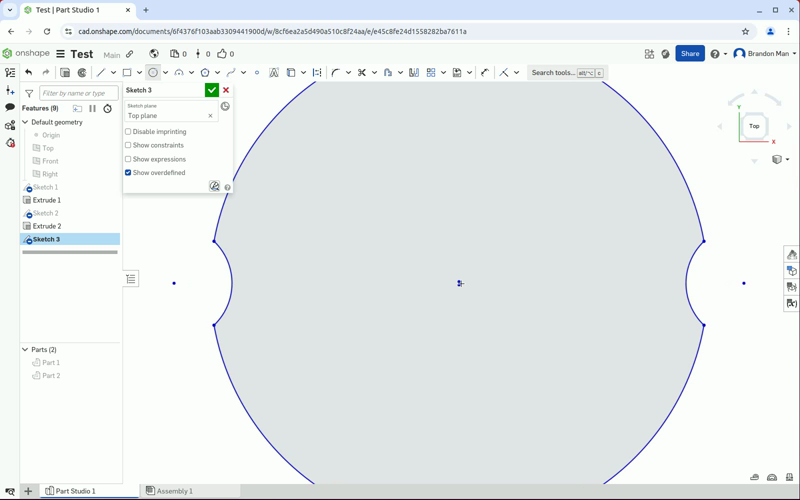
scroll(6)
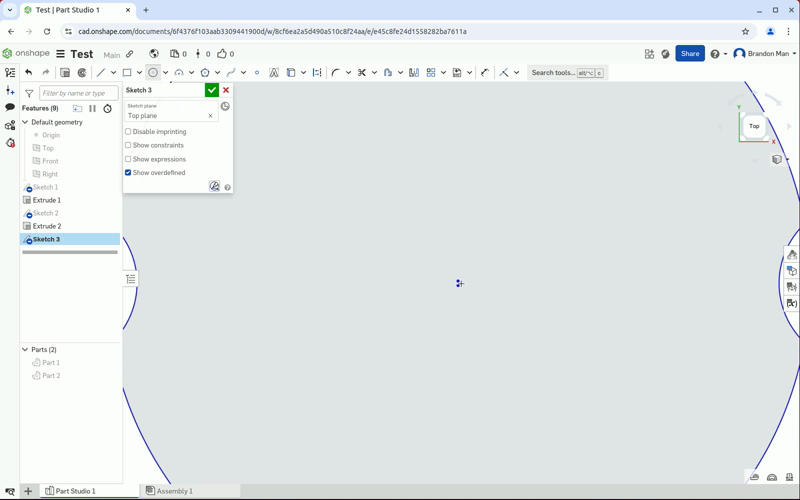
scroll(6)
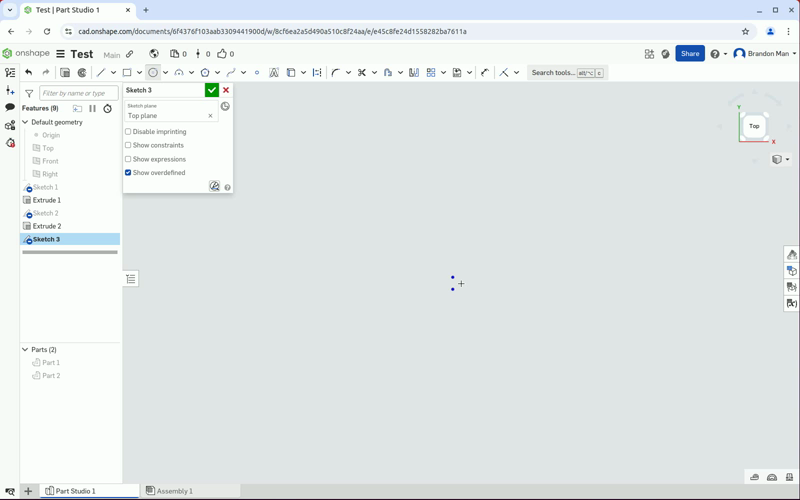
click(461, 283)
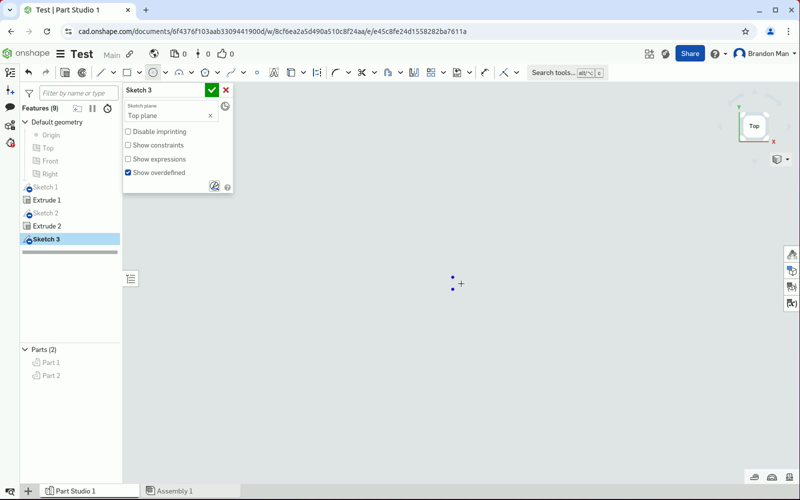
scroll(-6)
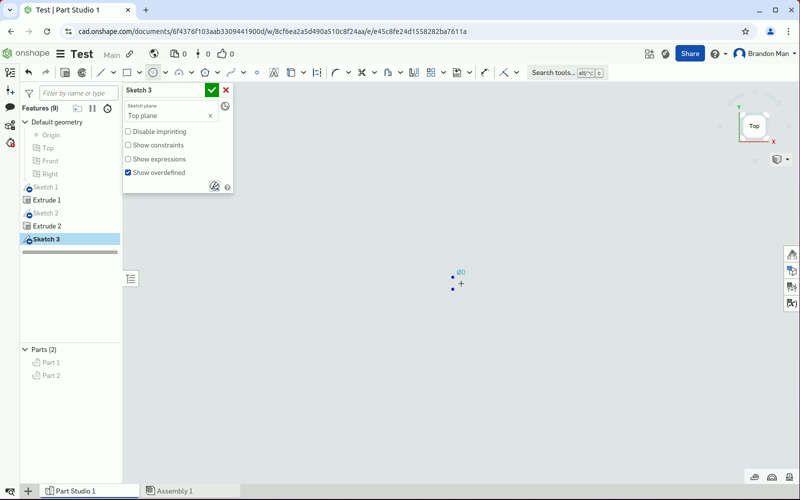
scroll(-6)
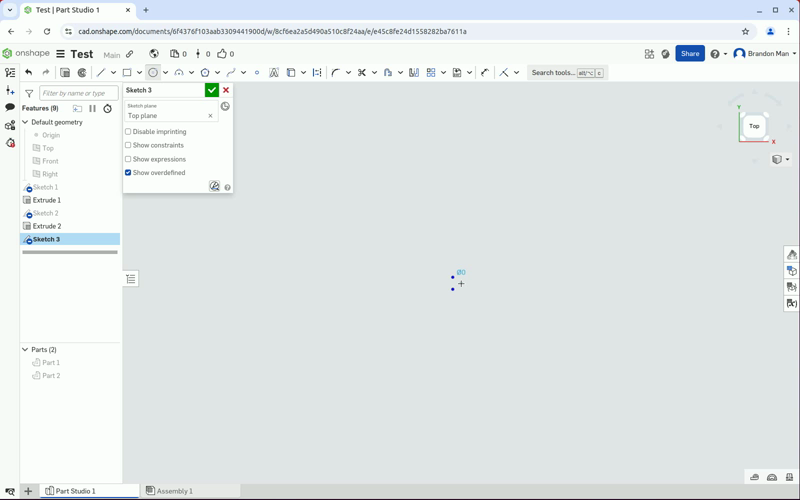
scroll(-6)
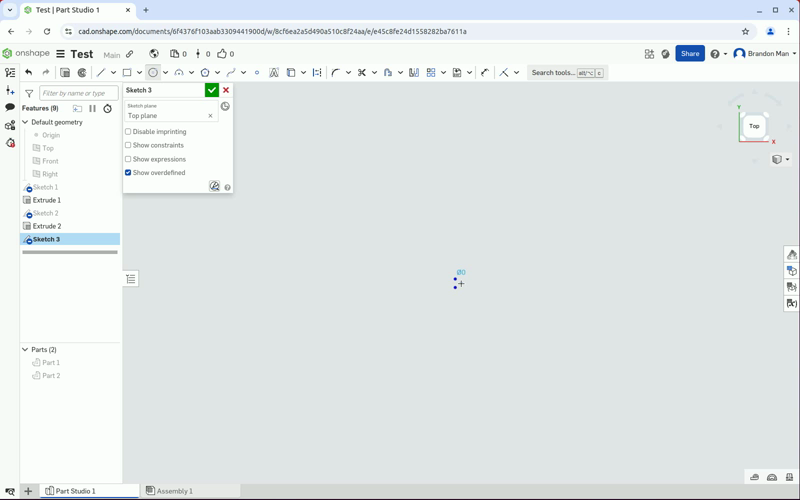
scroll(-6)
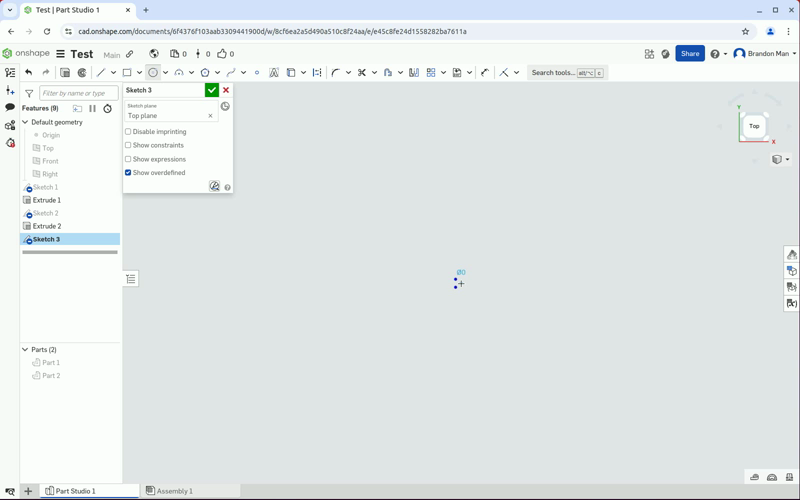
scroll(-6)
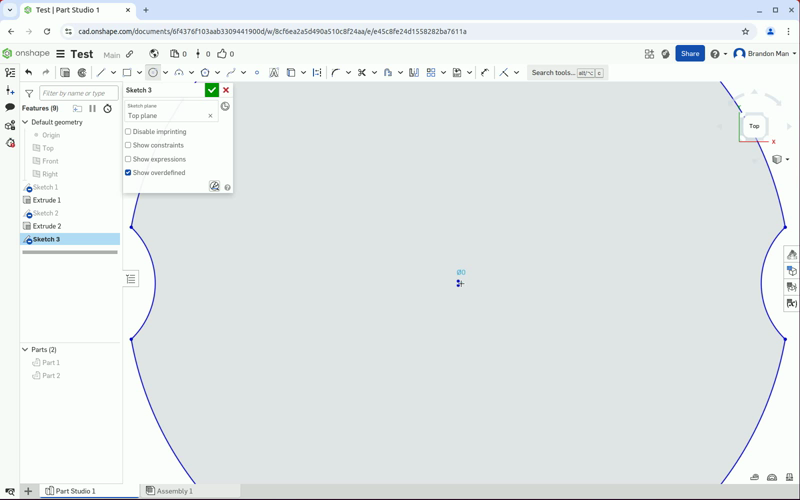
scroll(-6)
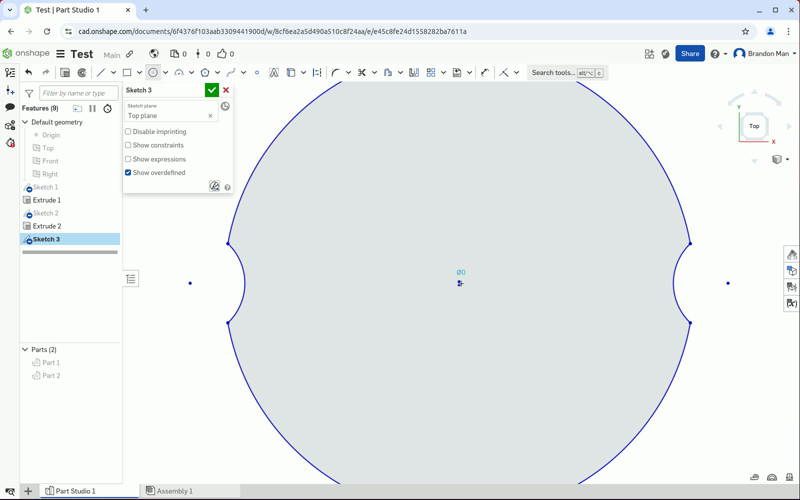
scroll(-6)
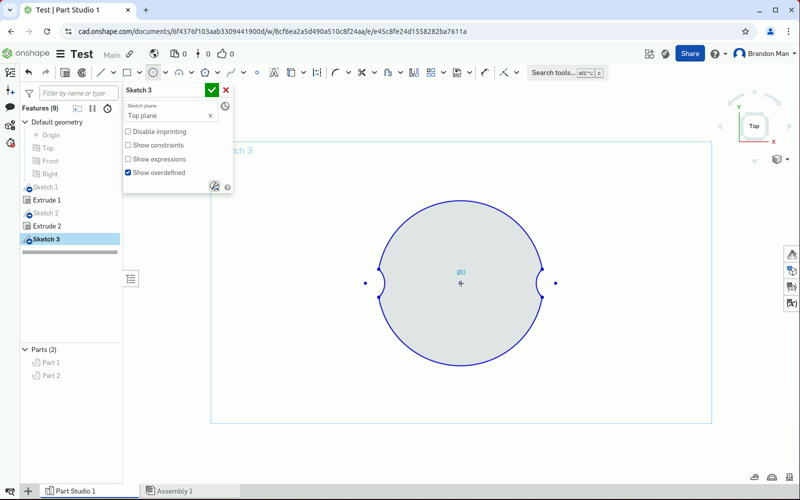
key_up(shift)
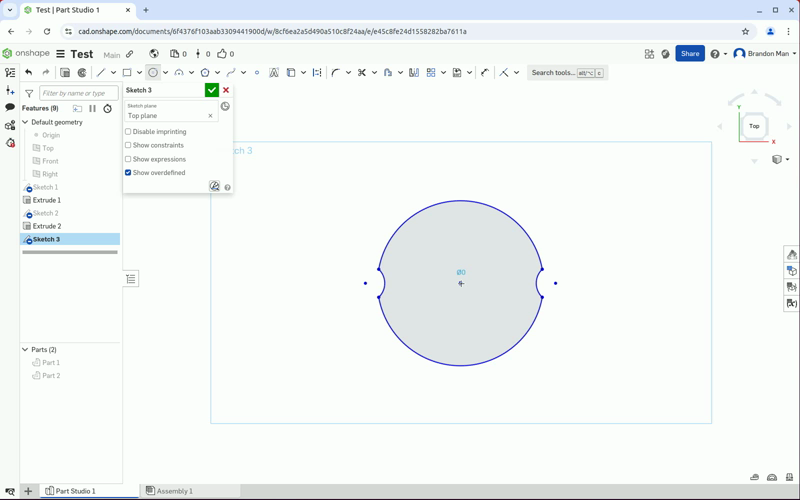
mouse_move(533, 283)
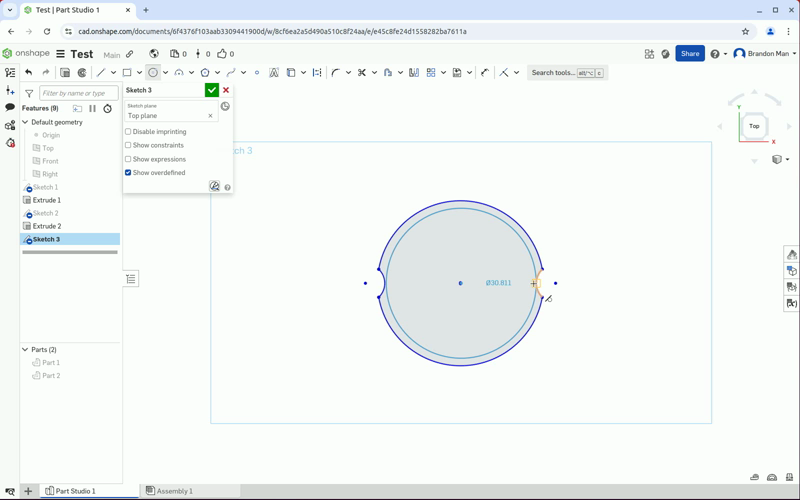
scroll(6)
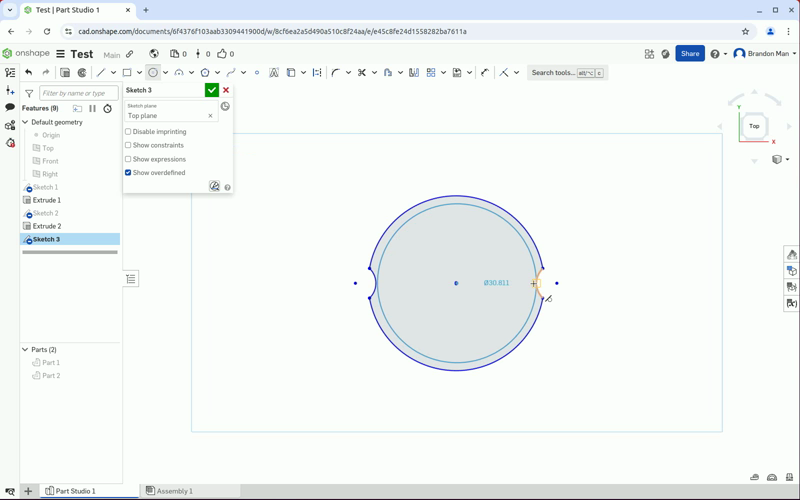
scroll(6)
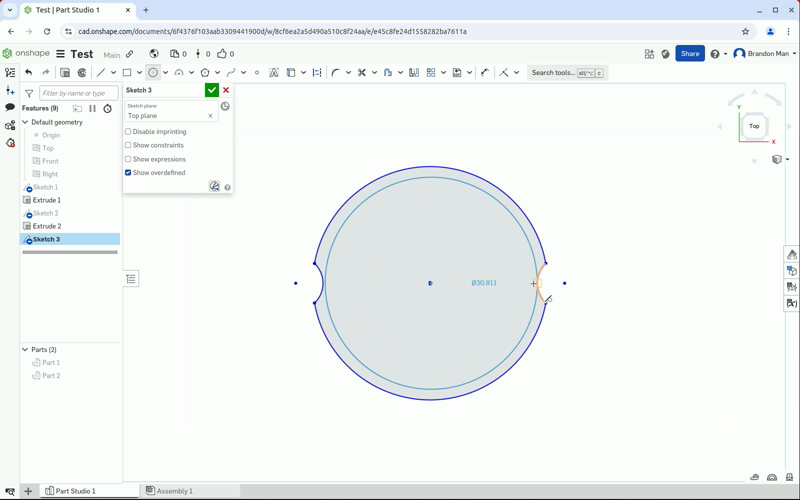
scroll(6)
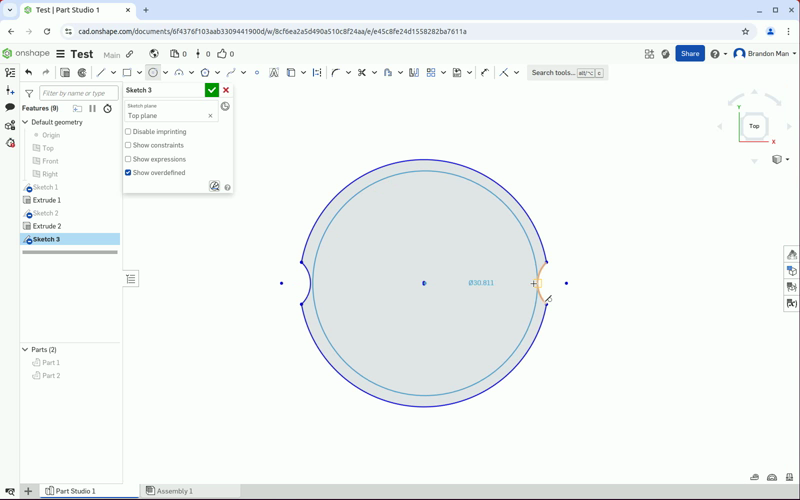
scroll(6)
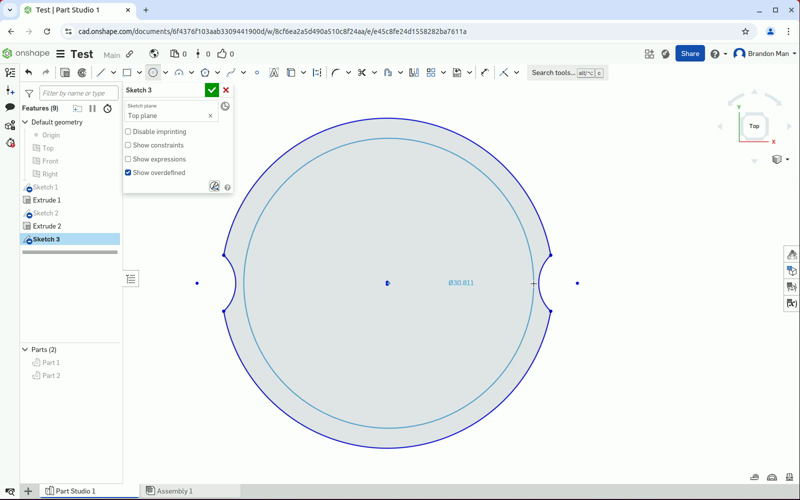
scroll(6)
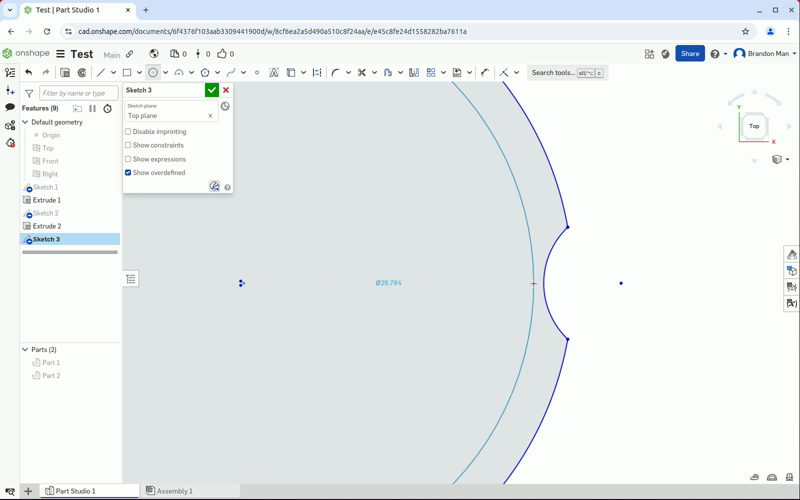
scroll(6)
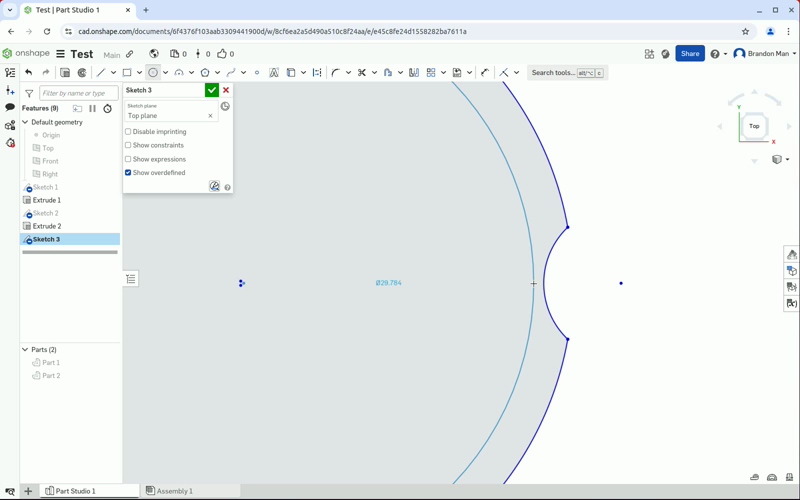
scroll(6)
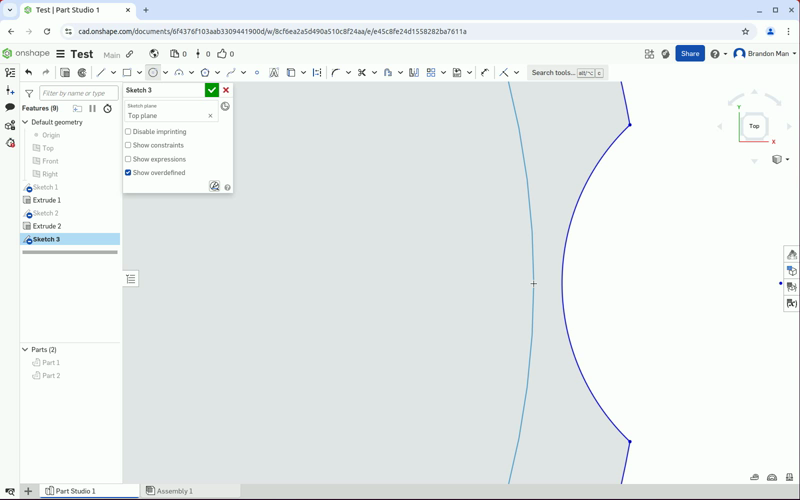
click(533, 283)
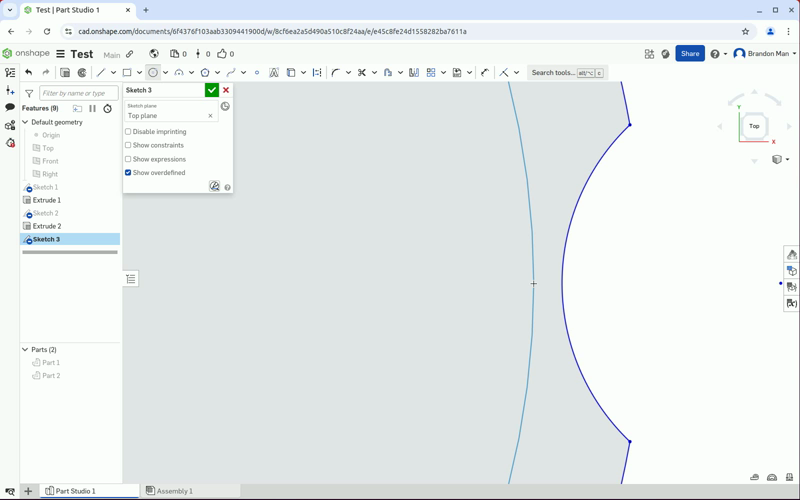
scroll(-6)
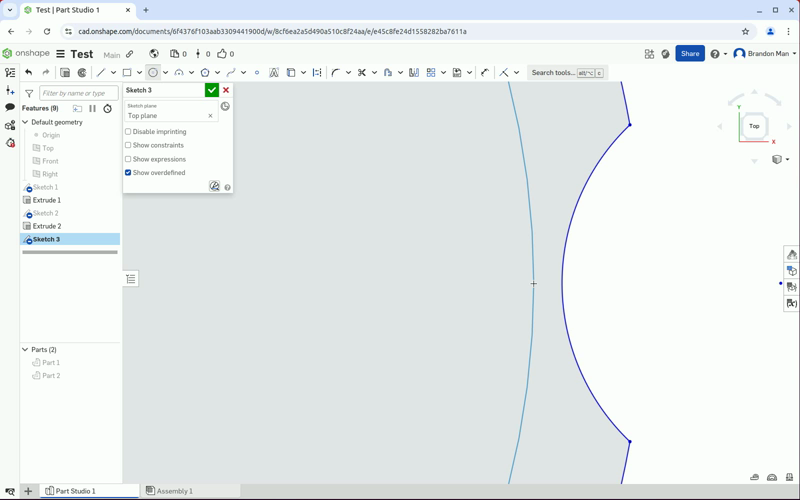
scroll(-6)
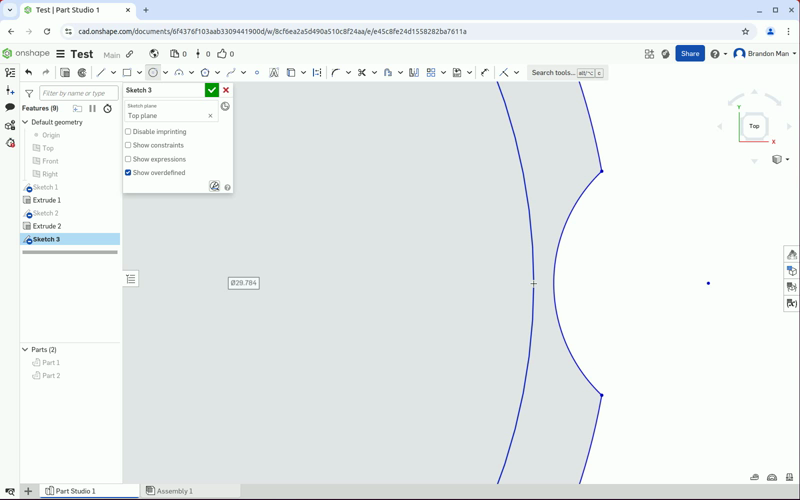
scroll(-6)
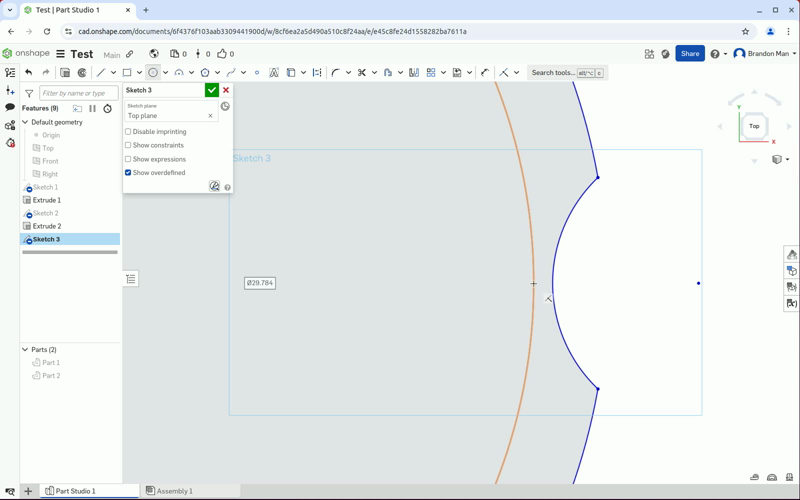
scroll(-6)
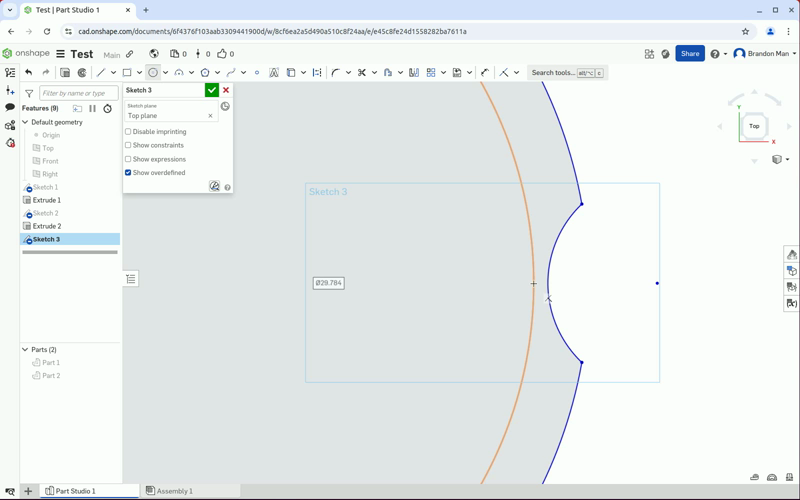
scroll(-6)
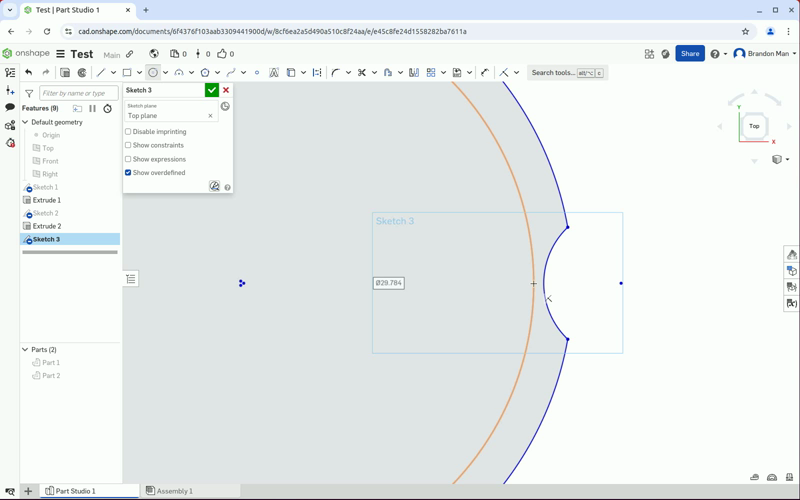
scroll(-6)
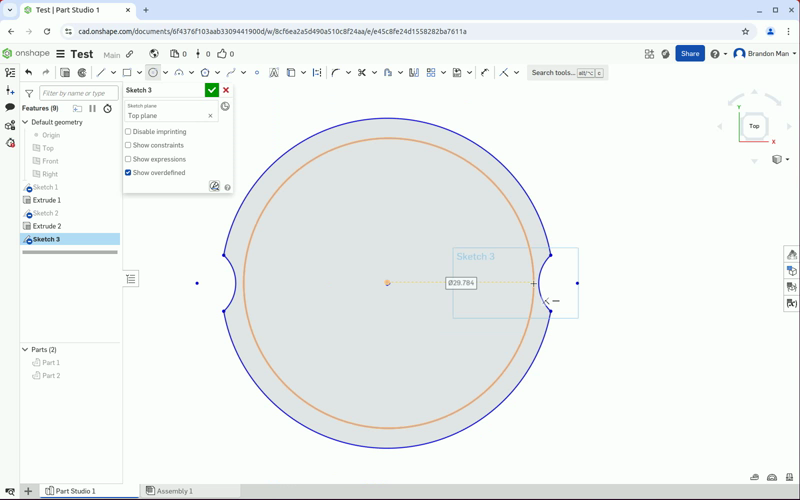
scroll(-6)
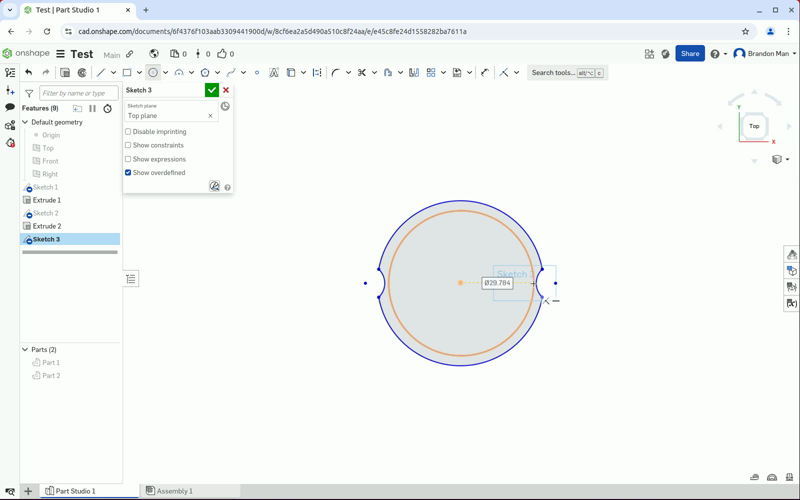
key(esc)
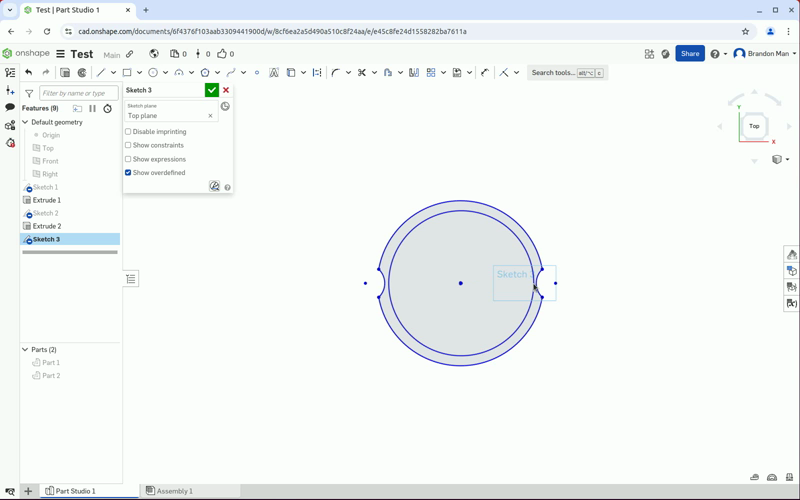
mouse_move(453, 204)
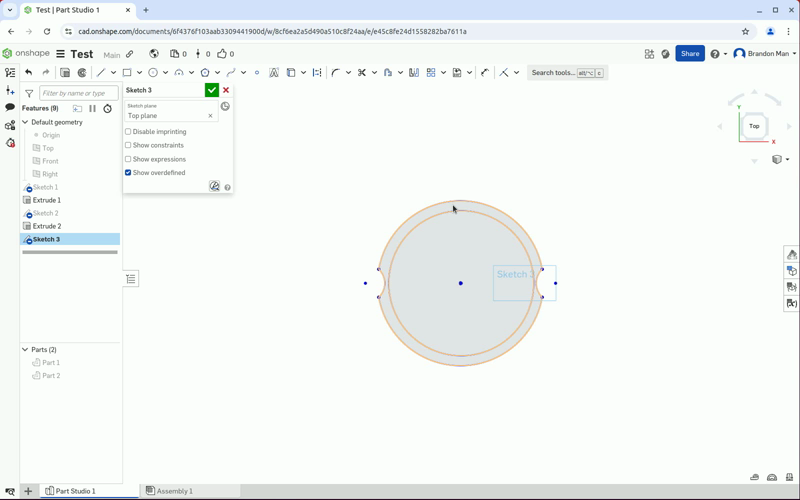
click(453, 204)
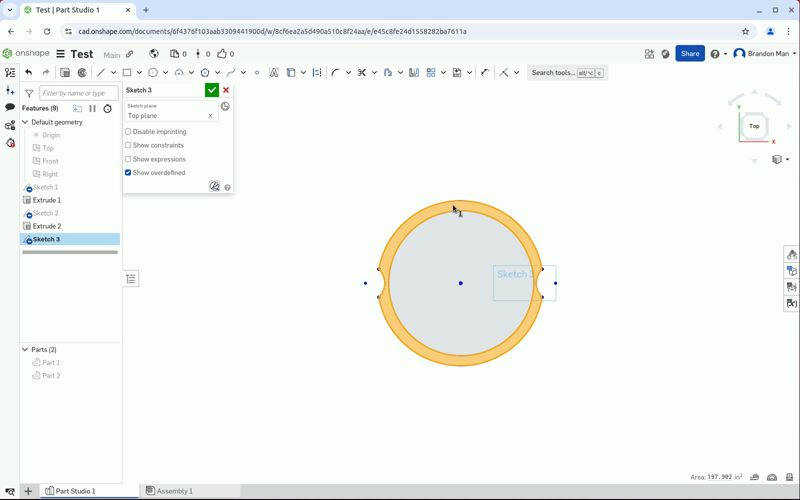
mouse_move(73, 352)
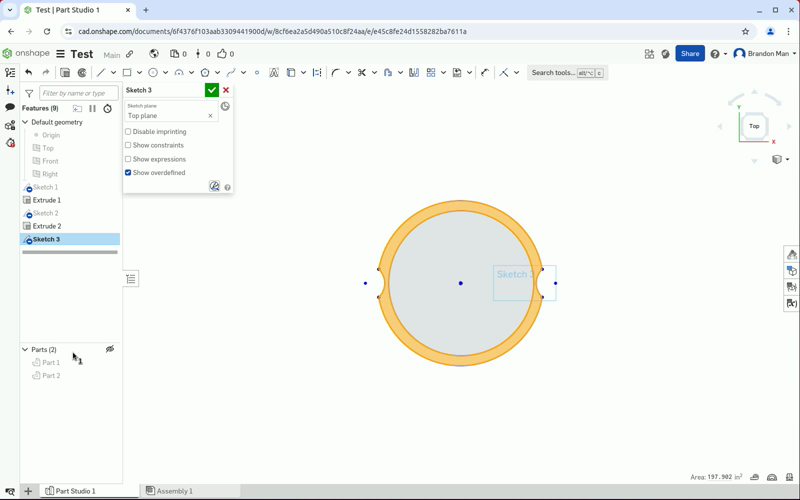
key(shift+y)
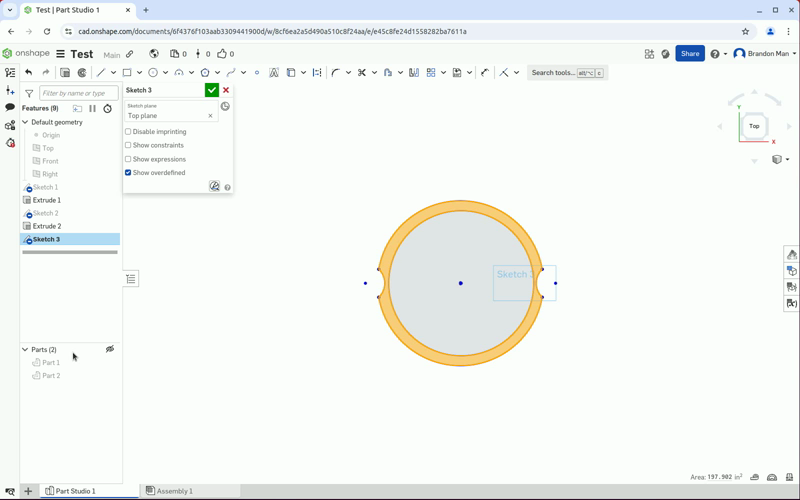
key(shift+e)
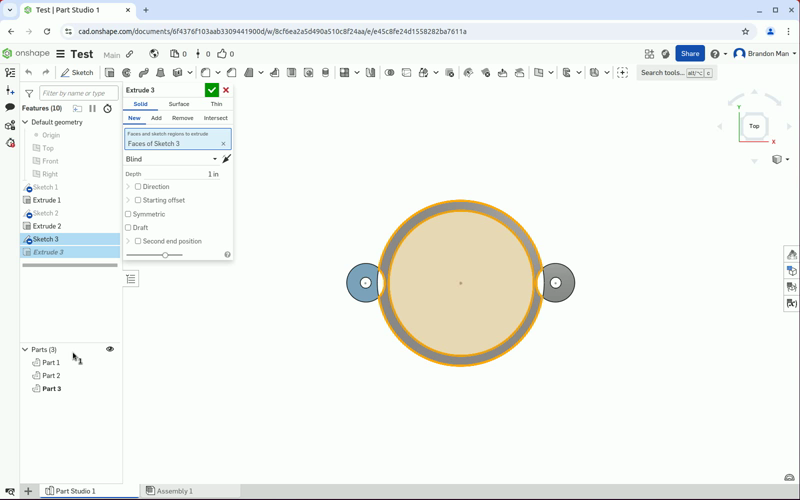
mouse_move(143, 106)
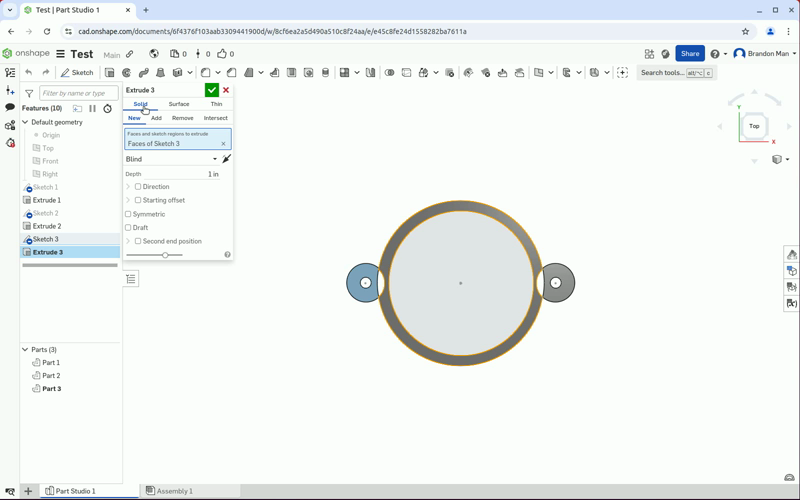
click(143, 106)
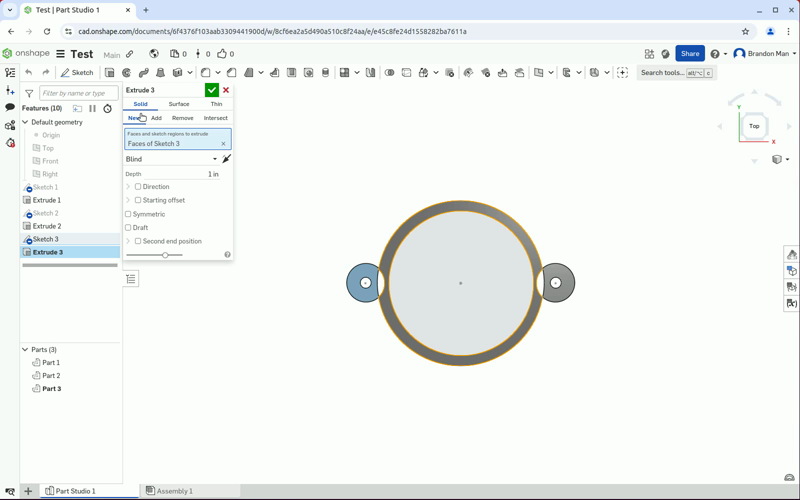
mouse_move(137, 120)
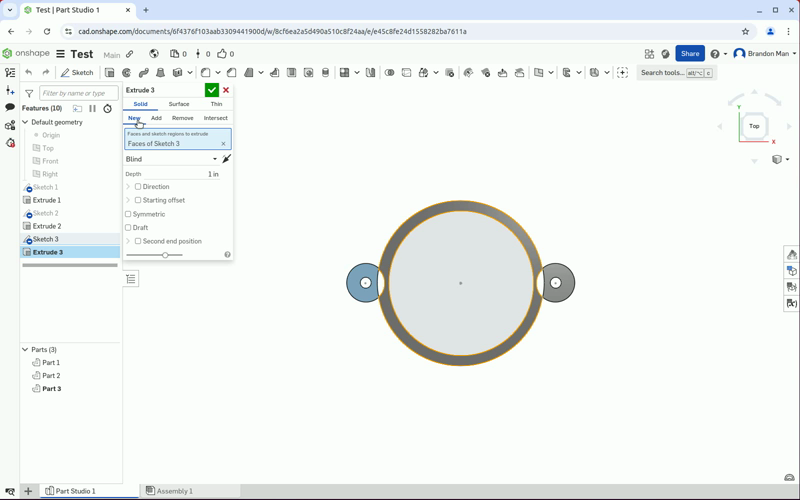
click(137, 120)
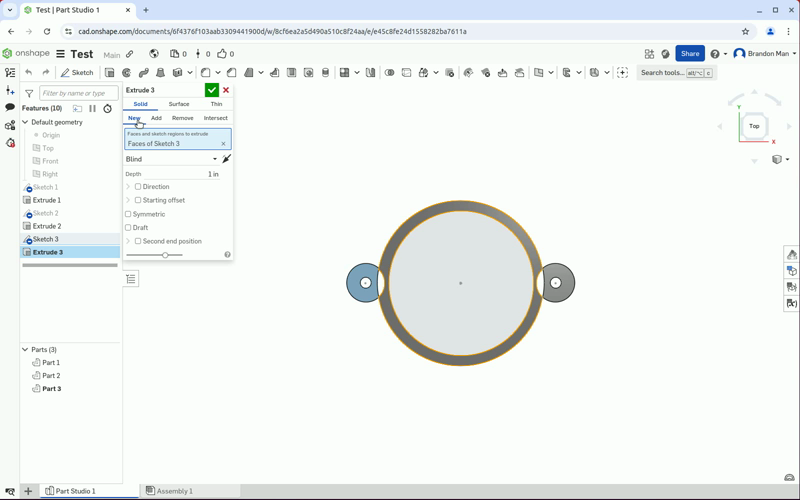
key(tab, 4)
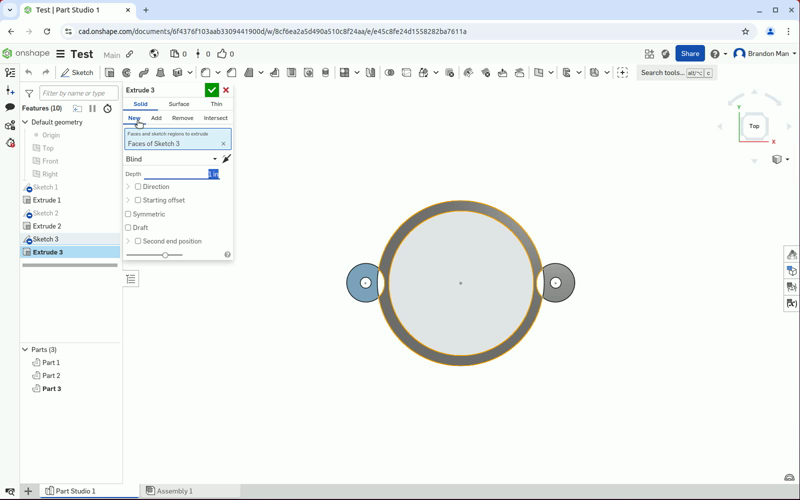
text(4.574)
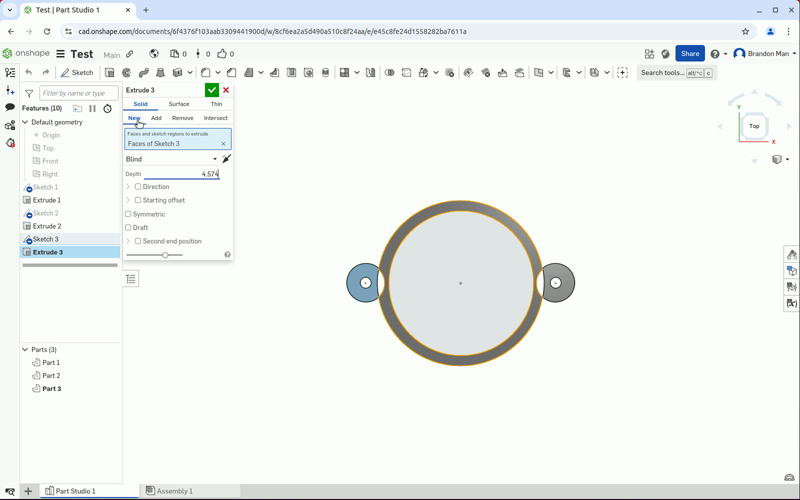
key(enter)
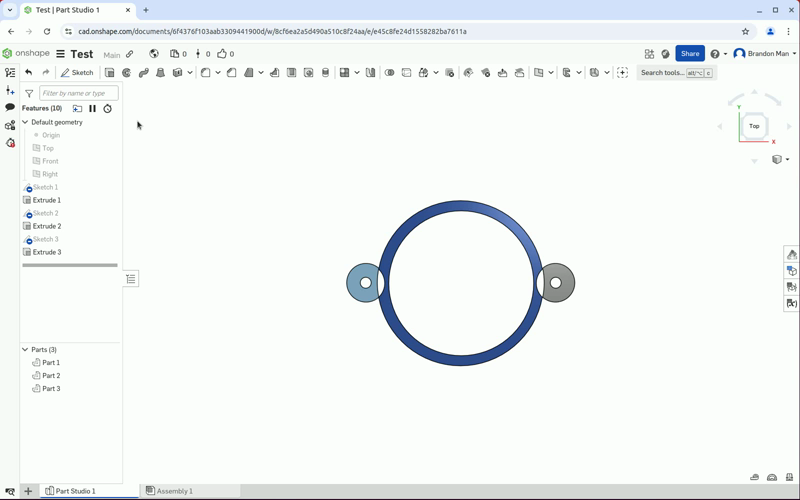
key(shift+h)
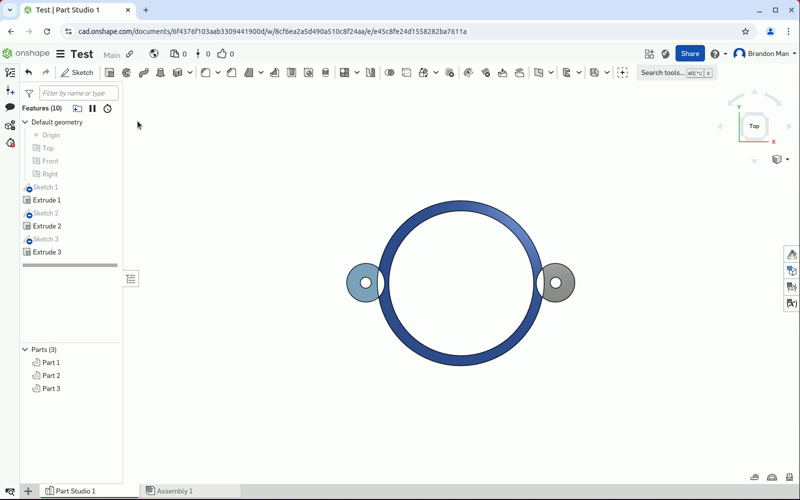
key(shift+h)
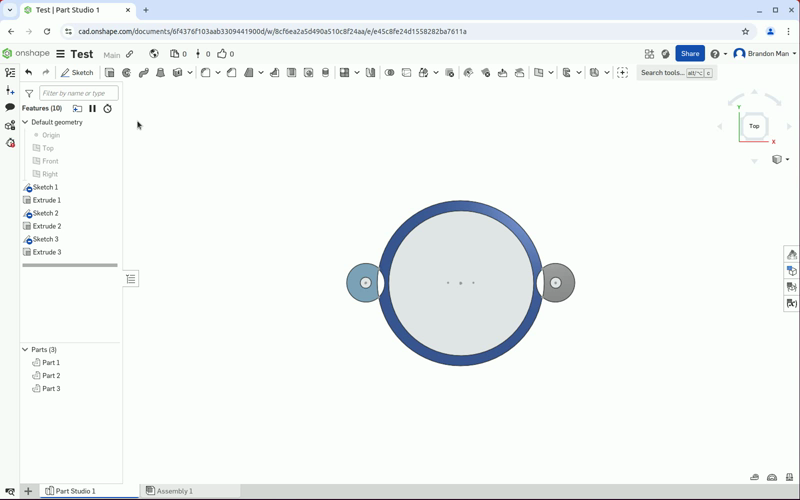
key(shift+7)
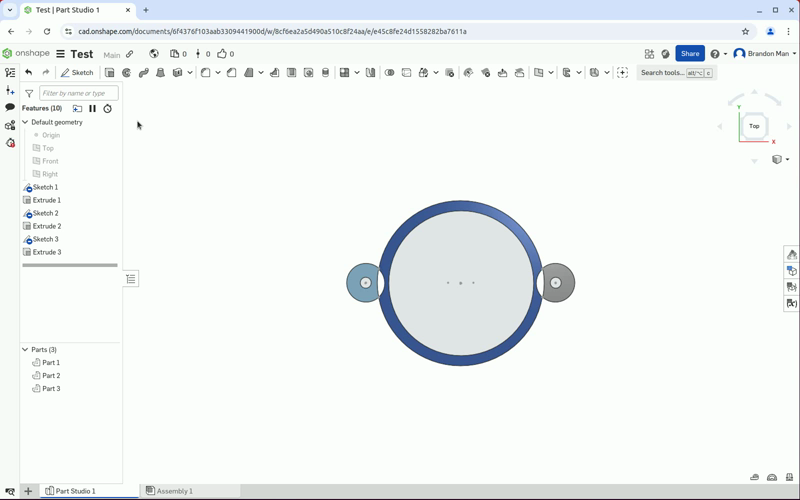
key(up, 3)
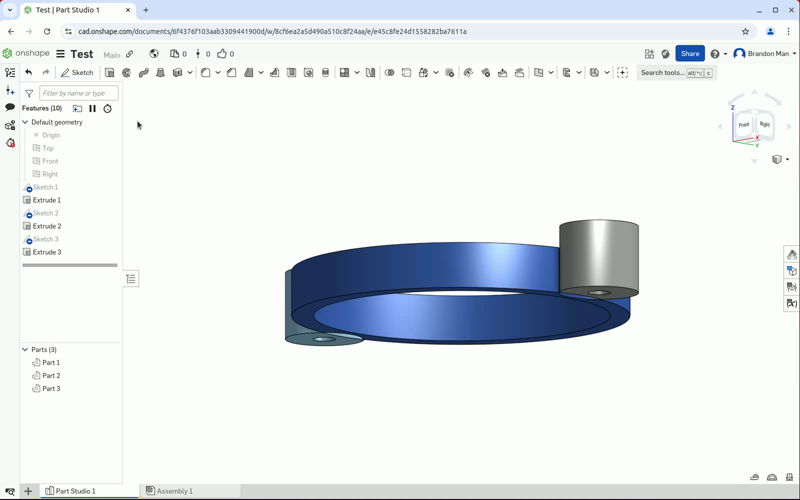
key(left, 3)
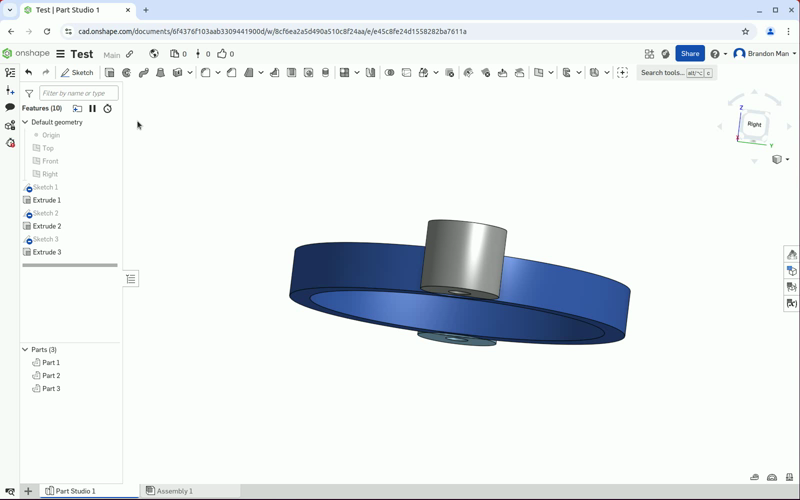
key(right, 3)
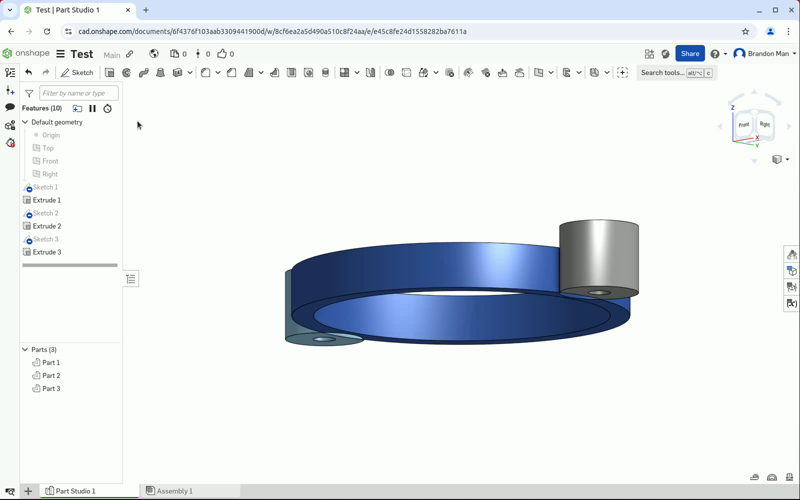
key(down, 3)
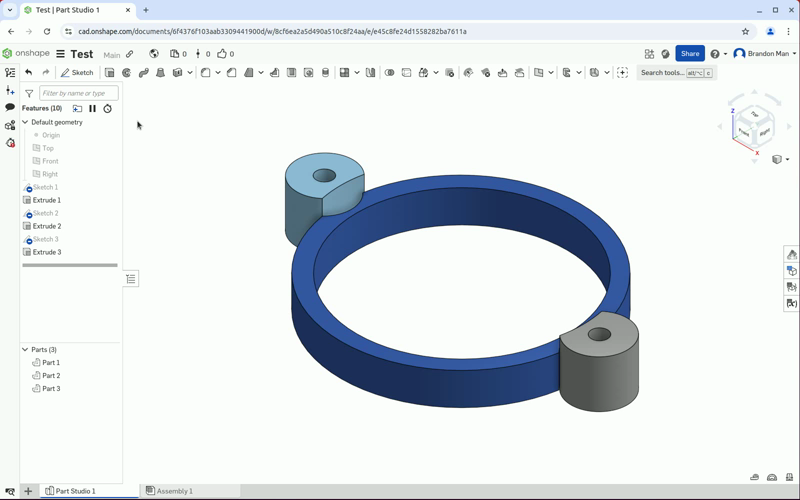
mouse_move(73, 189)
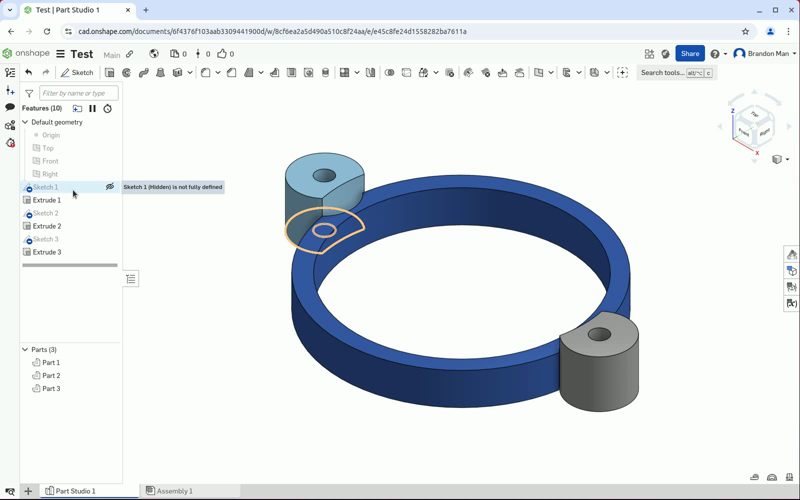
click(73, 189)